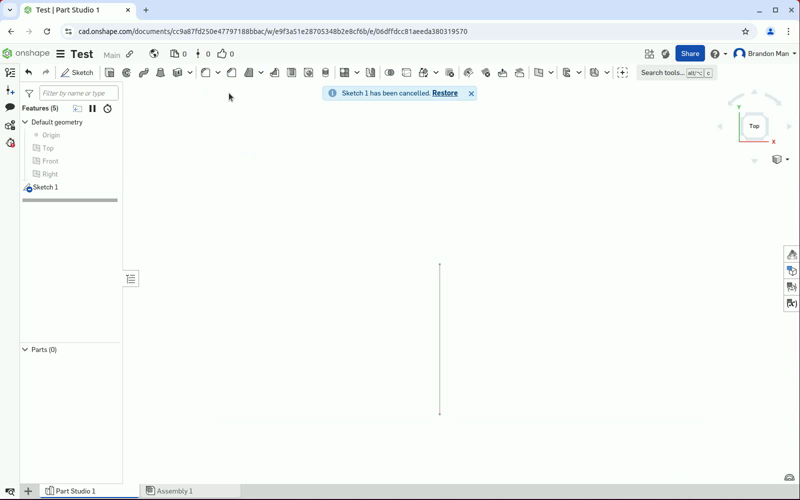
key(shift+h)
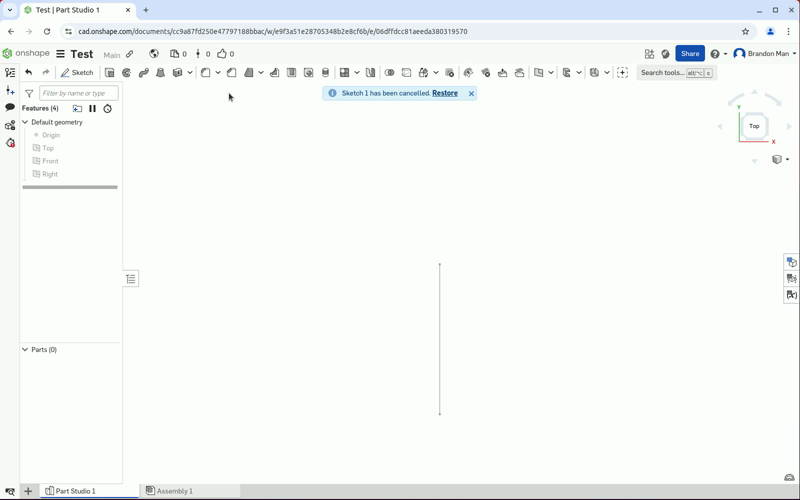
mouse_move(73, 352)
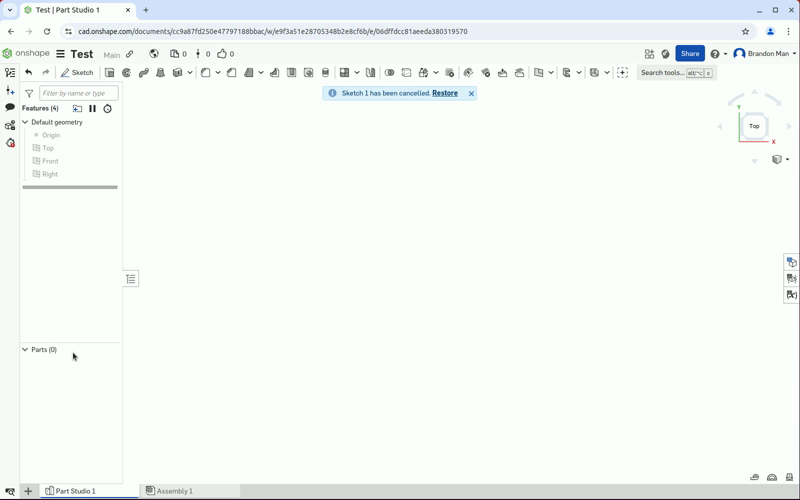
key(y)
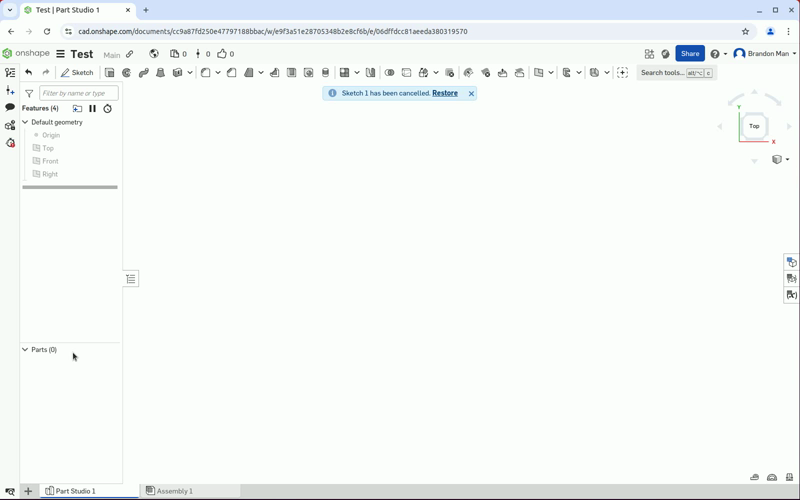
key(shift+p)
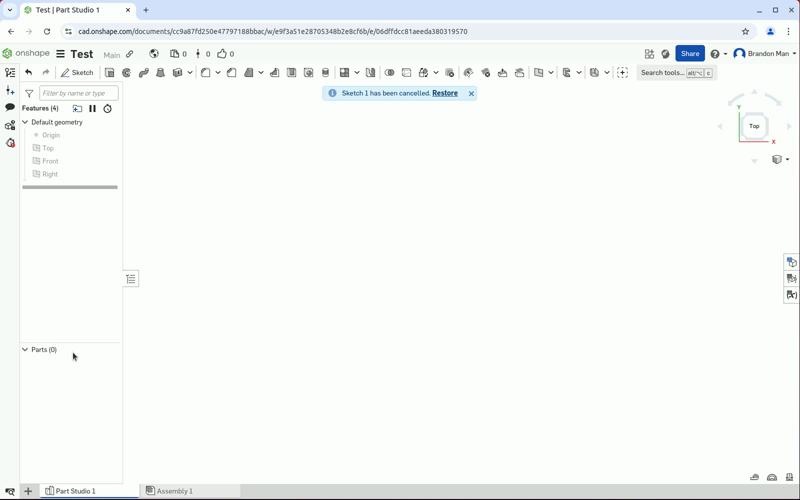
key(space)
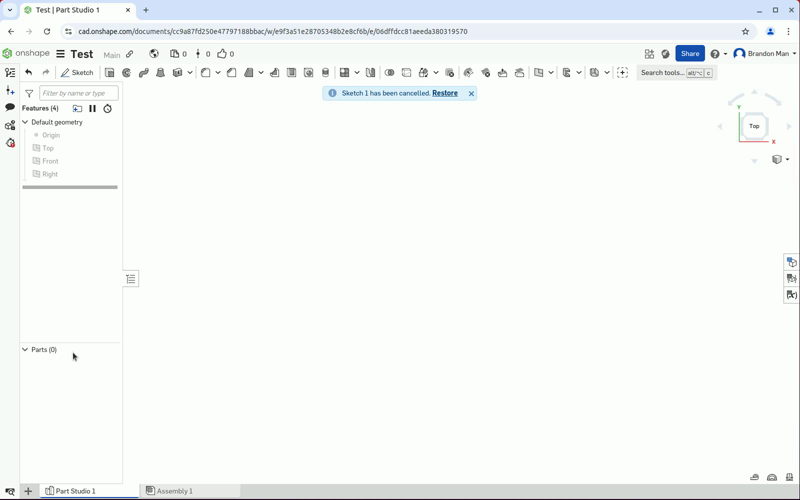
key_down(shift)
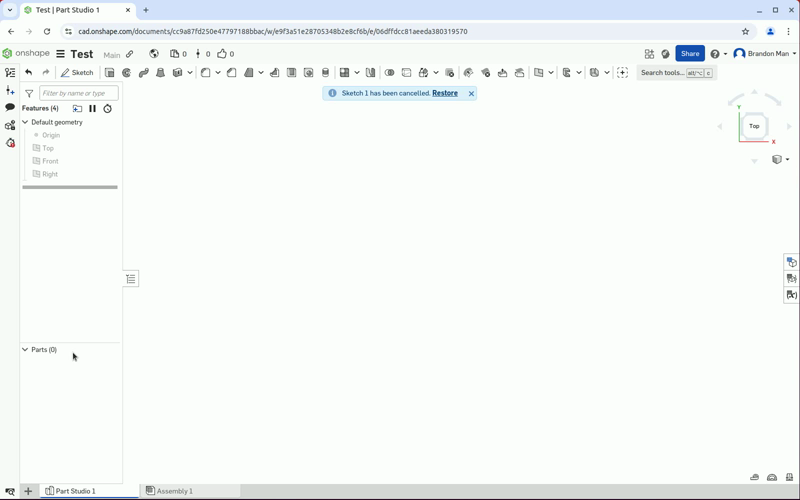
key(up)
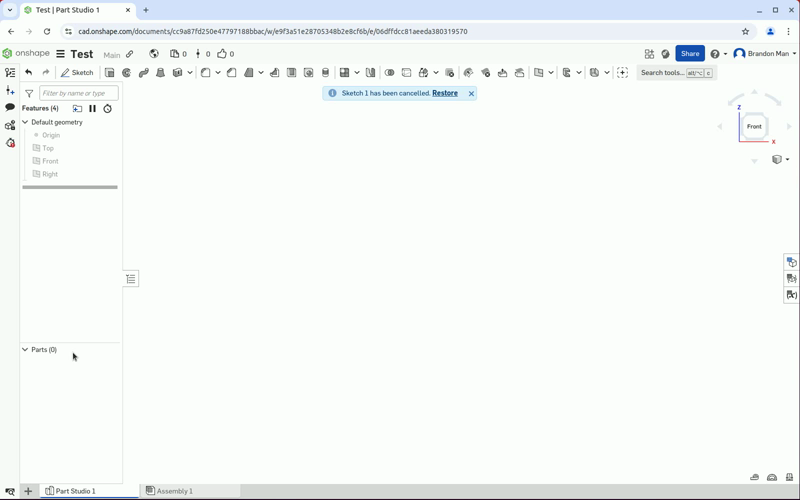
key_up(shift)
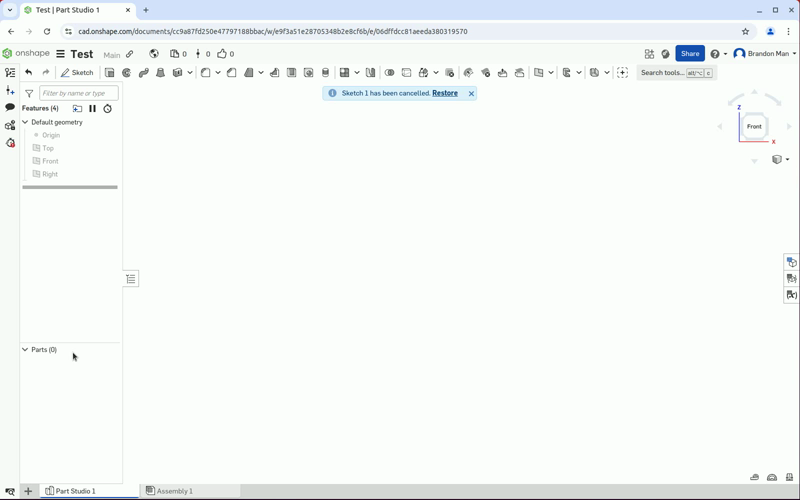
key(space)
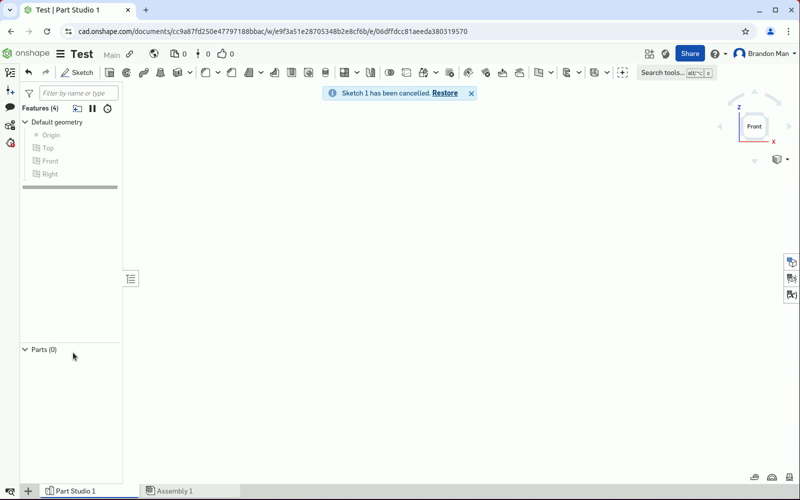
key_down(shift)
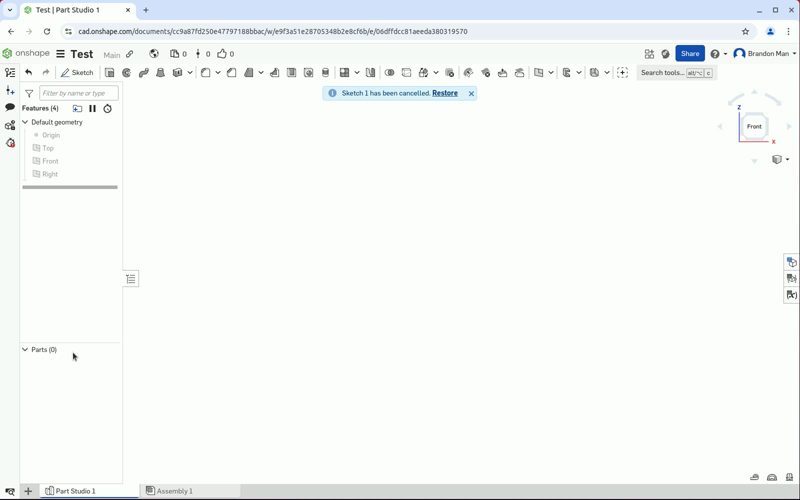
key(left)
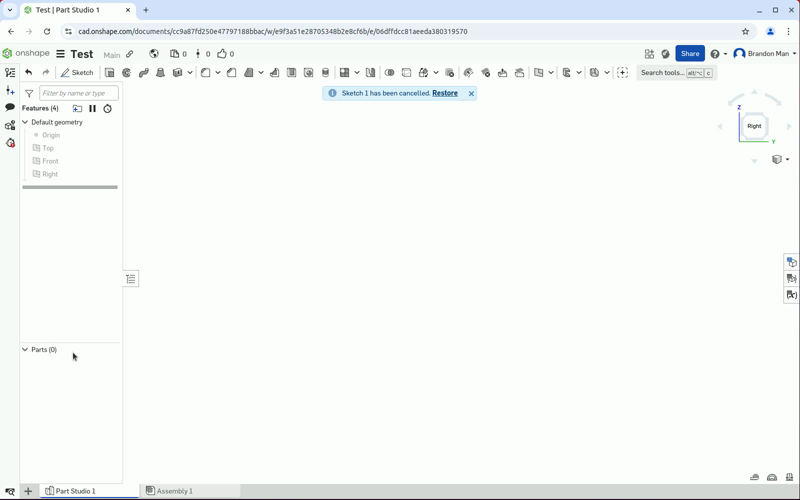
key_up(shift)
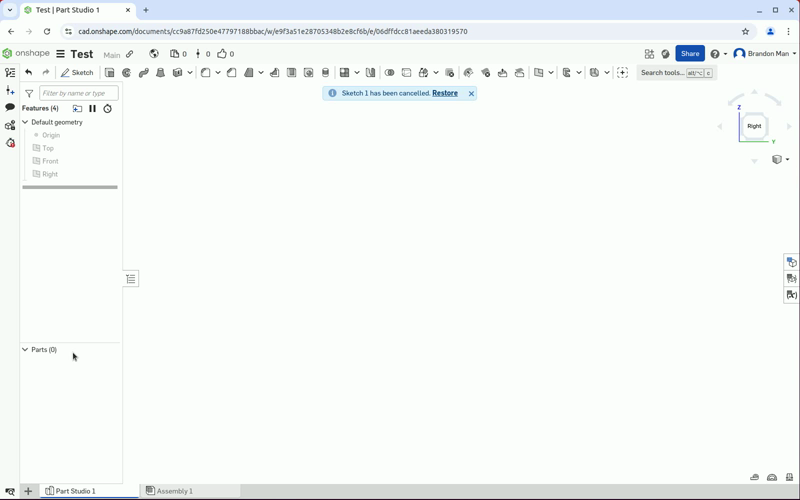
mouse_move(73, 352)
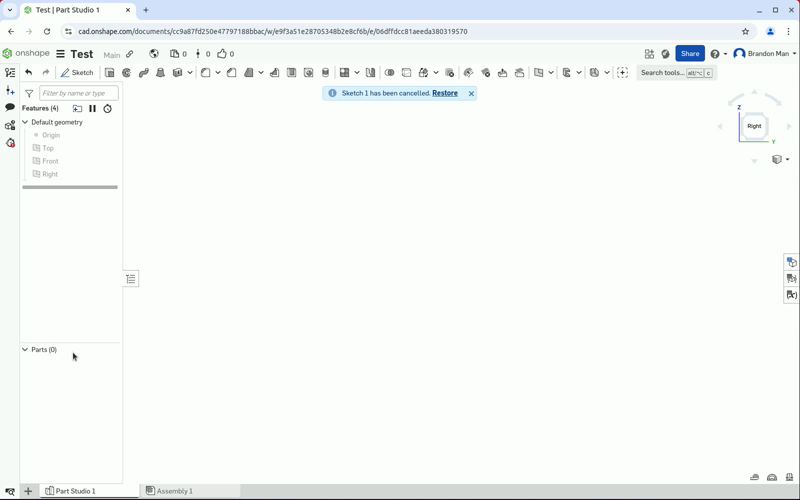
key(shift+y)
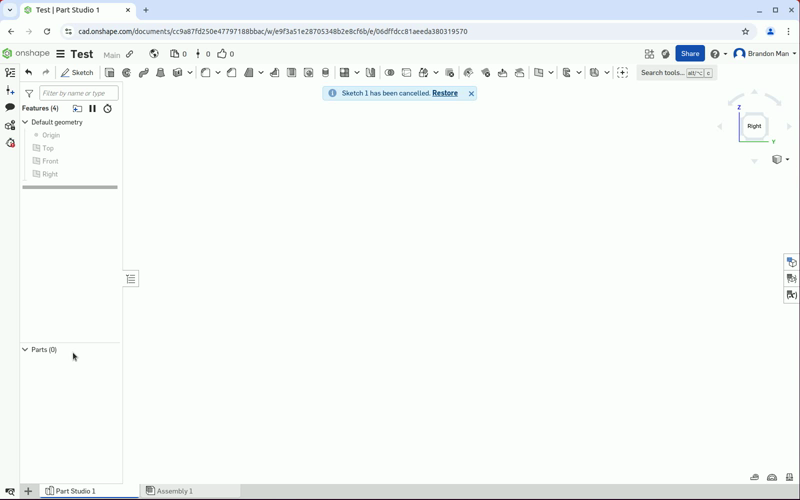
key(shift+s)
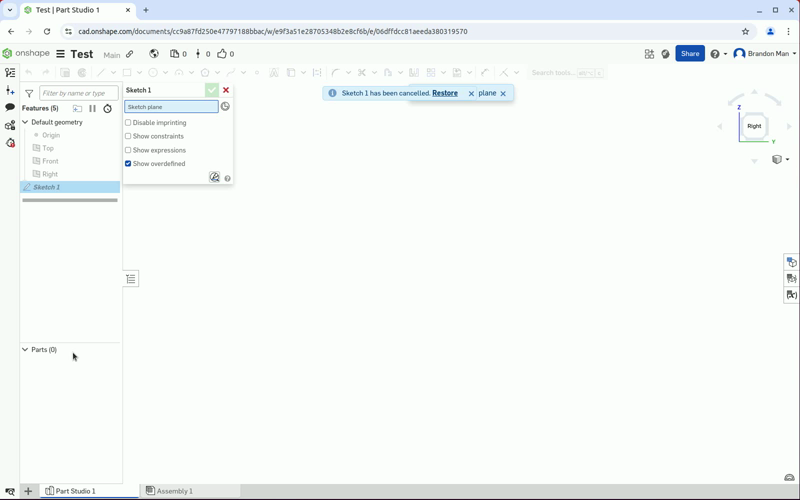
mouse_move(73, 176)
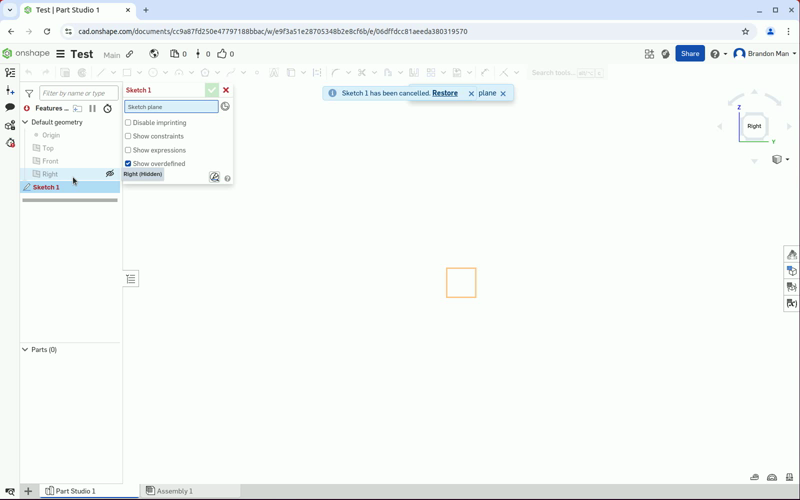
click(73, 176)
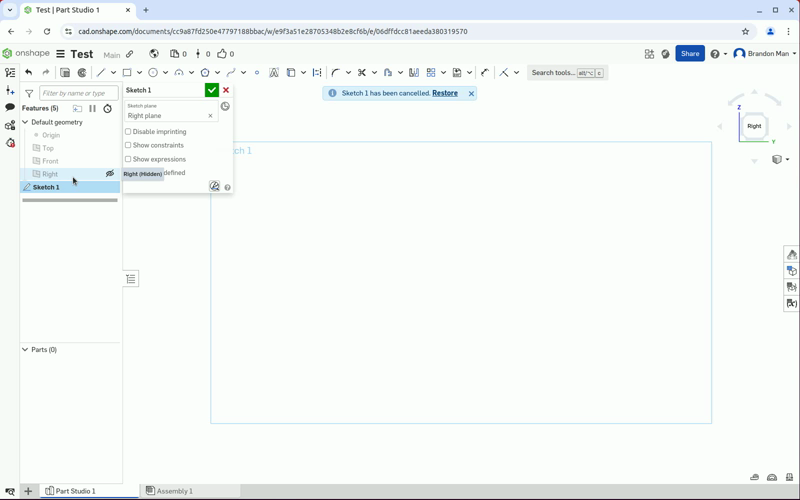
mouse_move(73, 352)
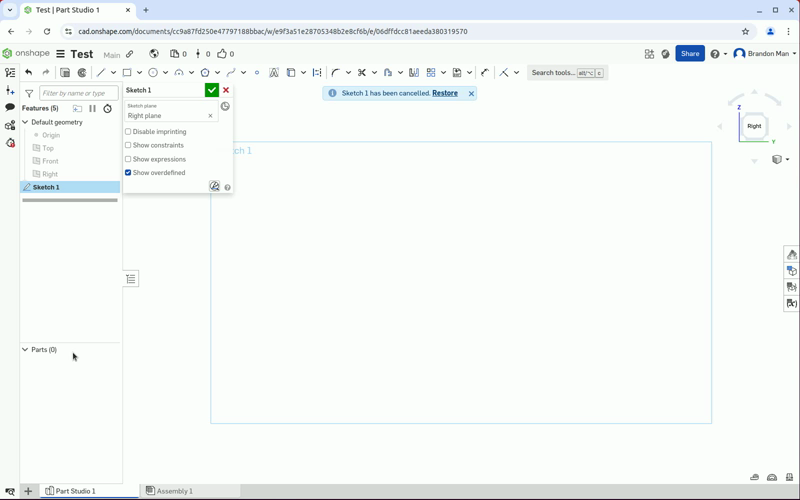
key(y)
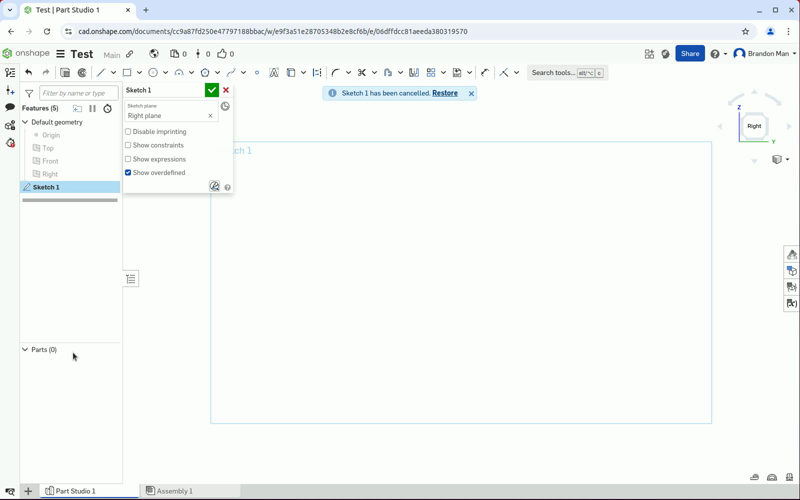
key(l)
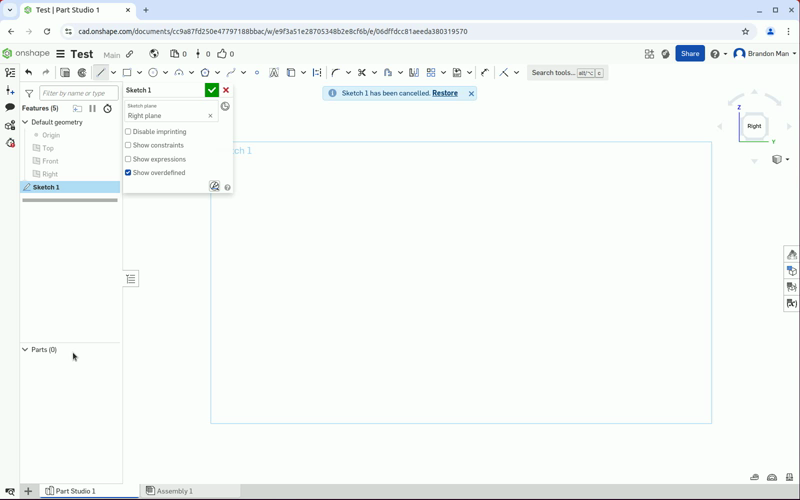
key_down(shift)
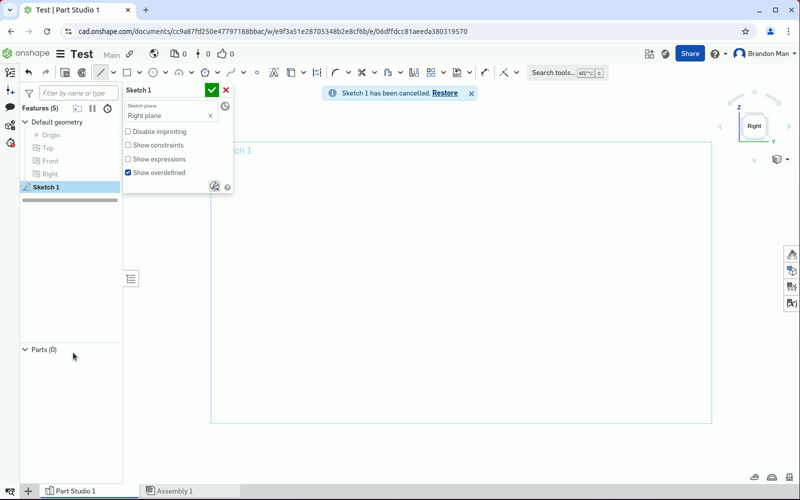
mouse_move(390, 282)
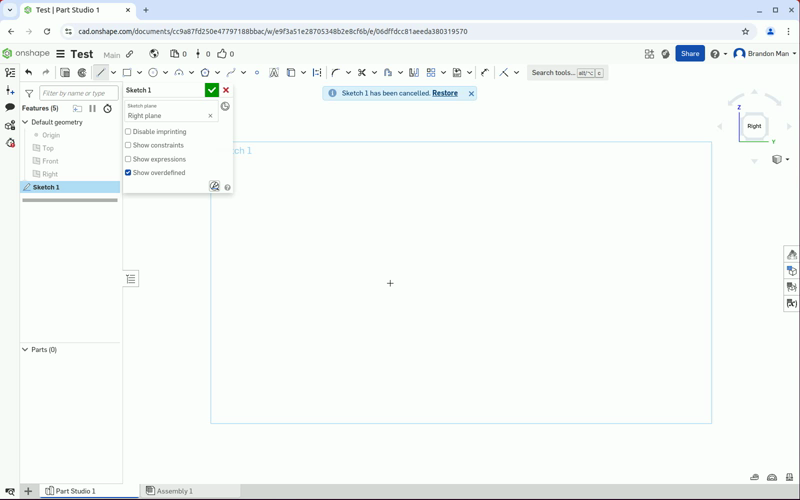
click(390, 282)
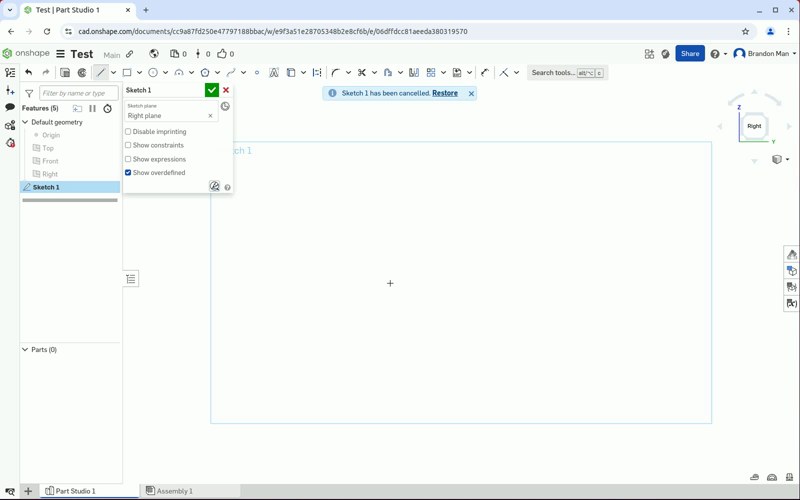
key_up(shift)
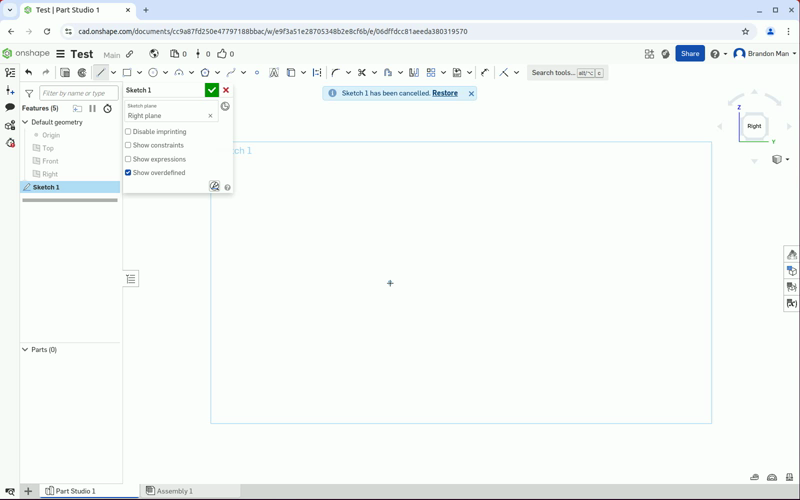
key_down(shift)
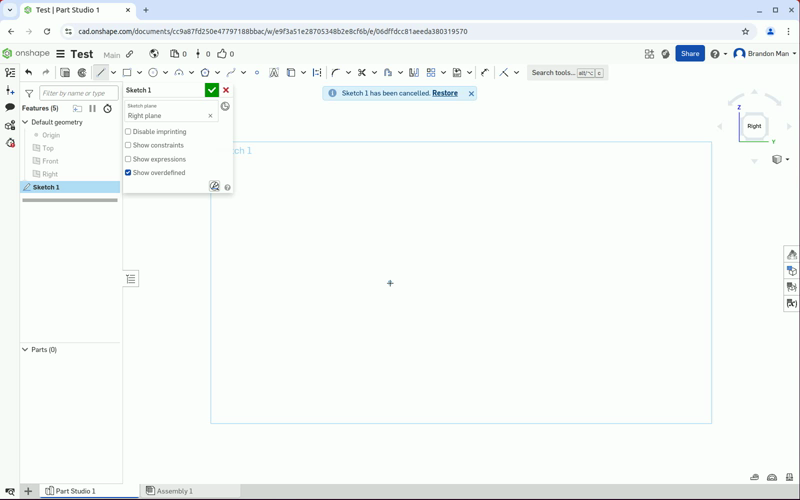
mouse_move(461, 282)
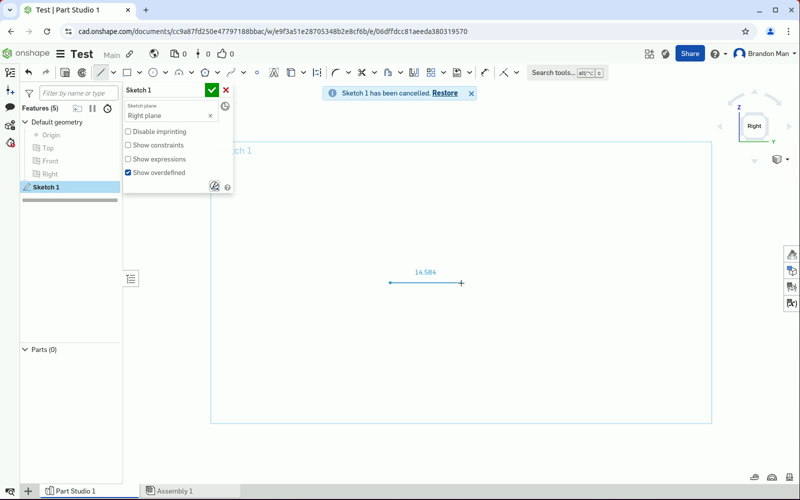
click(461, 282)
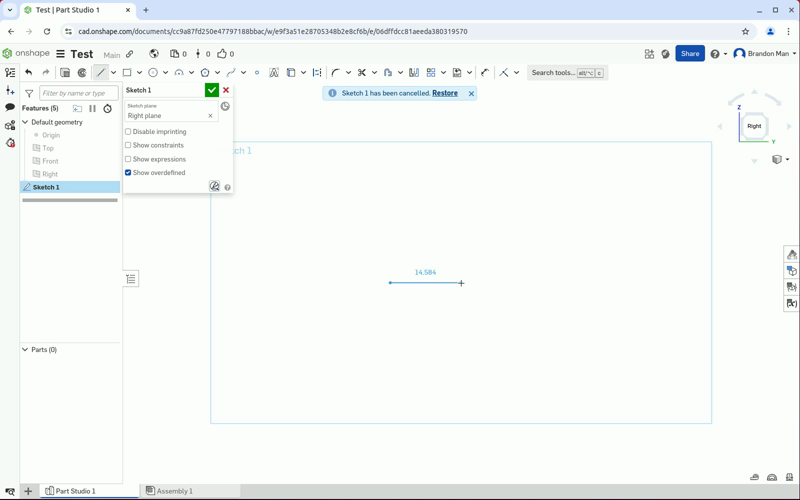
key_up(shift)
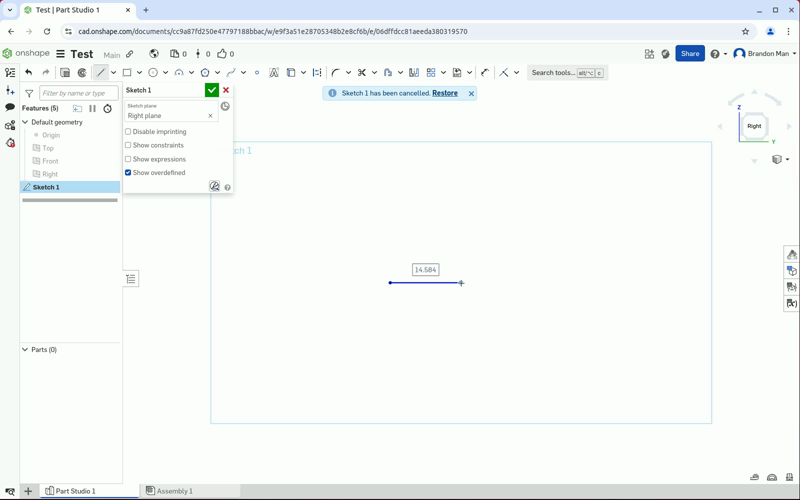
key_down(shift)
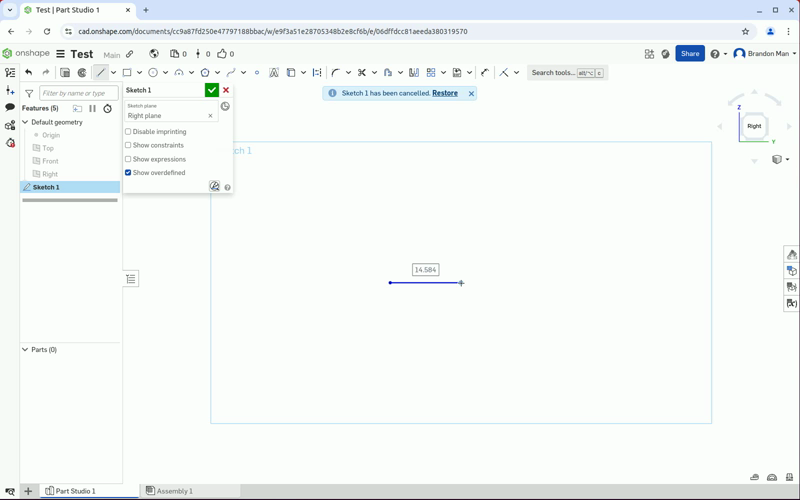
mouse_move(461, 212)
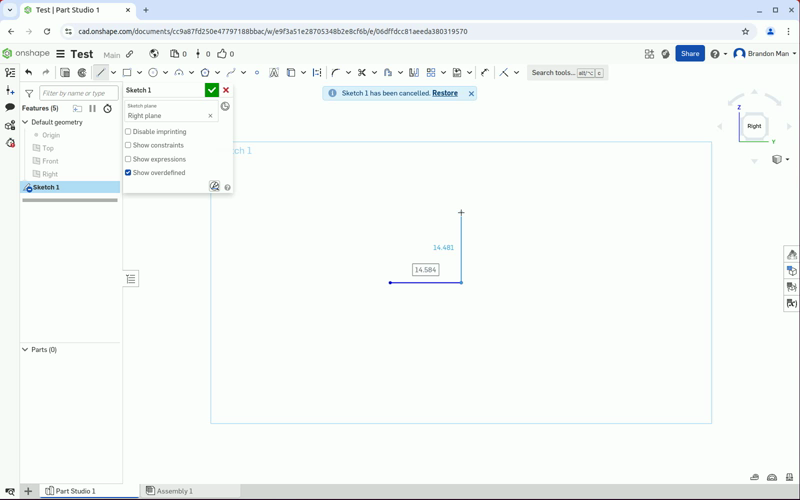
click(461, 212)
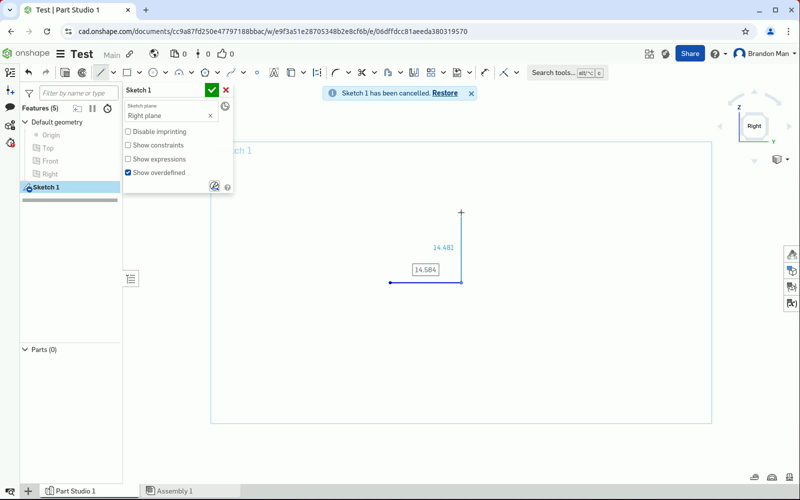
key_up(shift)
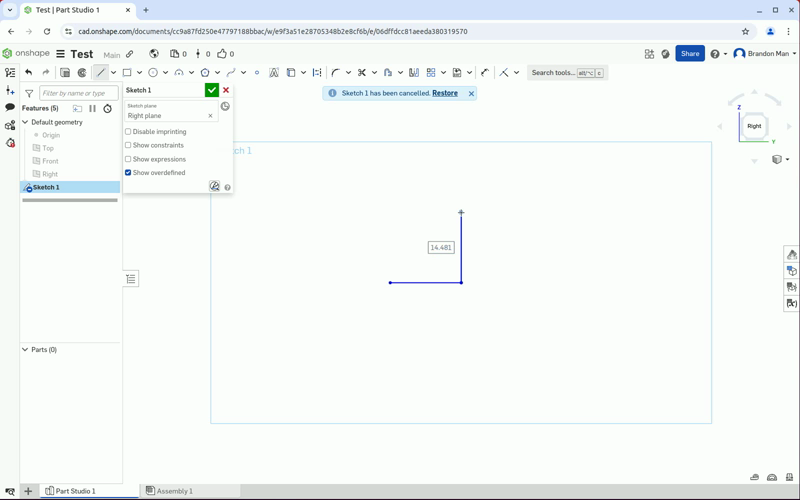
key_down(shift)
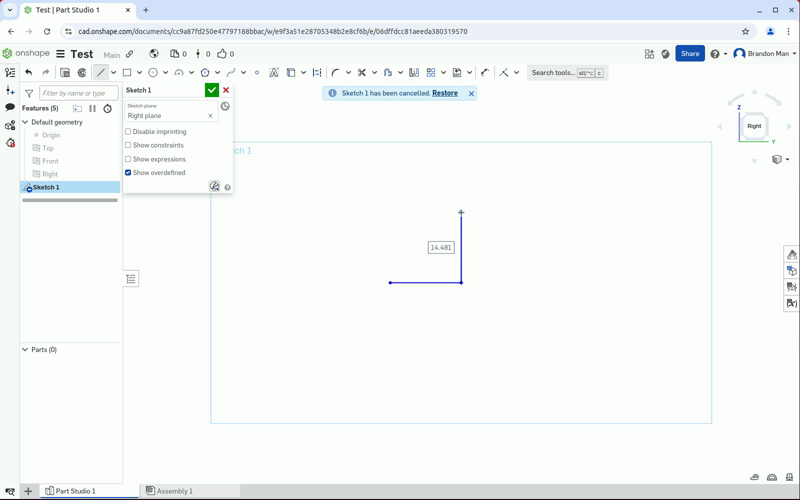
mouse_move(390, 212)
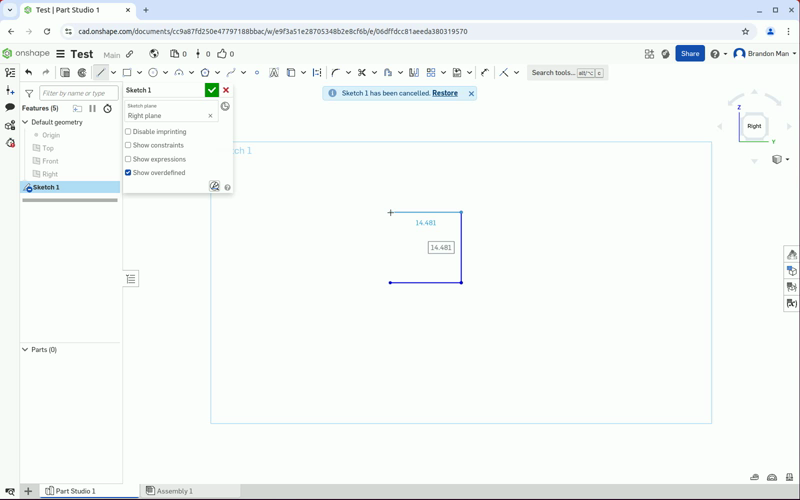
click(390, 212)
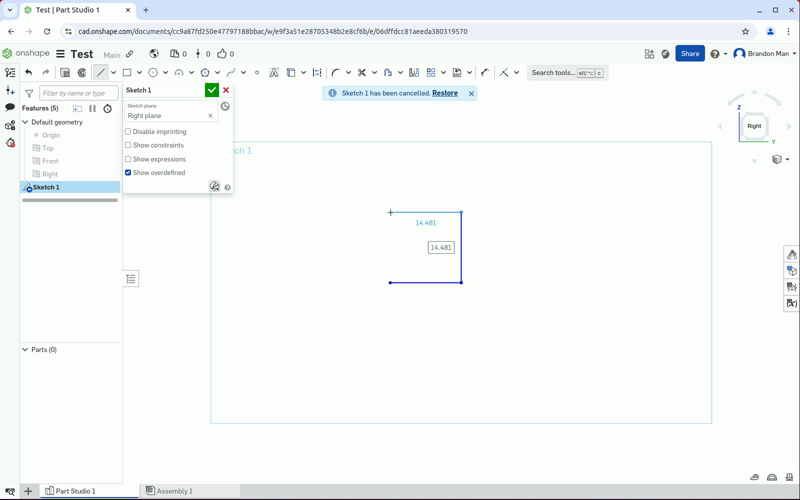
key_up(shift)
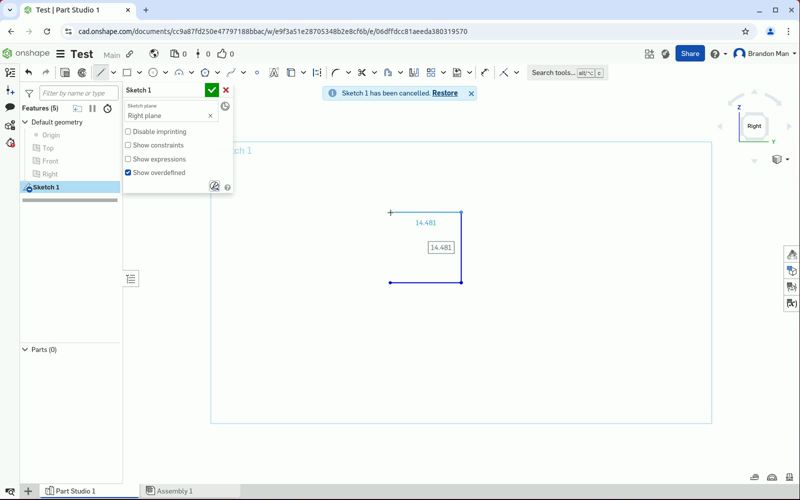
key_down(shift)
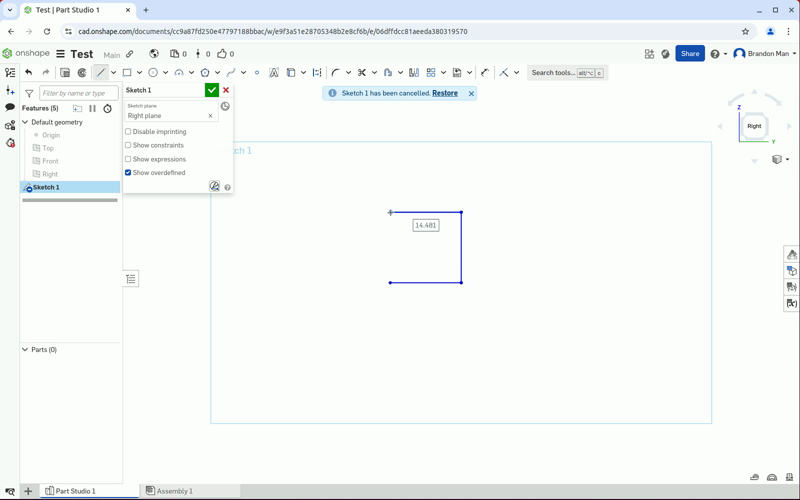
mouse_move(390, 282)
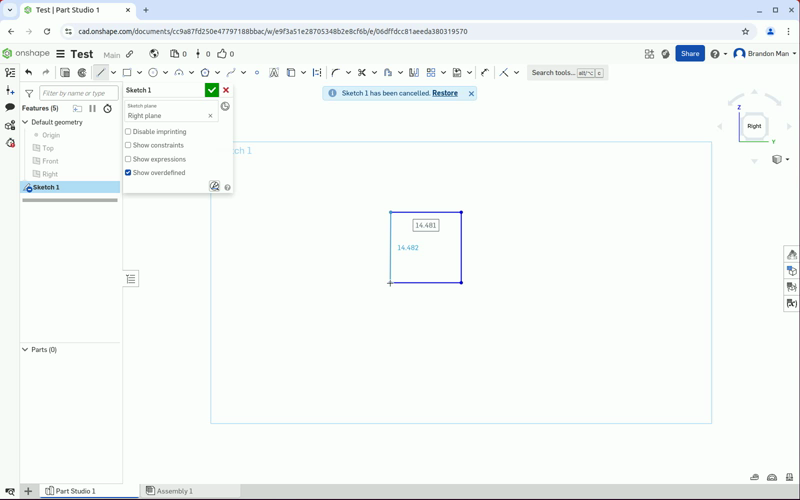
key_up(shift)
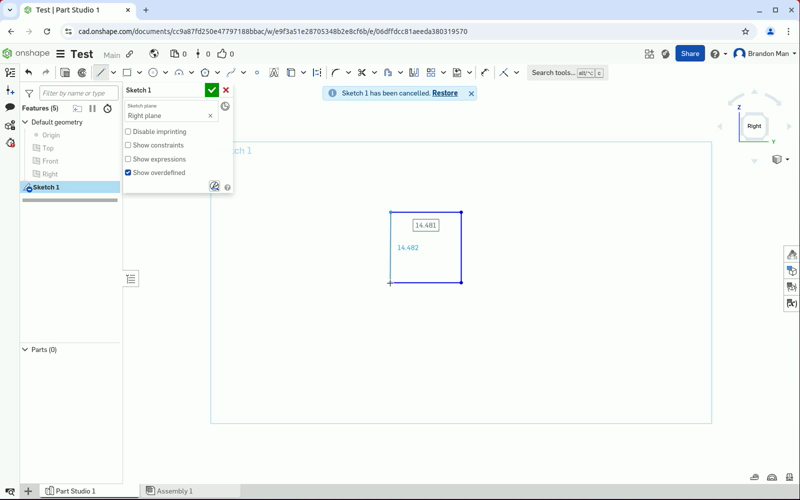
click(390, 282)
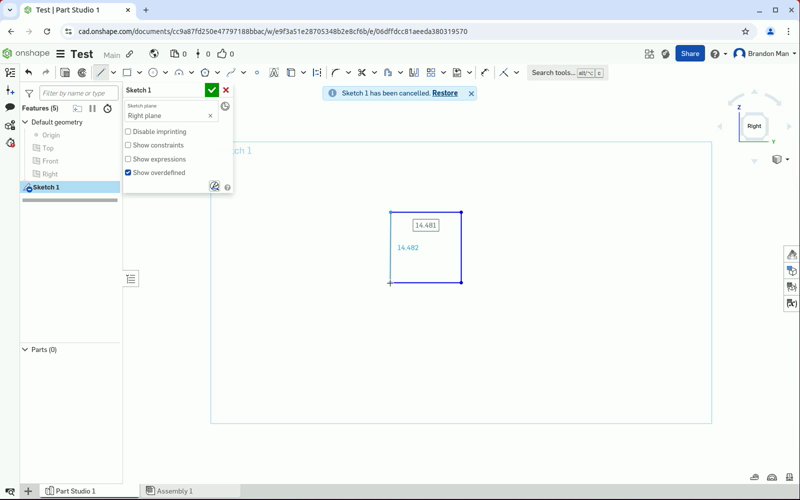
key(esc)
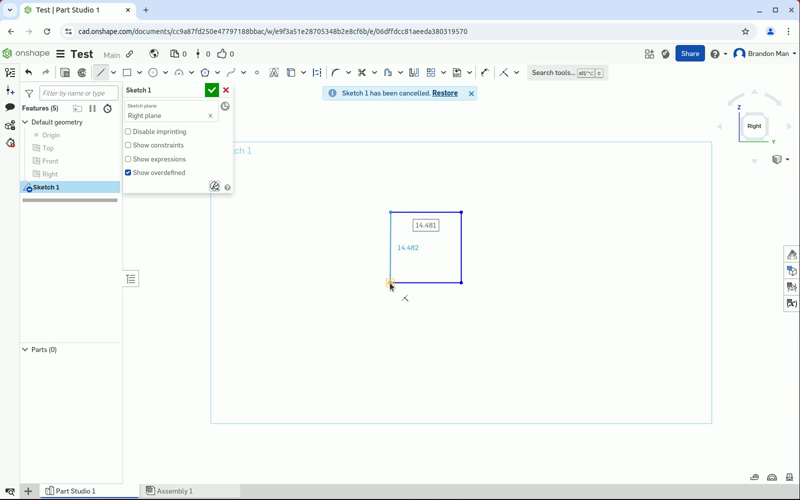
mouse_move(449, 273)
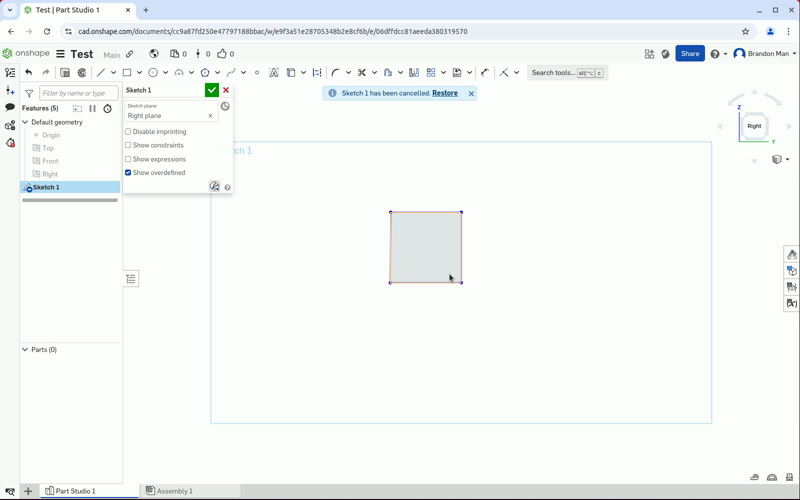
click(449, 273)
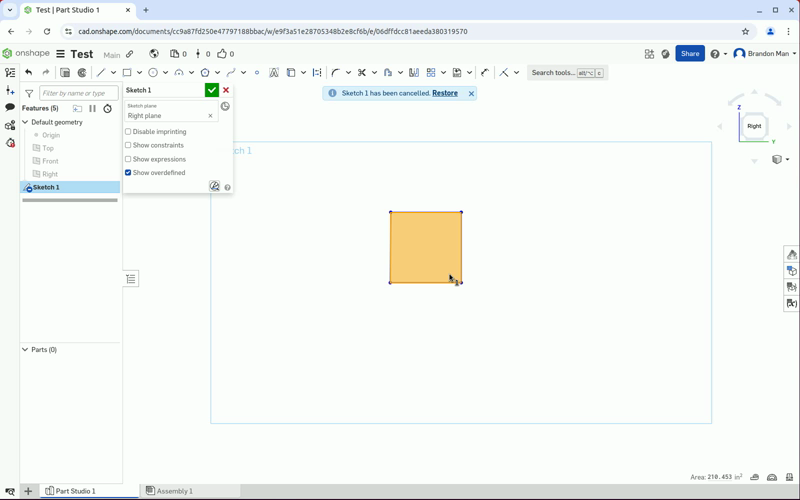
mouse_move(73, 352)
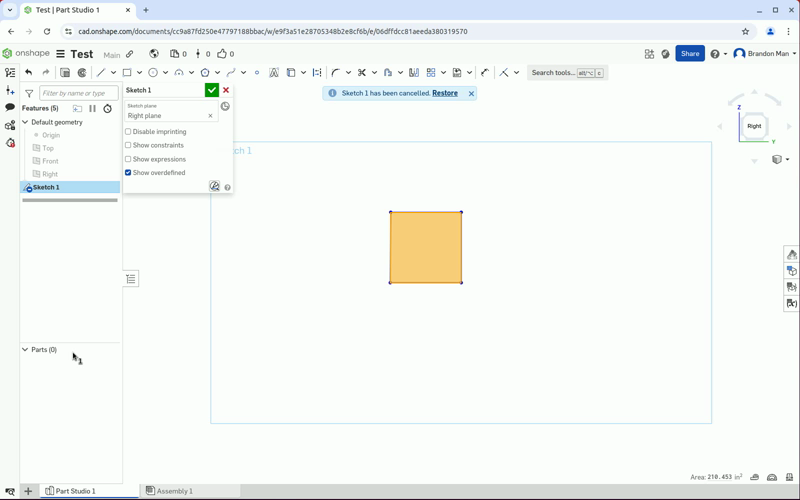
key(shift+y)
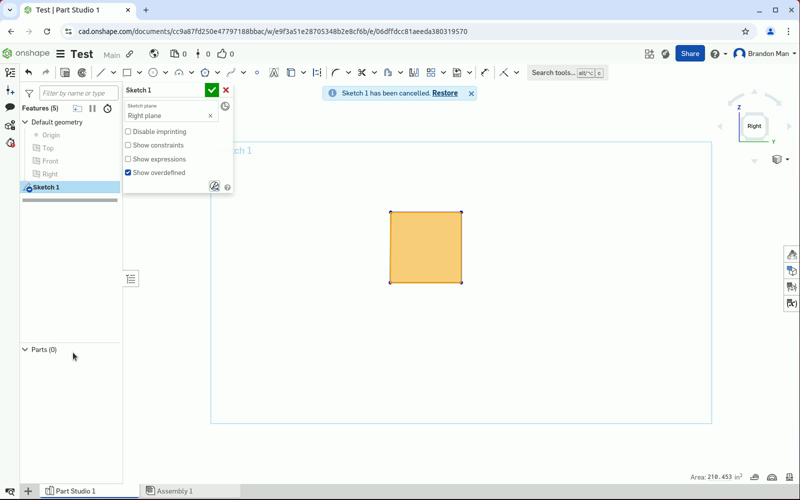
key(shift+e)
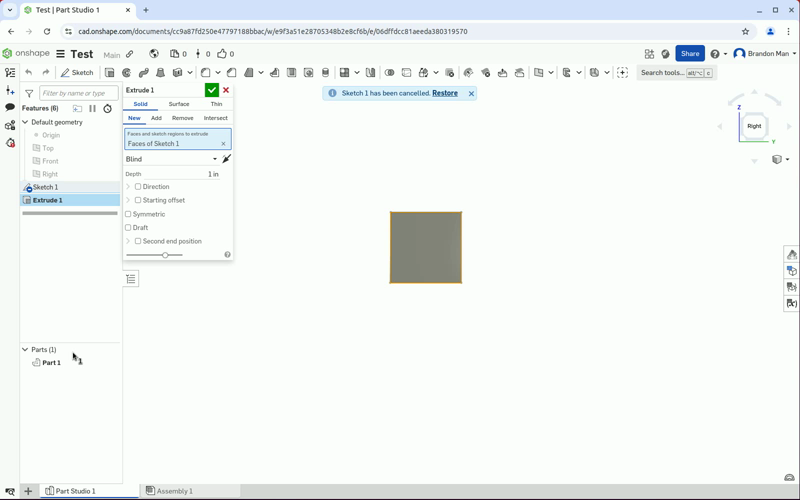
mouse_move(143, 106)
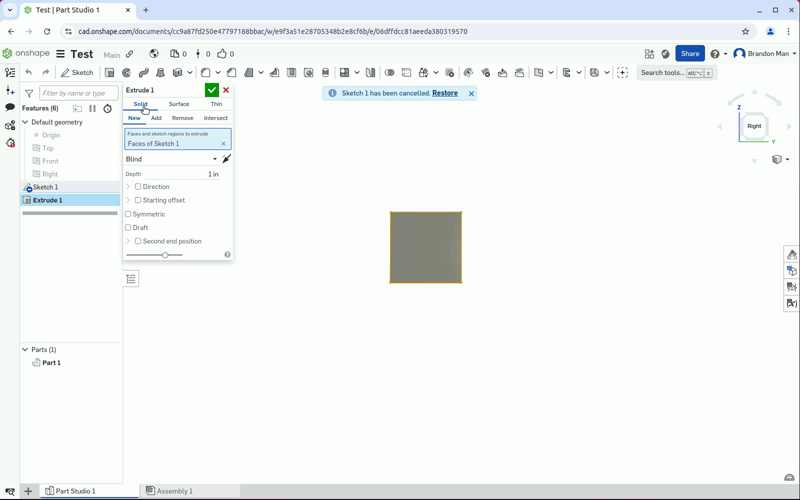
click(143, 106)
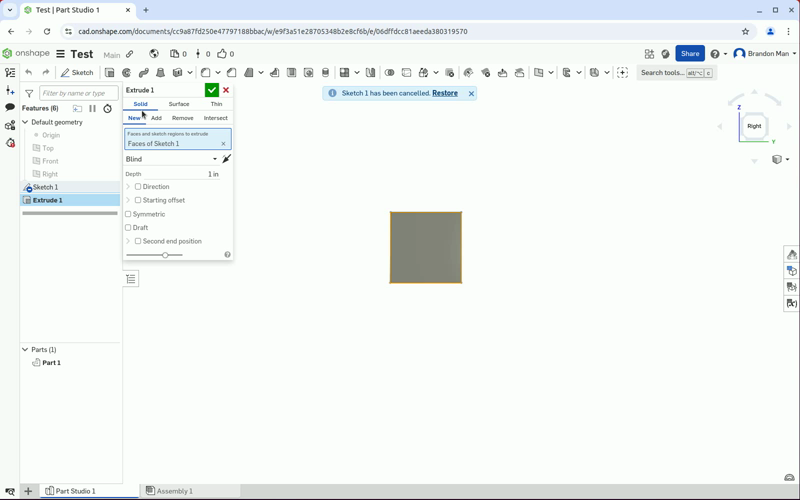
mouse_move(137, 120)
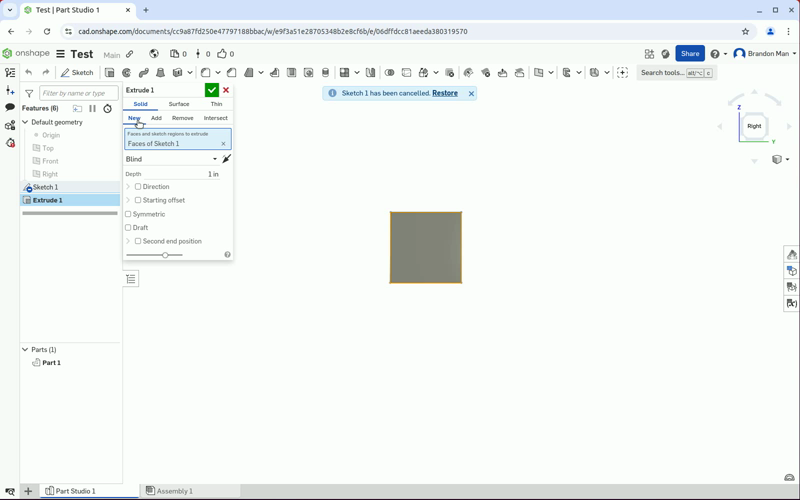
click(137, 120)
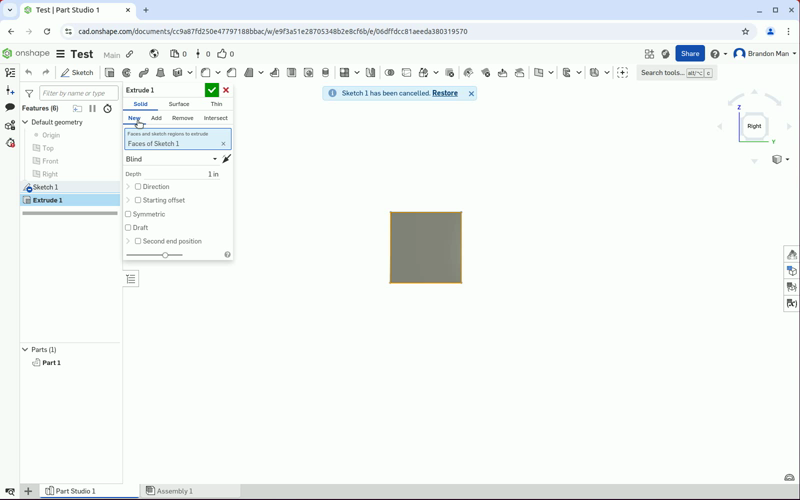
key(tab, 4)
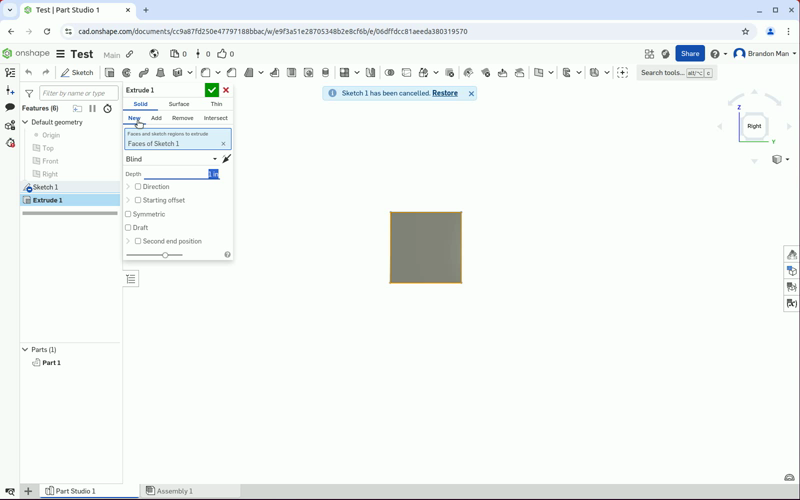
text(23.108)
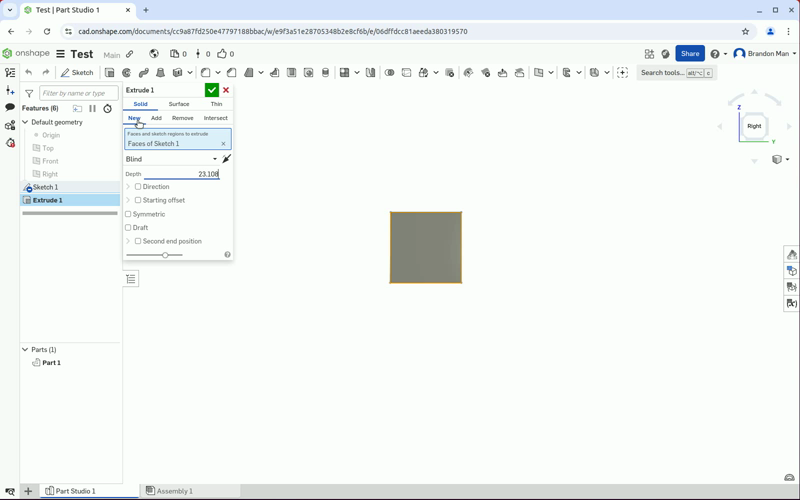
key(enter)
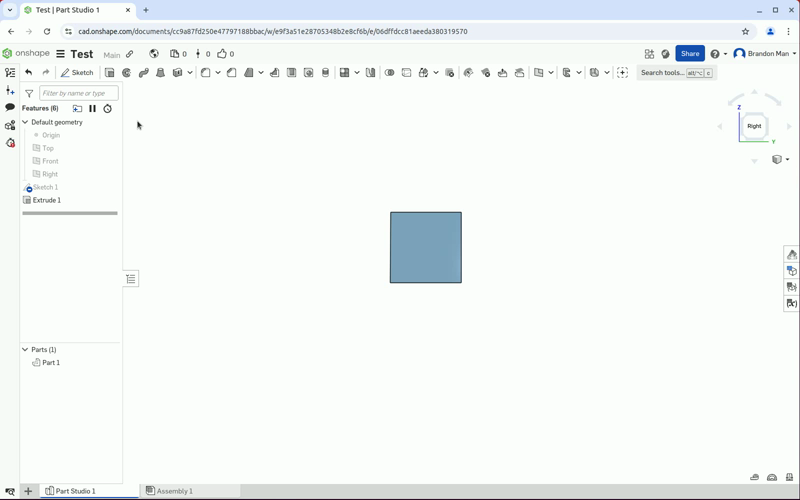
key(shift+h)
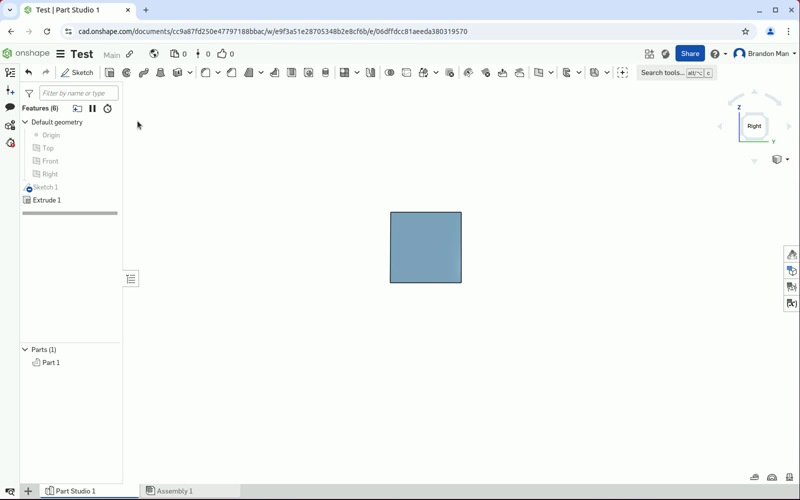
key(shift+h)
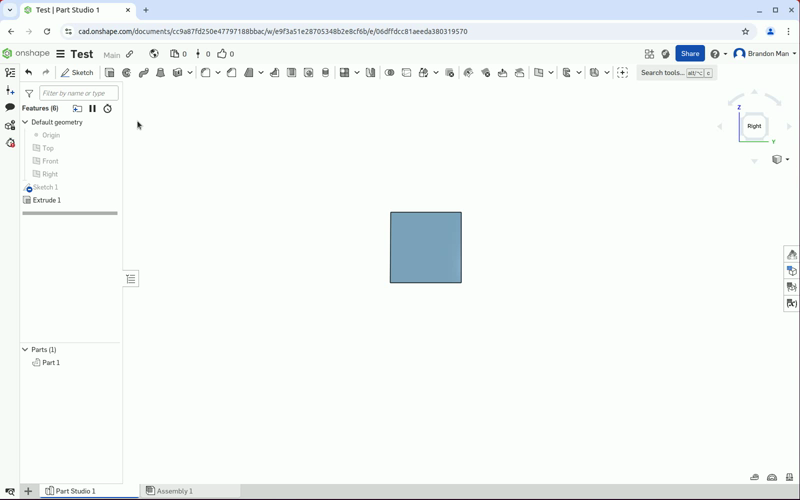
mouse_move(73, 189)
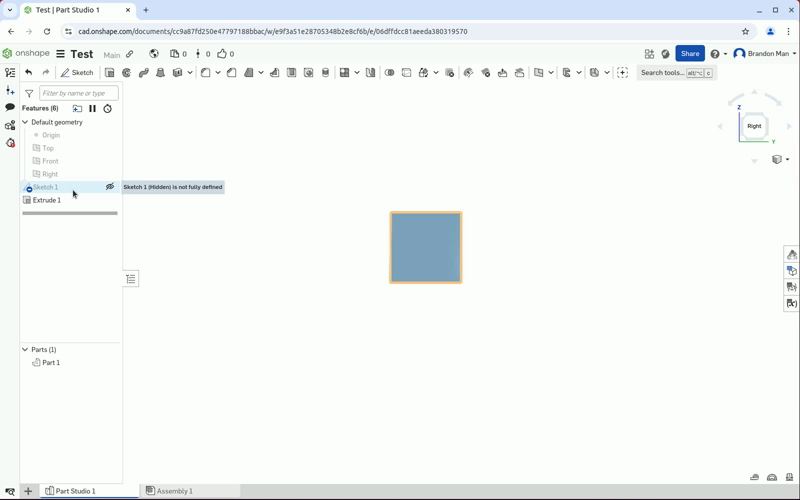
click(73, 189)
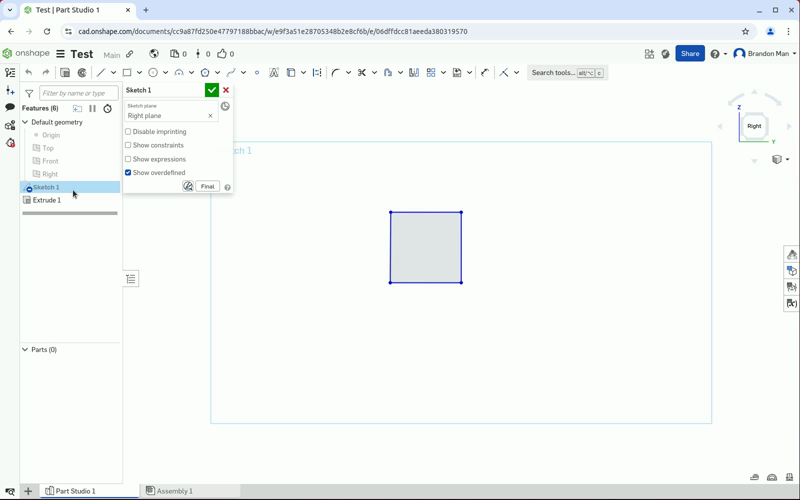
mouse_move(229, 92)
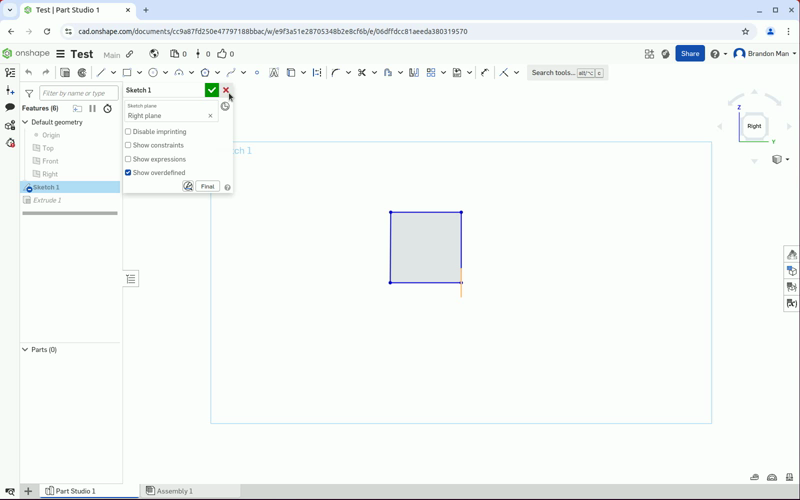
click(229, 92)
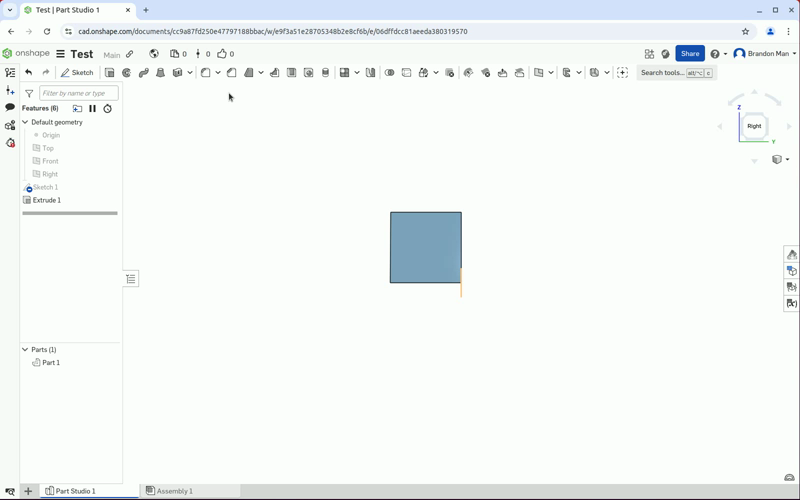
mouse_move(541, 75)
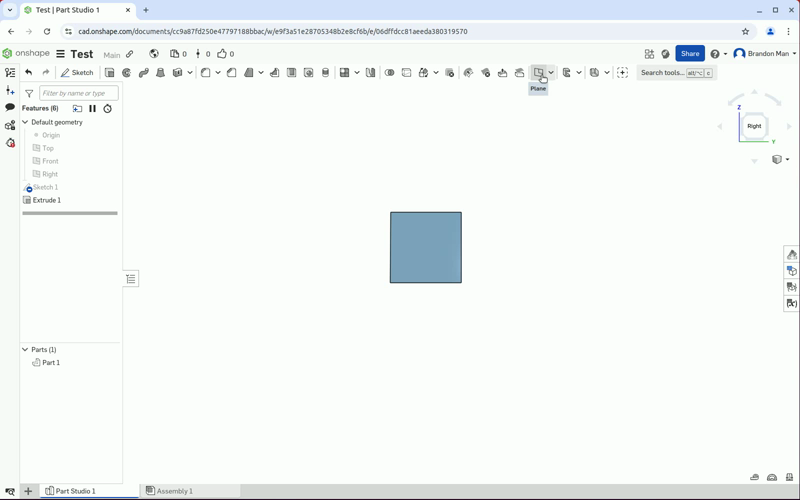
click(541, 75)
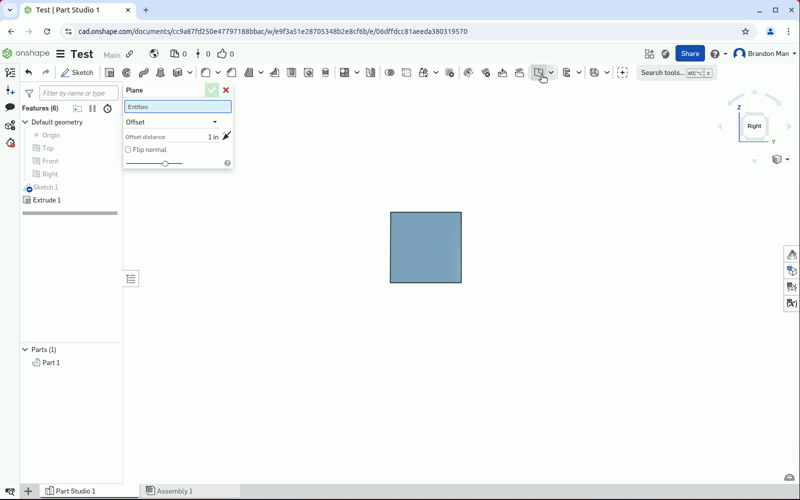
mouse_move(73, 176)
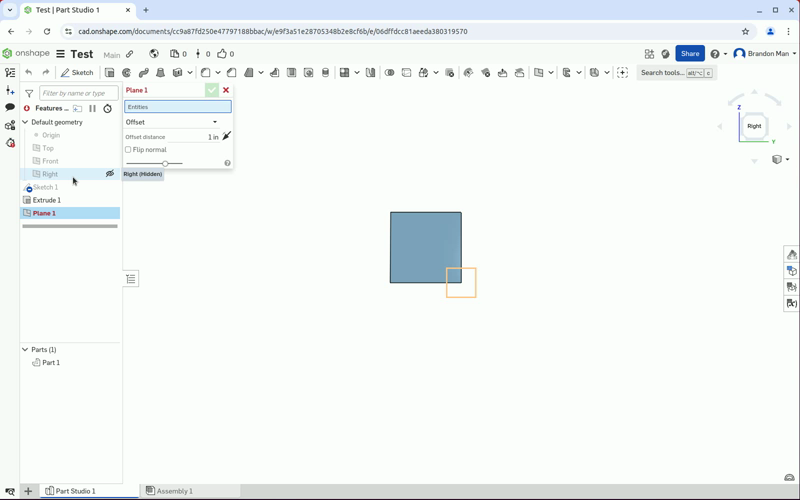
click(73, 176)
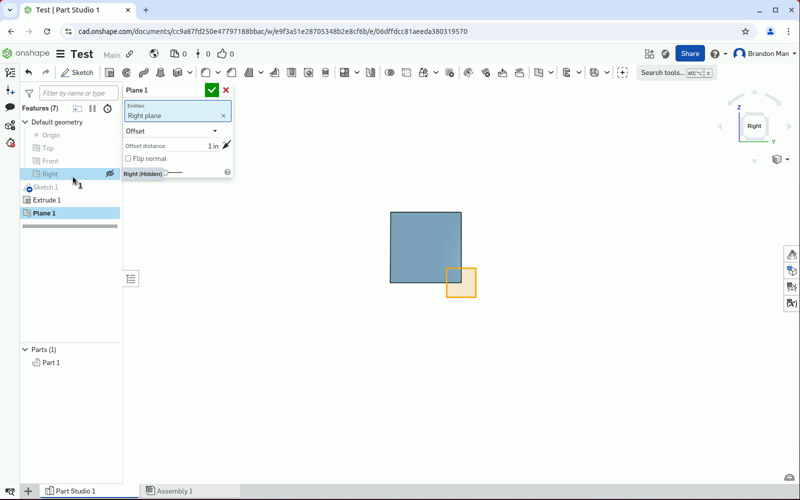
key(tab, 2)
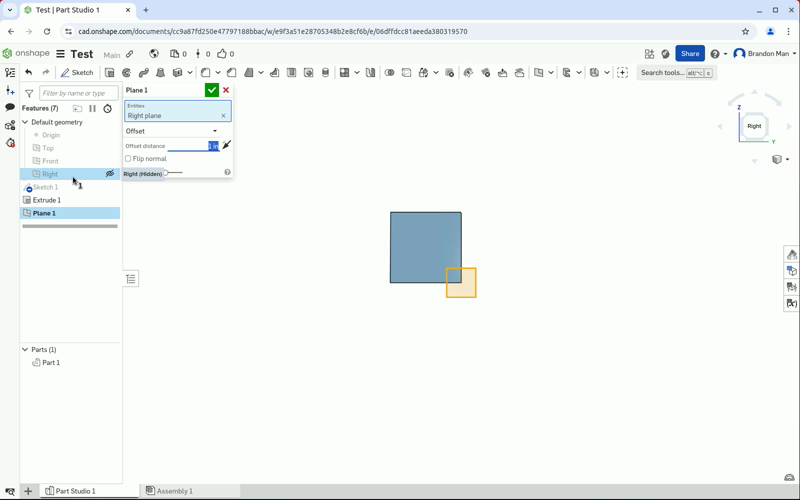
text(23.108)
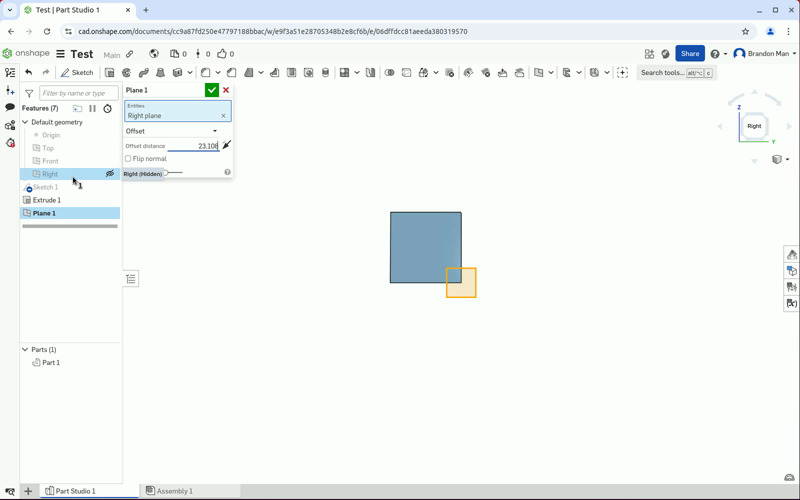
key(enter, 2)
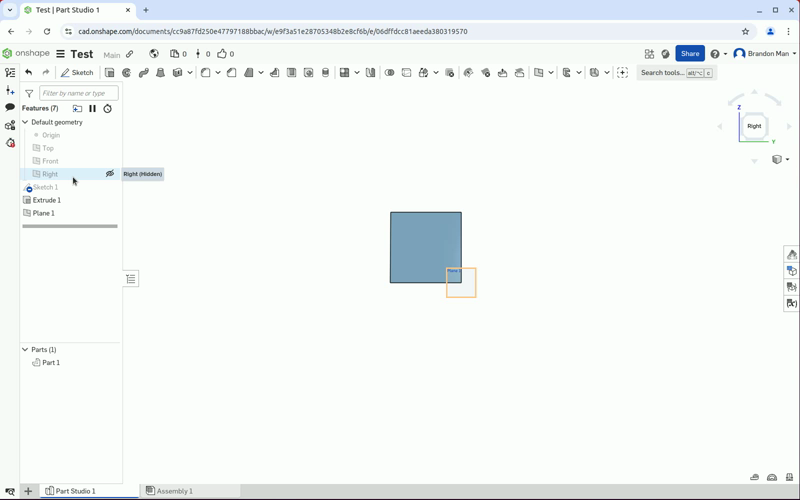
key(shift+s)
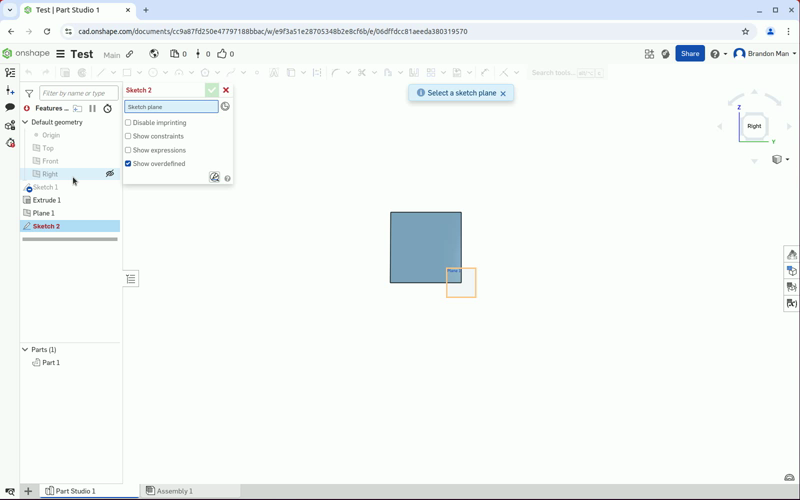
mouse_move(73, 215)
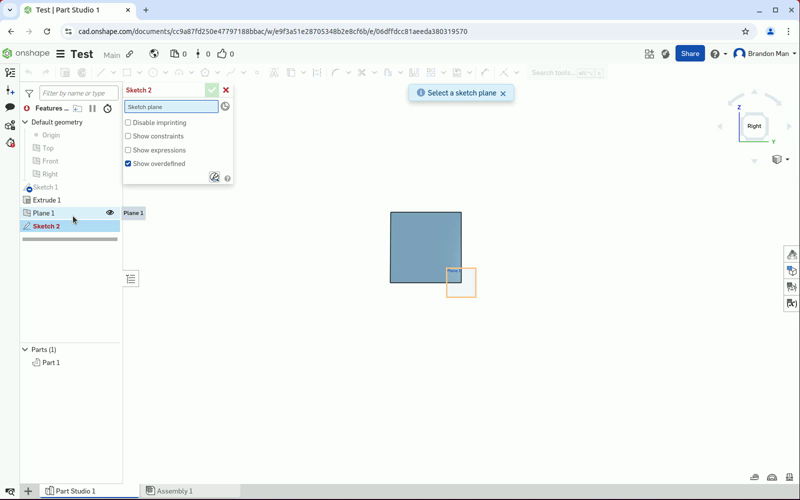
click(73, 215)
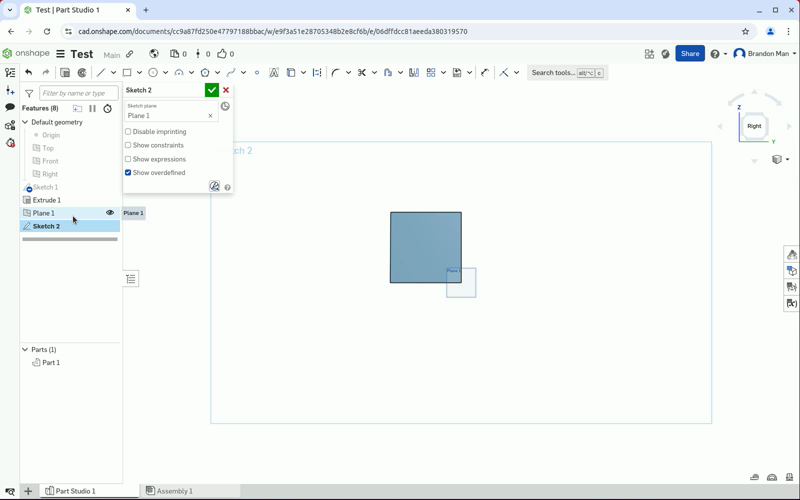
mouse_move(73, 352)
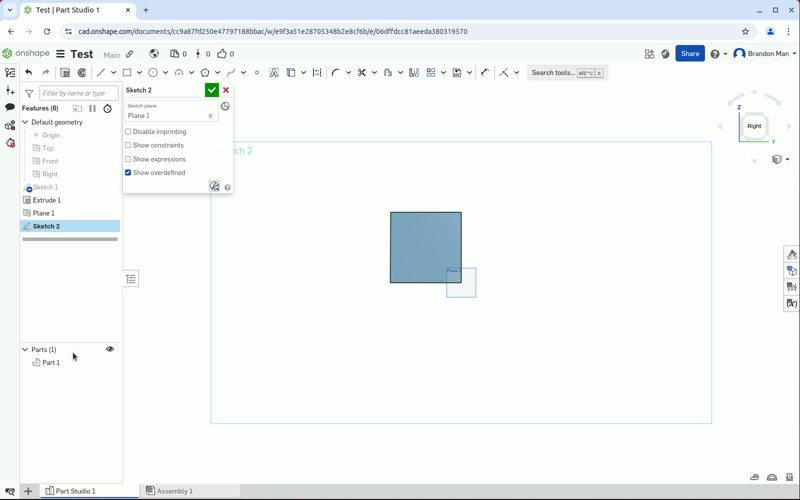
key(y)
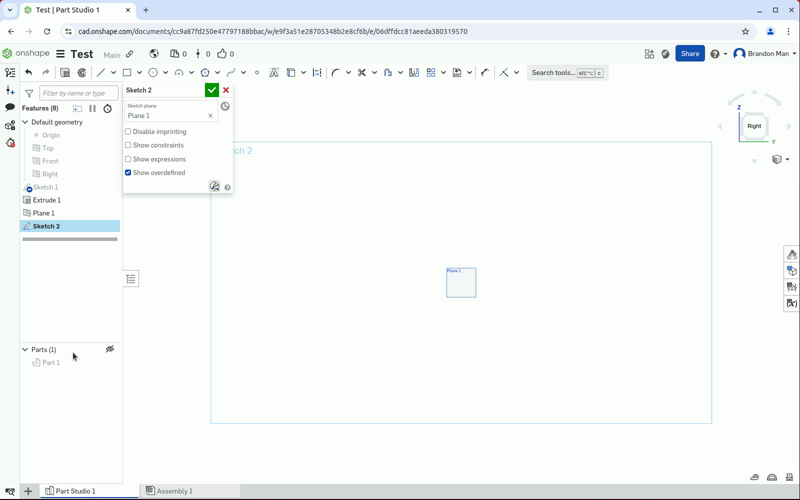
key(l)
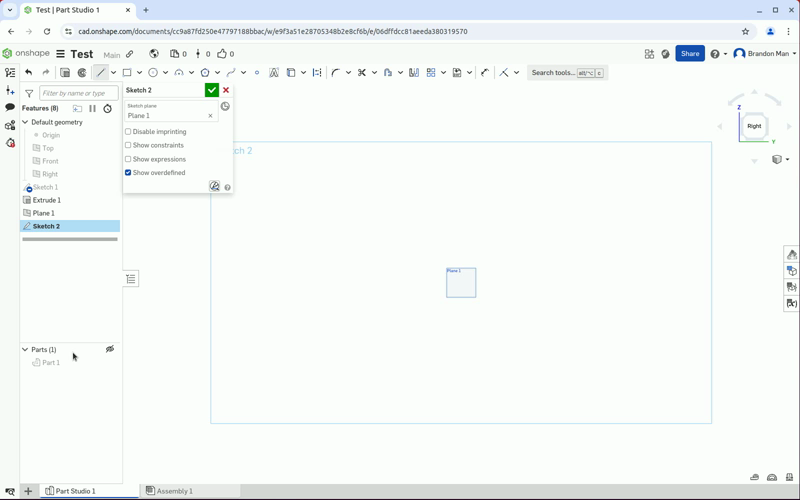
key_down(shift)
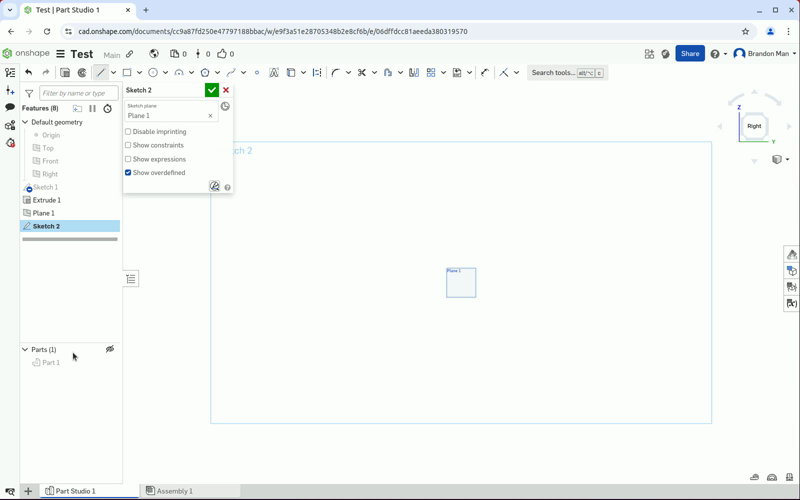
mouse_move(390, 254)
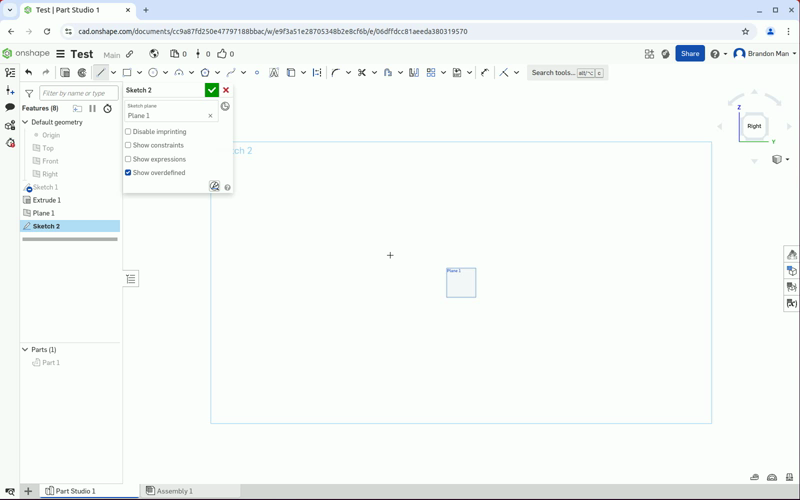
click(390, 254)
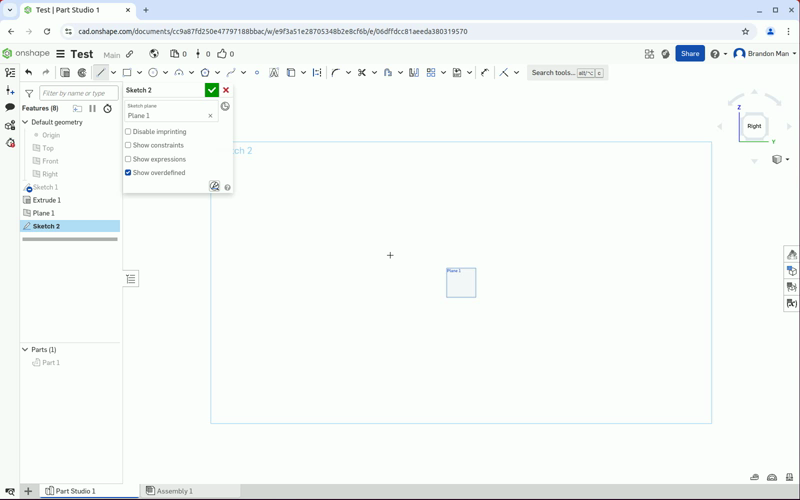
key_up(shift)
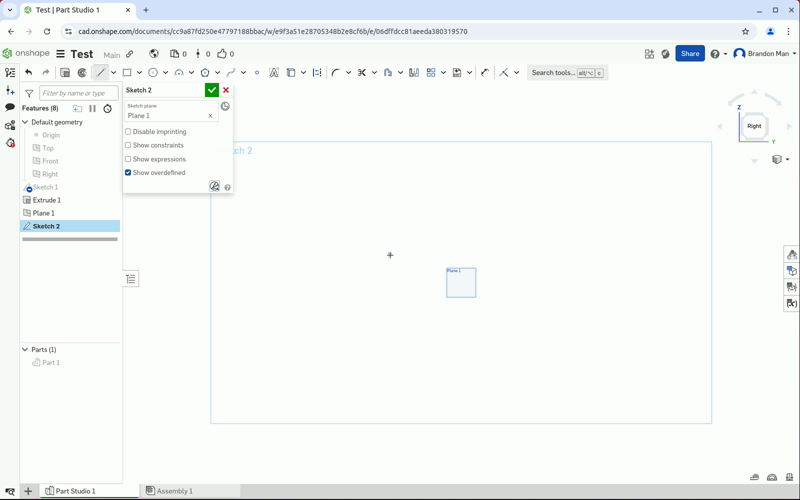
key_down(shift)
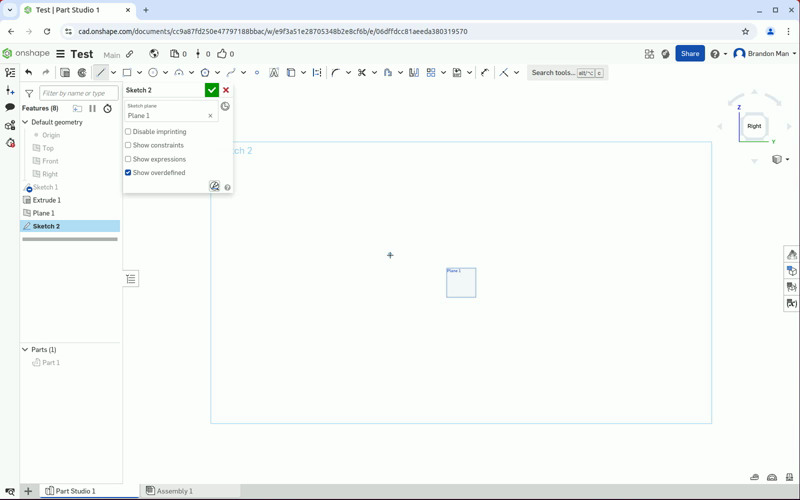
mouse_move(420, 254)
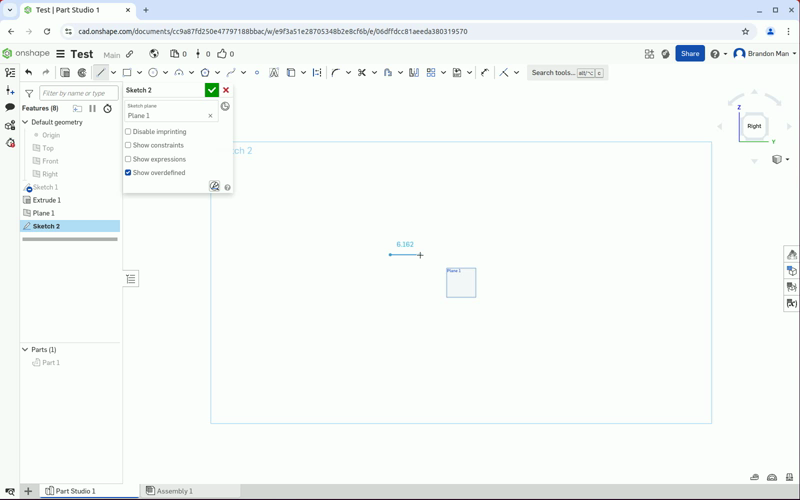
mouse_move(433, 254)
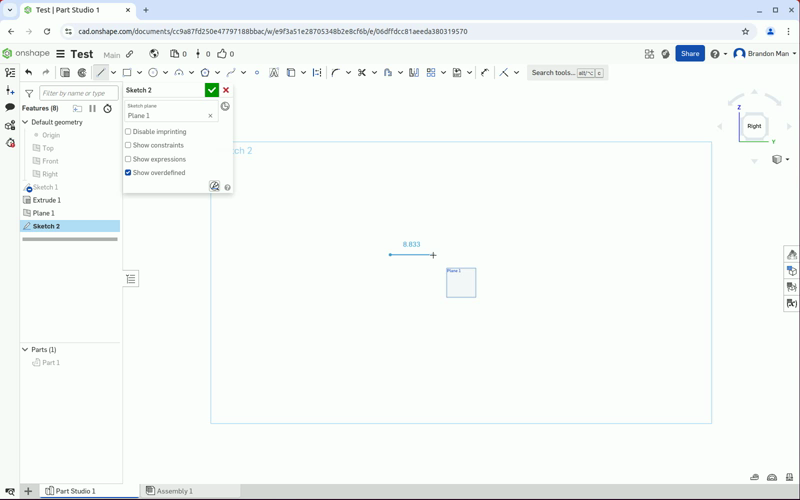
click(433, 254)
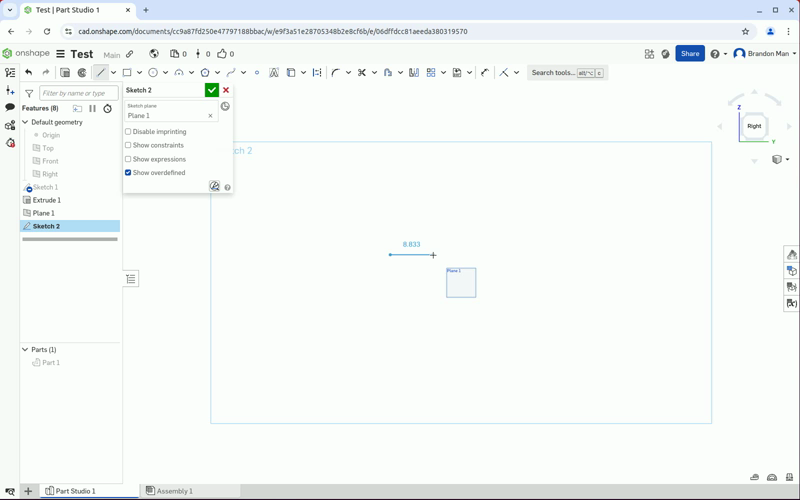
key_up(shift)
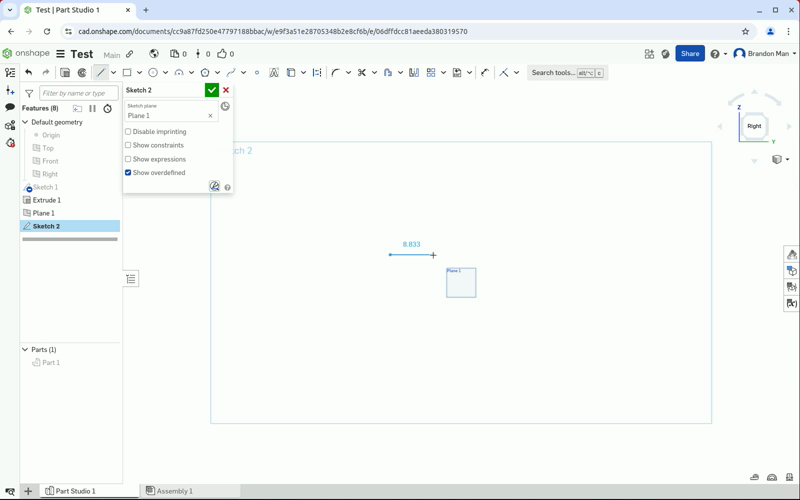
key_down(shift)
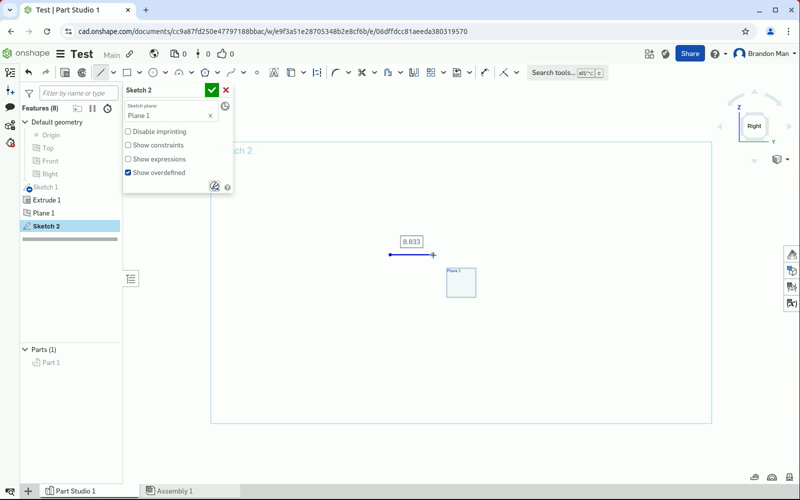
mouse_move(463, 254)
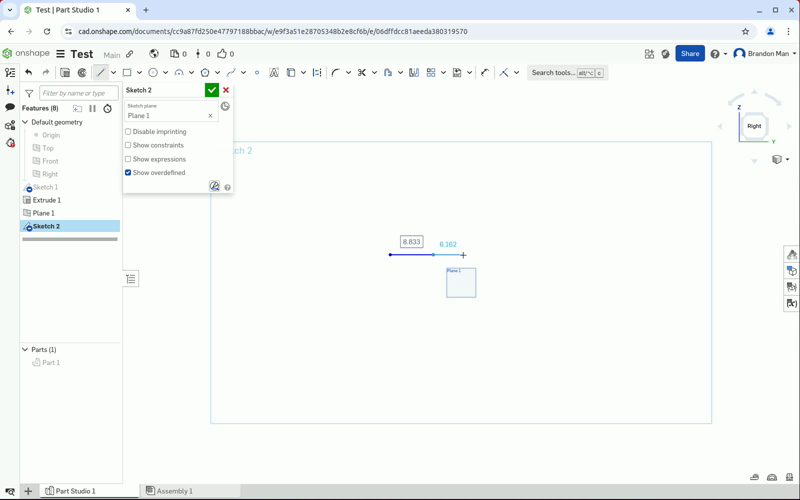
mouse_move(433, 211)
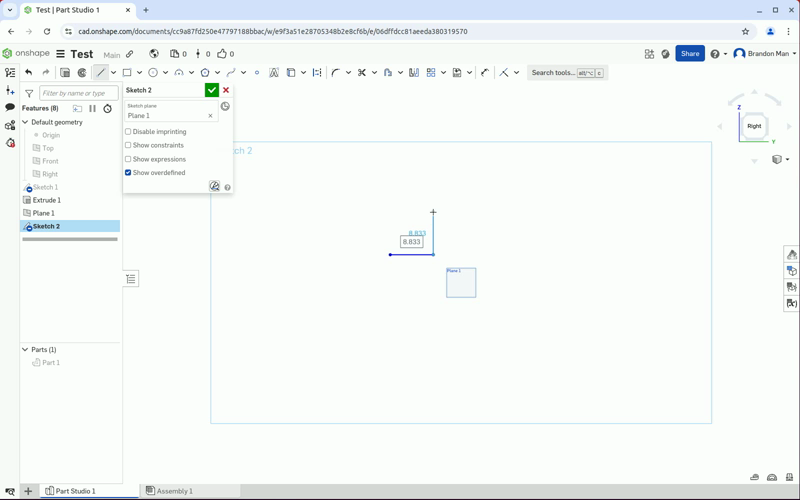
click(433, 211)
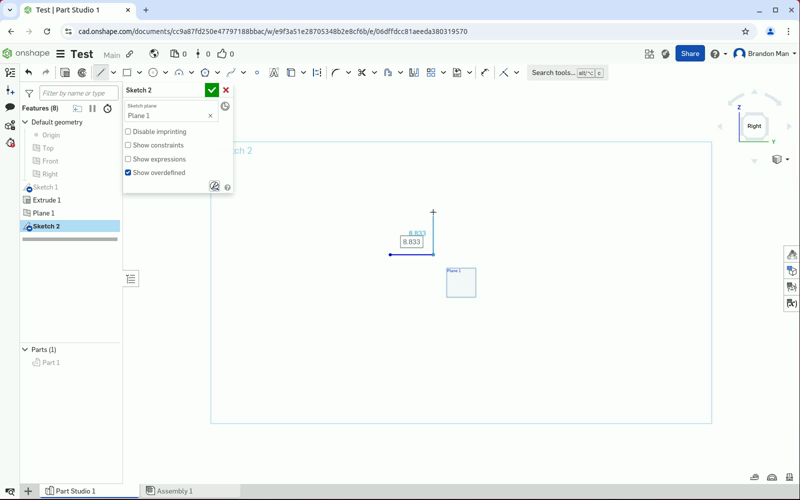
key_up(shift)
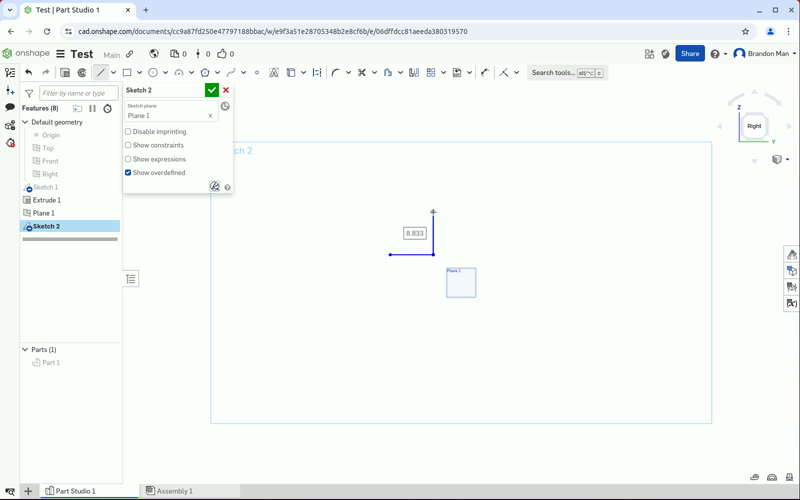
key_down(shift)
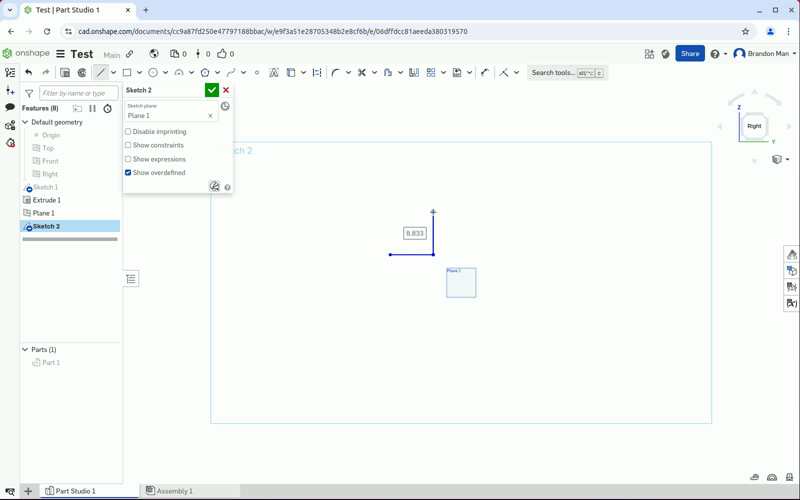
mouse_move(463, 211)
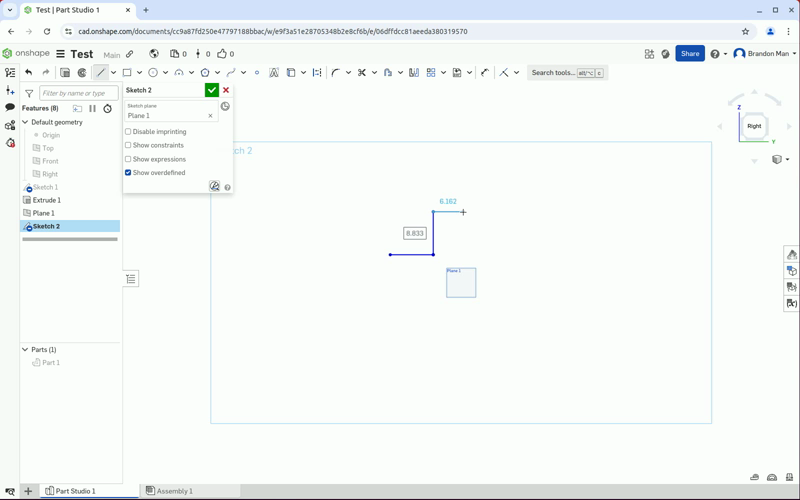
mouse_move(390, 211)
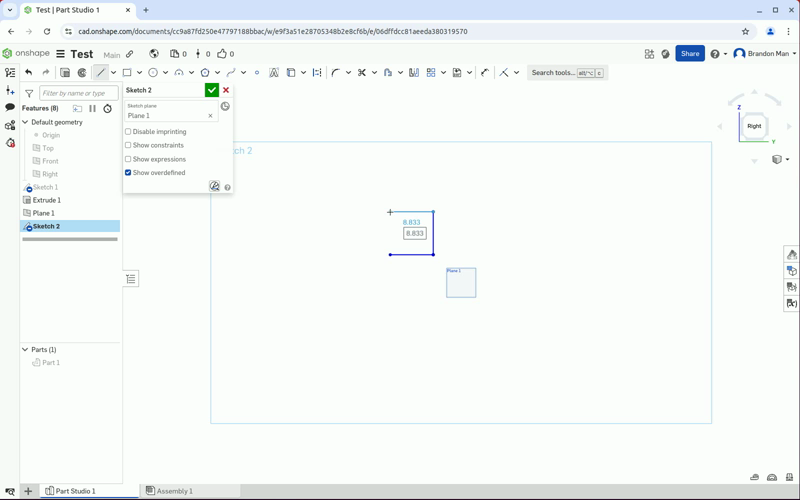
click(390, 211)
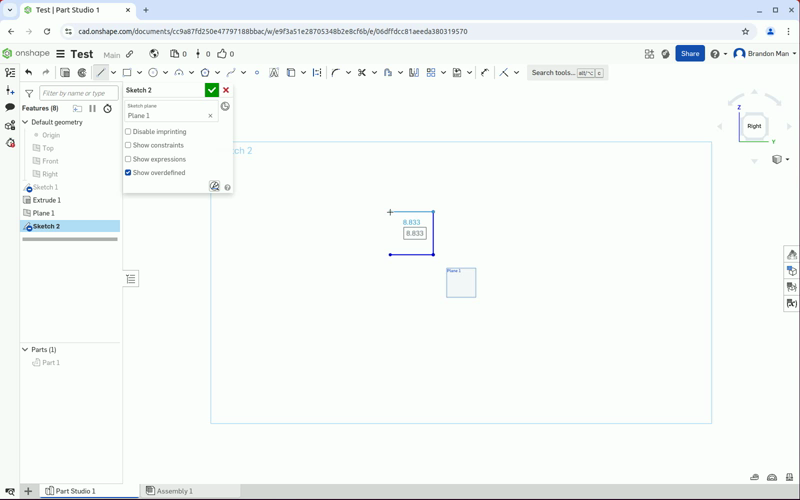
key_up(shift)
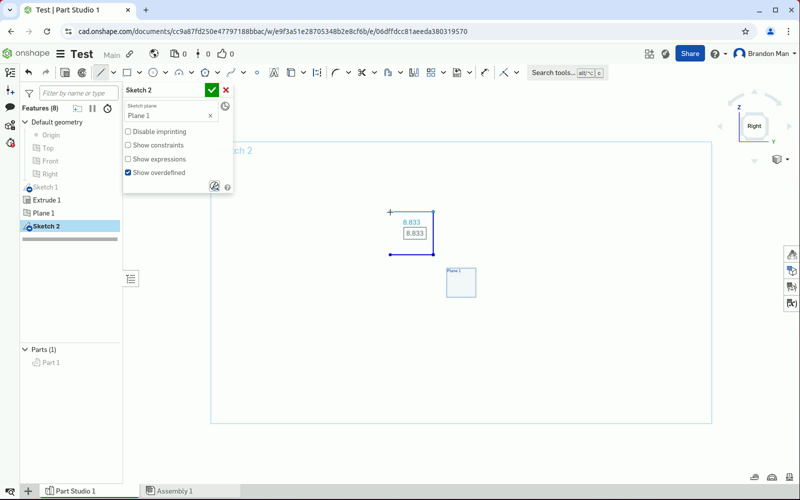
mouse_move(420, 211)
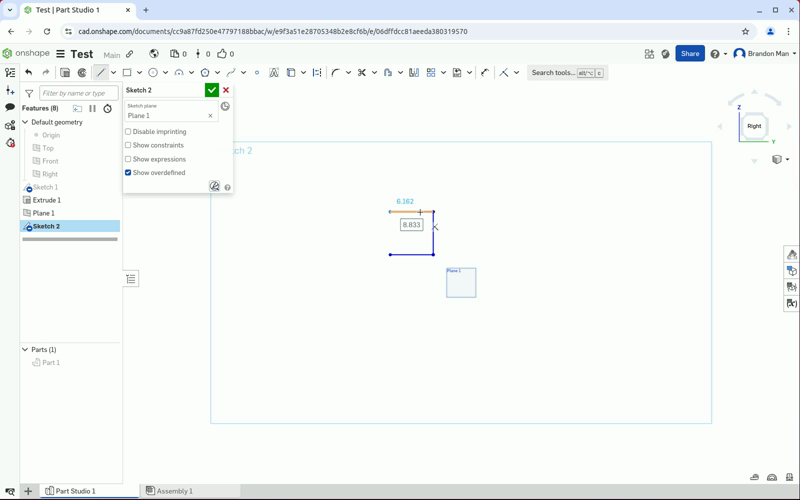
key_down(shift)
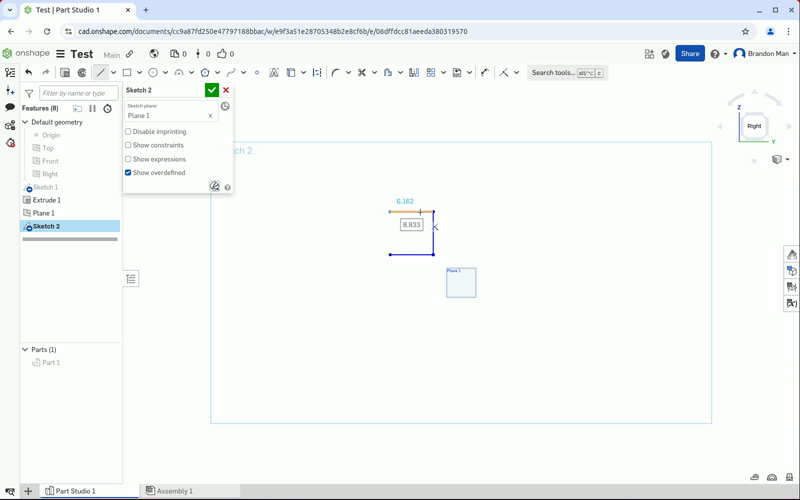
mouse_move(390, 254)
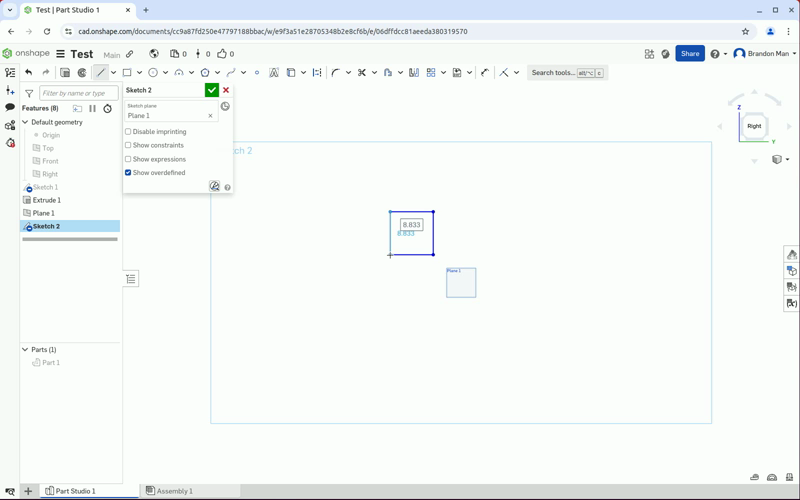
key_up(shift)
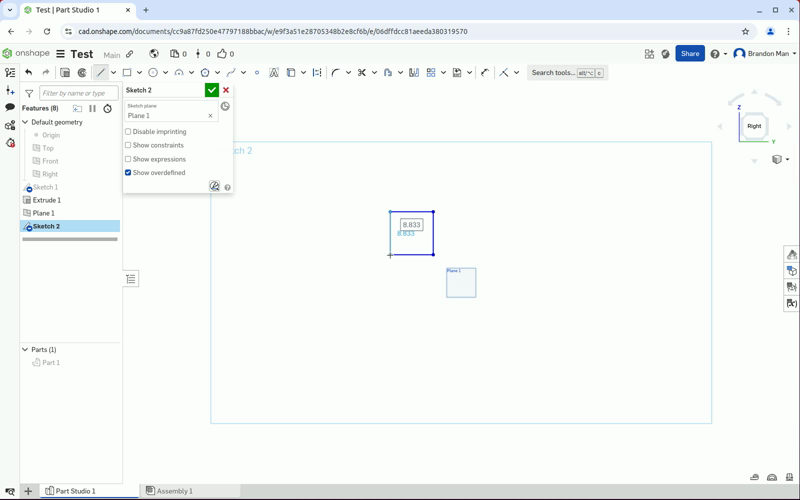
click(390, 254)
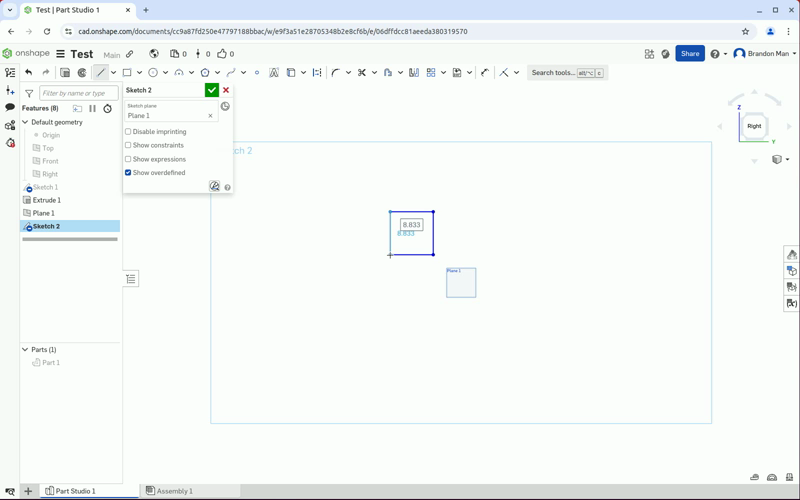
key(esc)
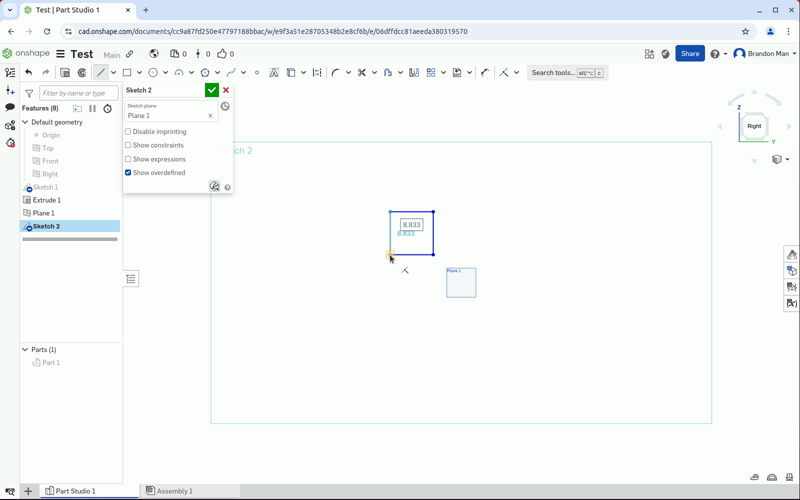
mouse_move(417, 216)
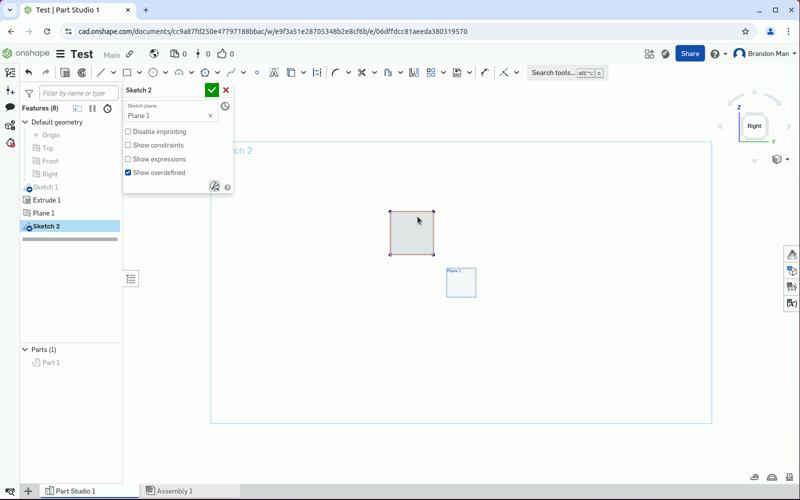
click(417, 216)
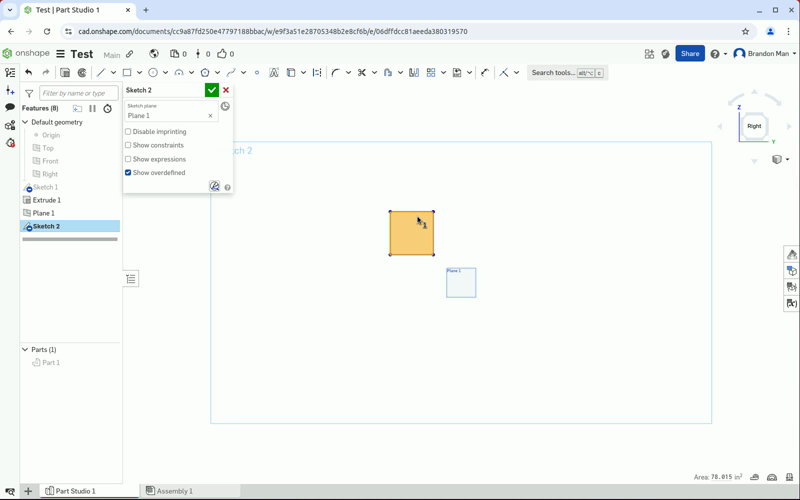
mouse_move(73, 352)
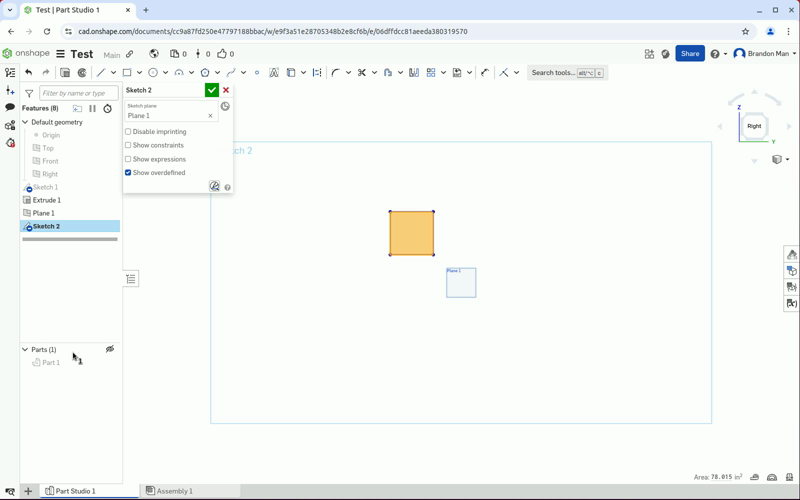
key(shift+y)
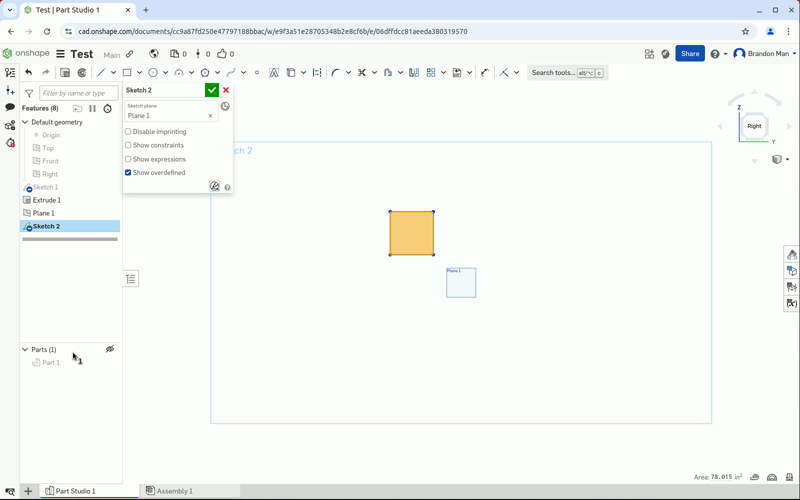
key(shift+e)
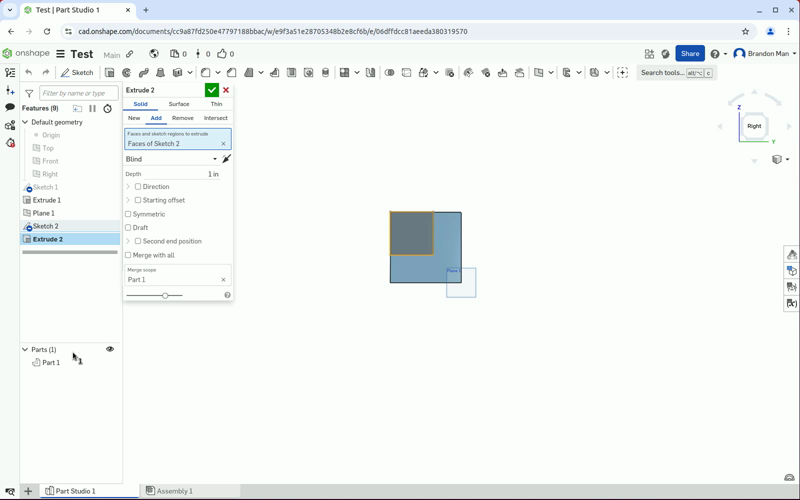
mouse_move(143, 106)
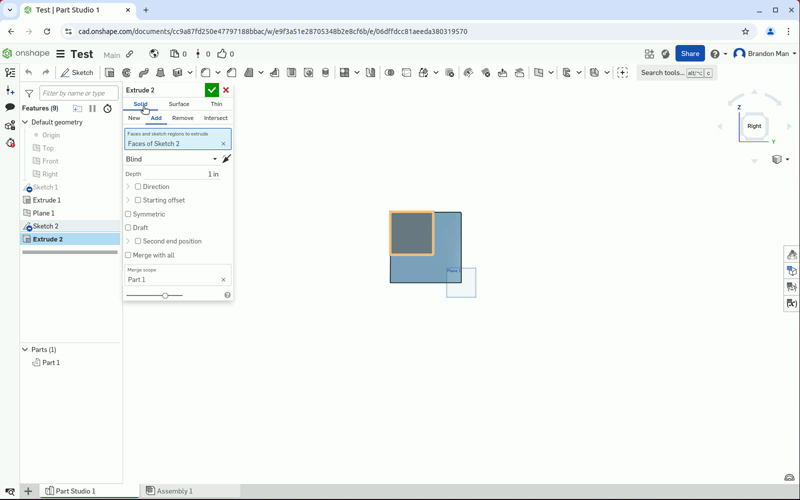
click(143, 106)
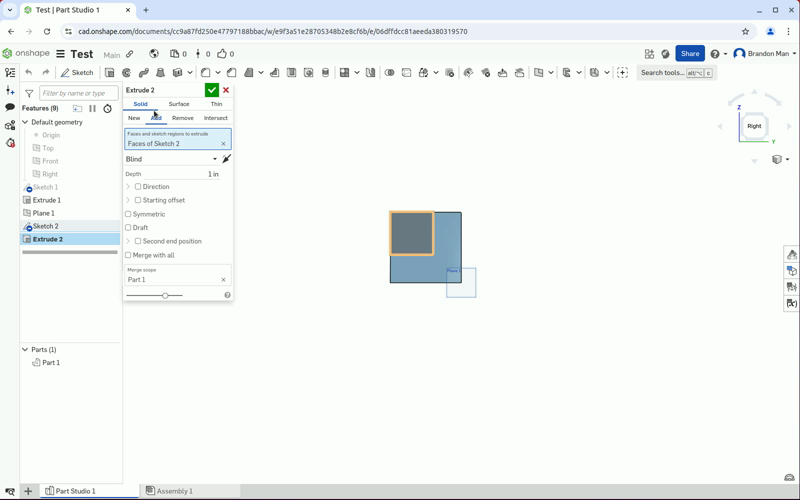
mouse_move(186, 120)
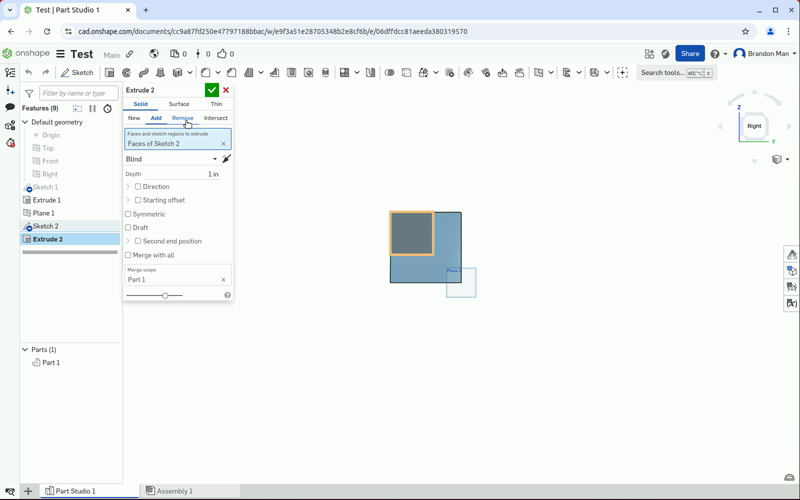
click(186, 120)
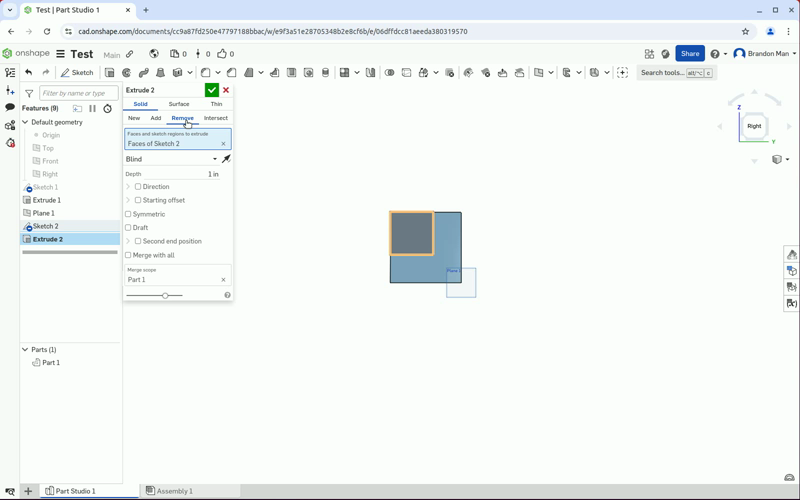
key(tab, 4)
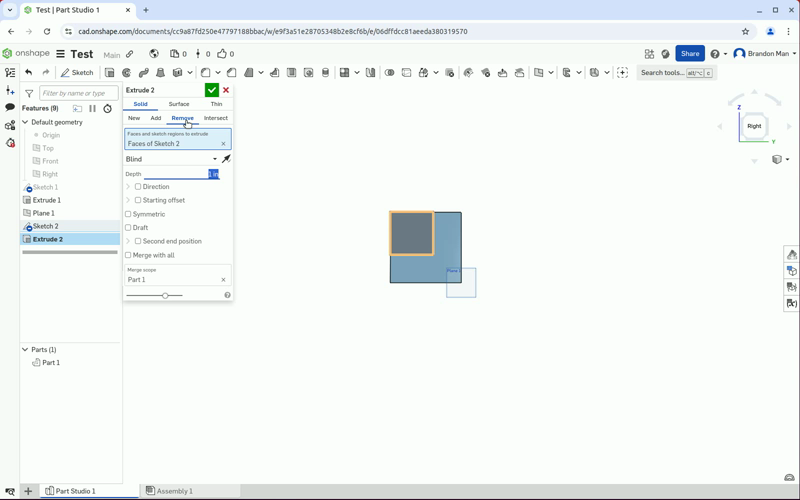
text(8.666)
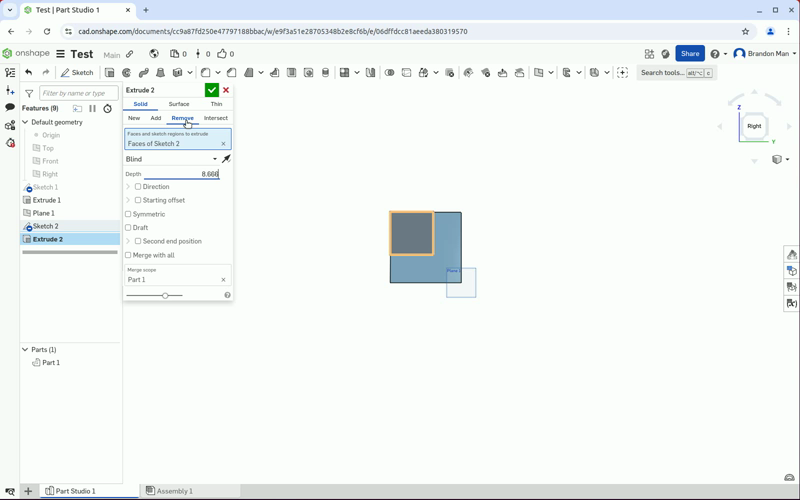
key(tab, 6)
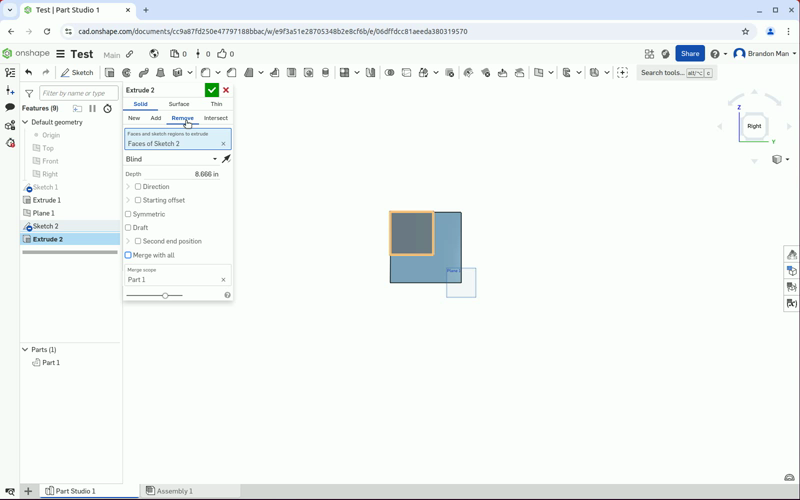
key(space)
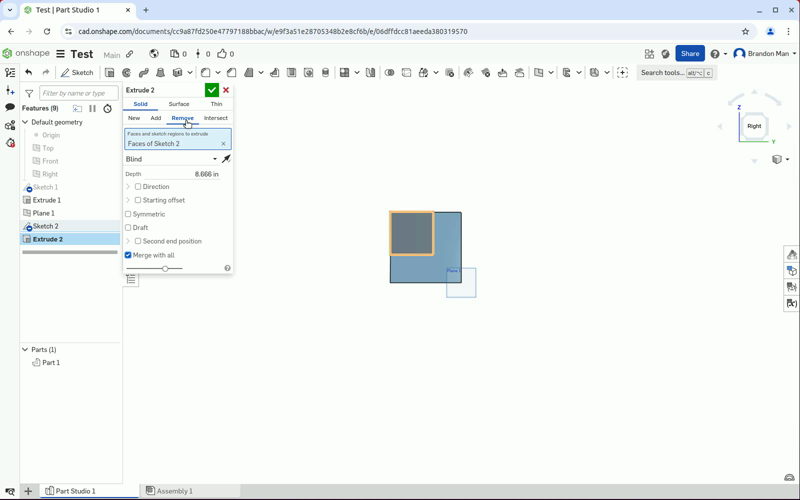
key(enter)
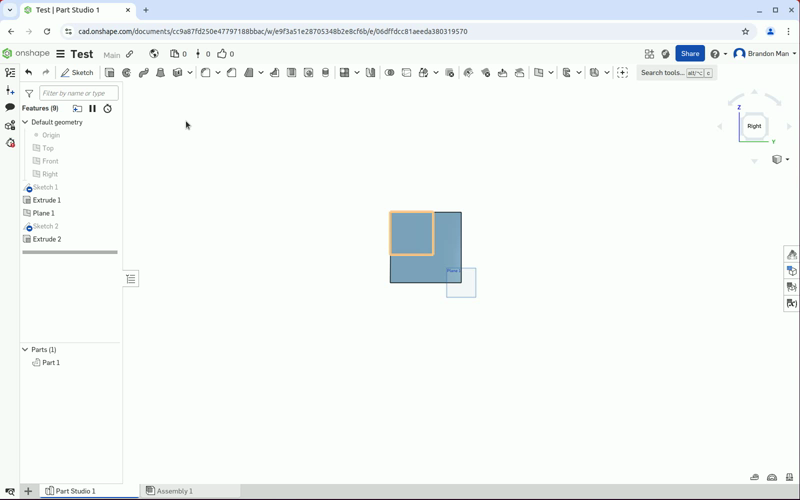
key(shift+h)
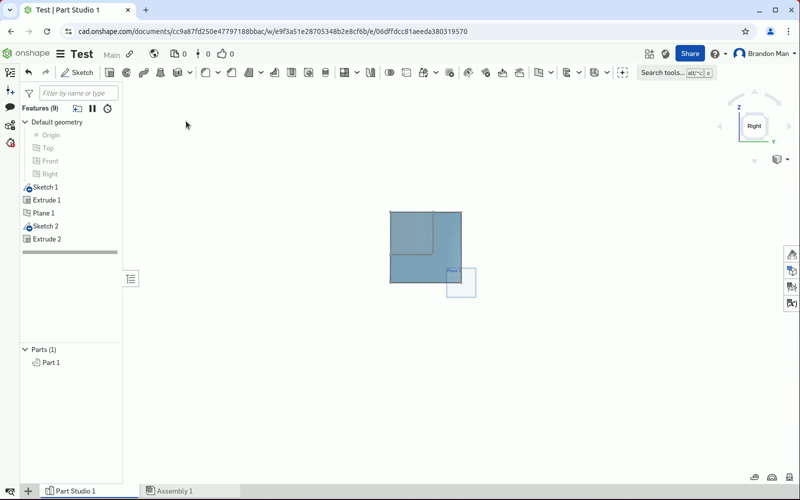
key(shift+h)
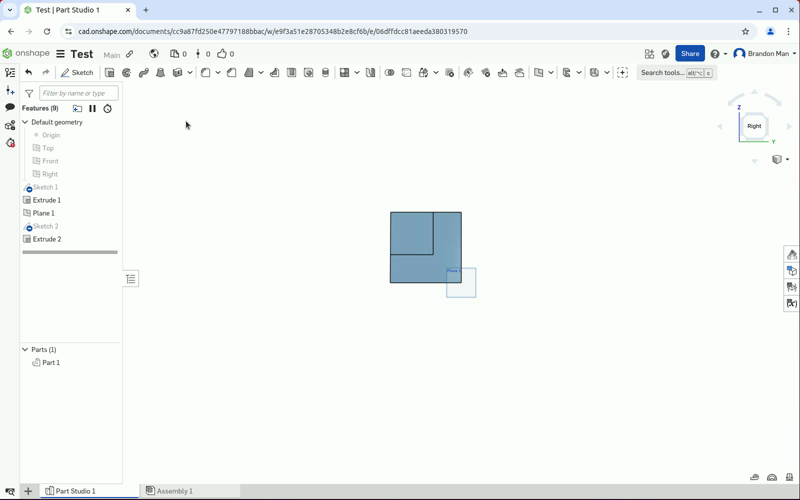
mouse_move(73, 189)
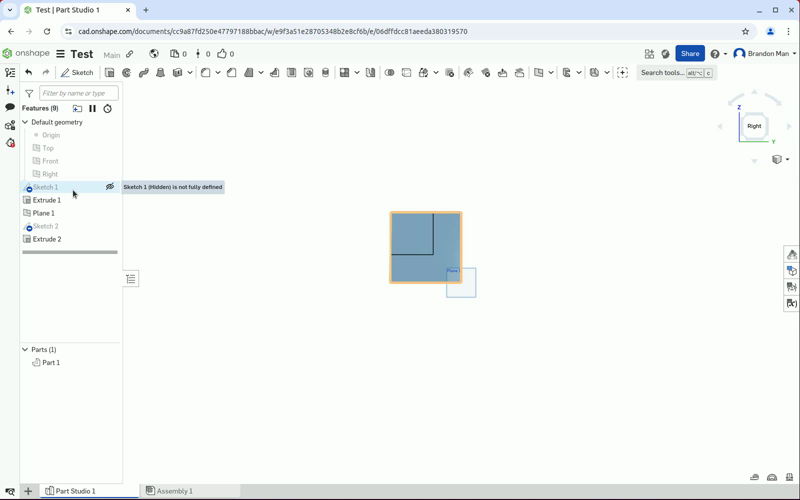
click(73, 189)
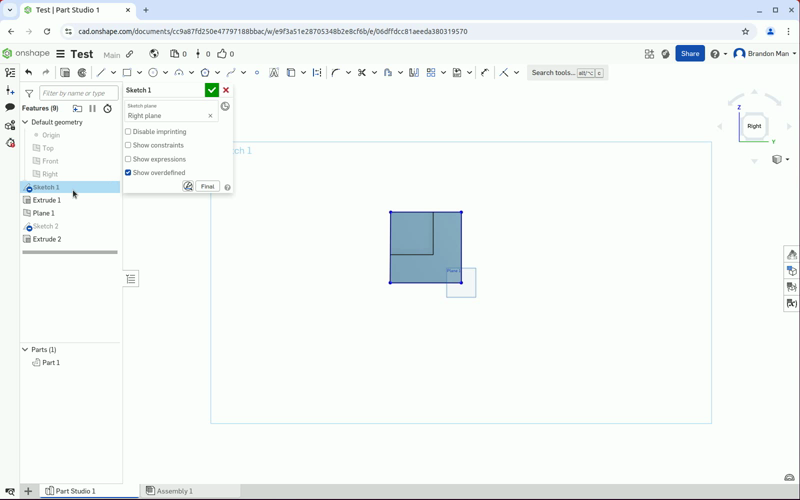
mouse_move(229, 92)
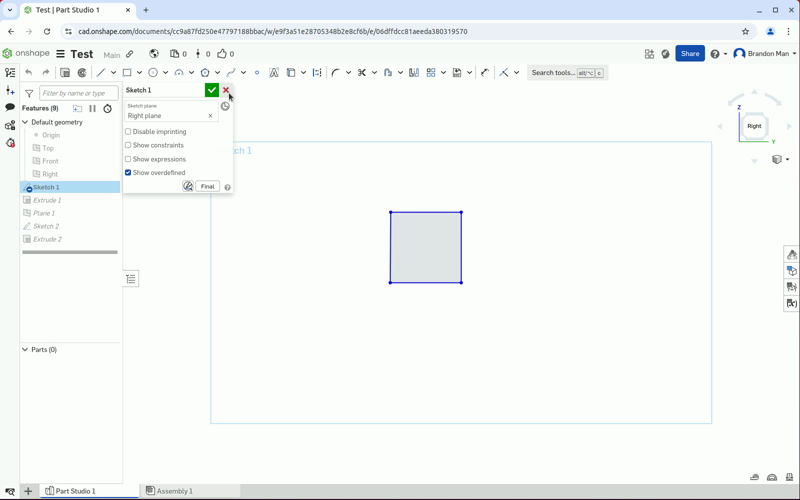
click(229, 92)
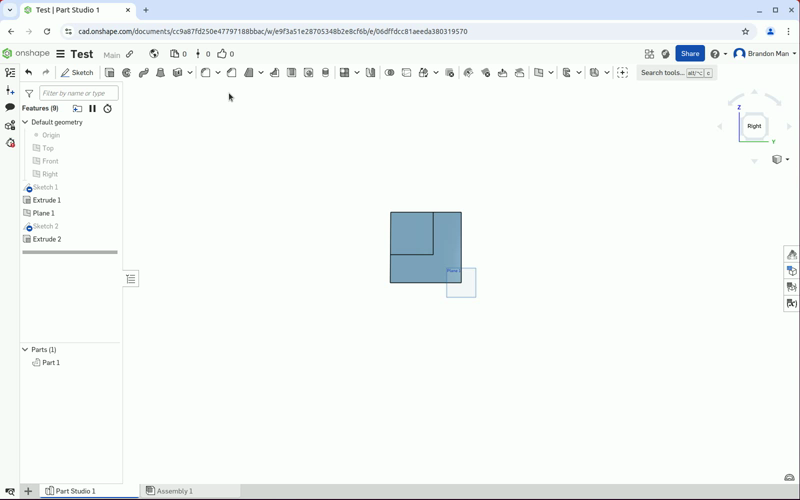
mouse_move(541, 75)
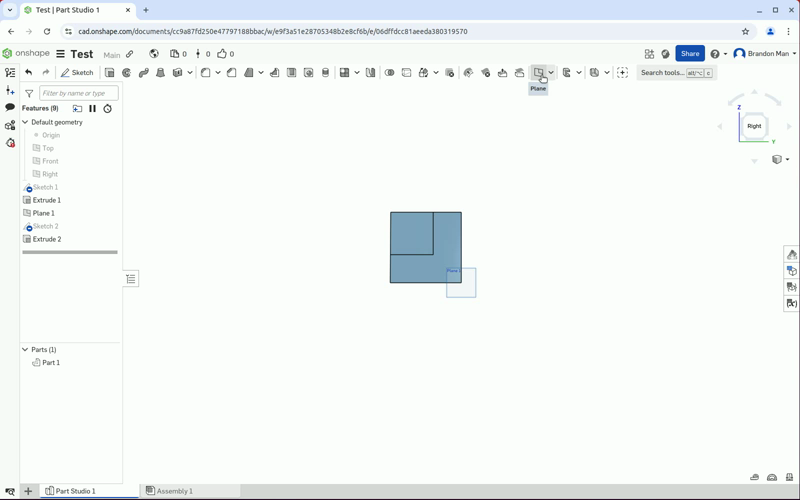
click(541, 75)
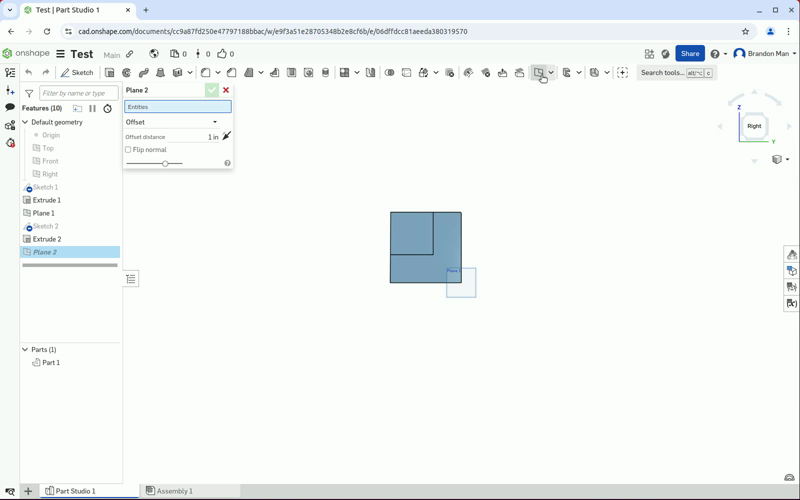
mouse_move(73, 176)
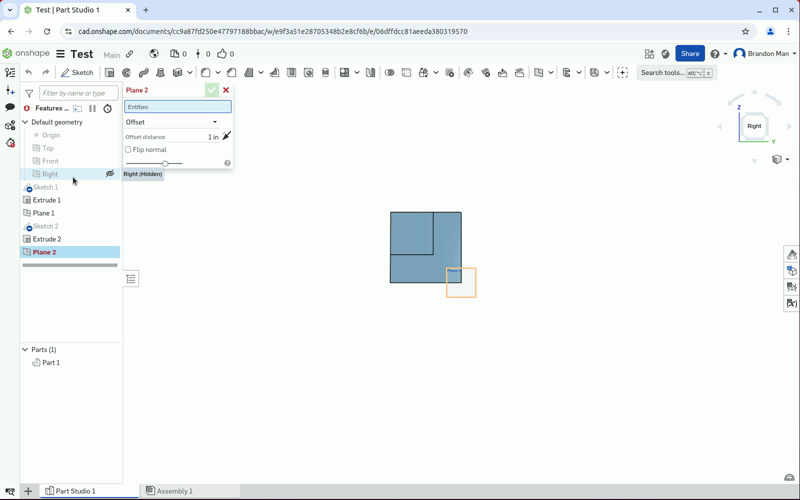
click(73, 176)
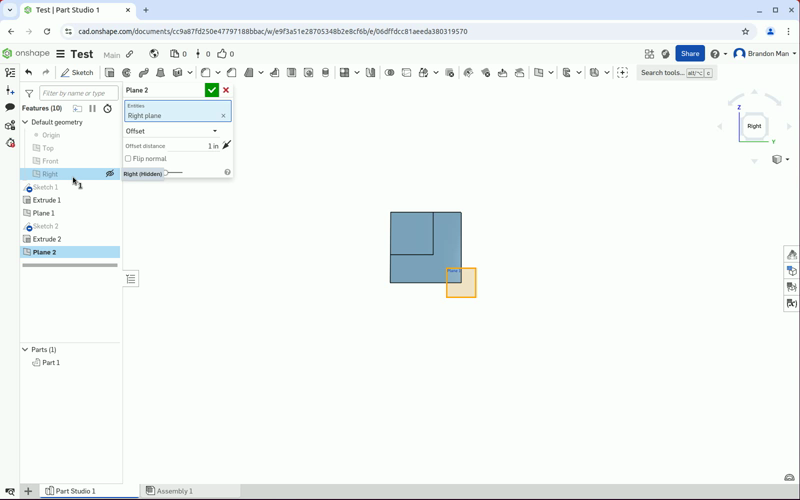
key(tab, 2)
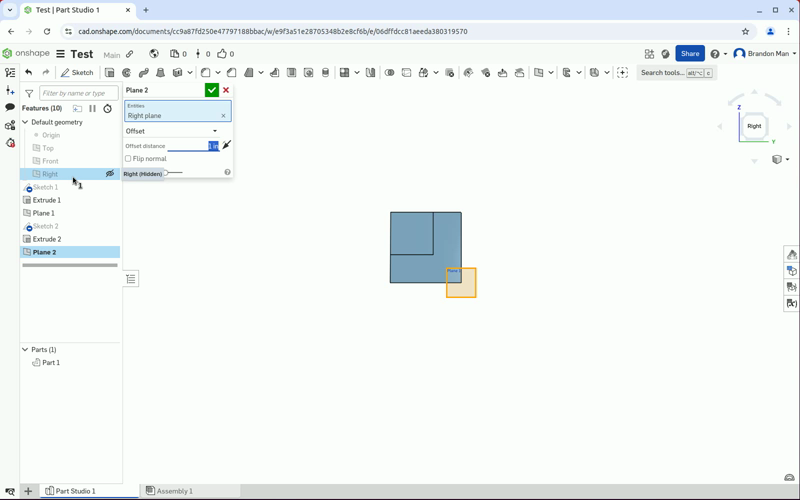
text(14.45)
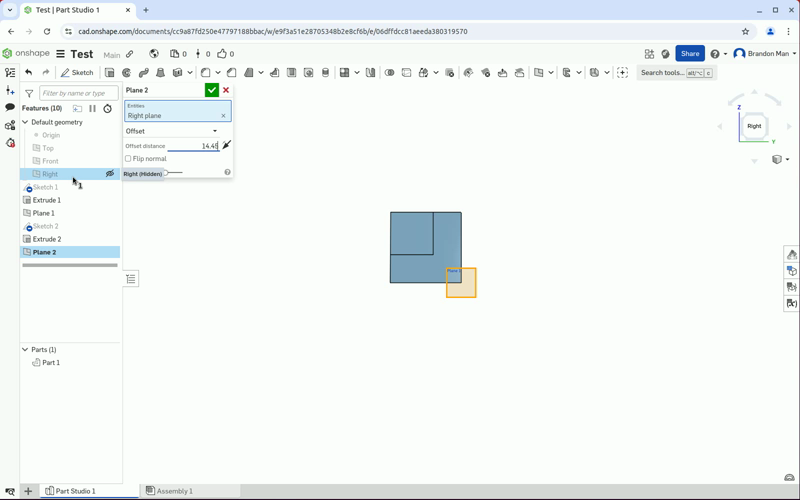
key(enter, 2)
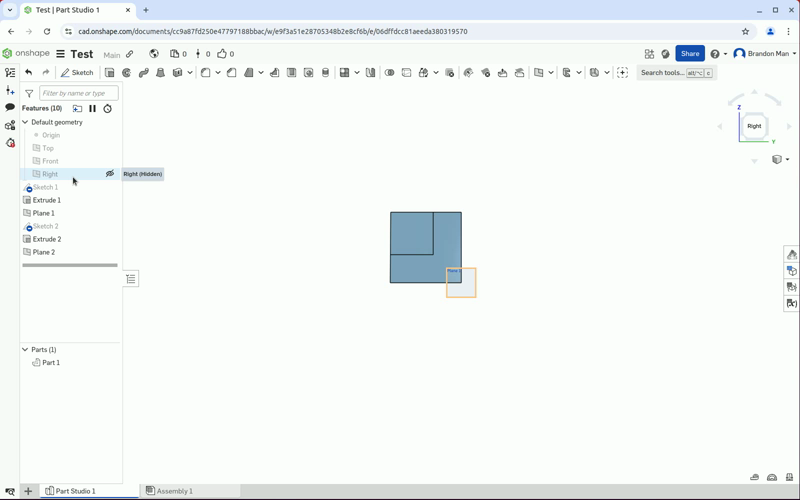
key(shift+s)
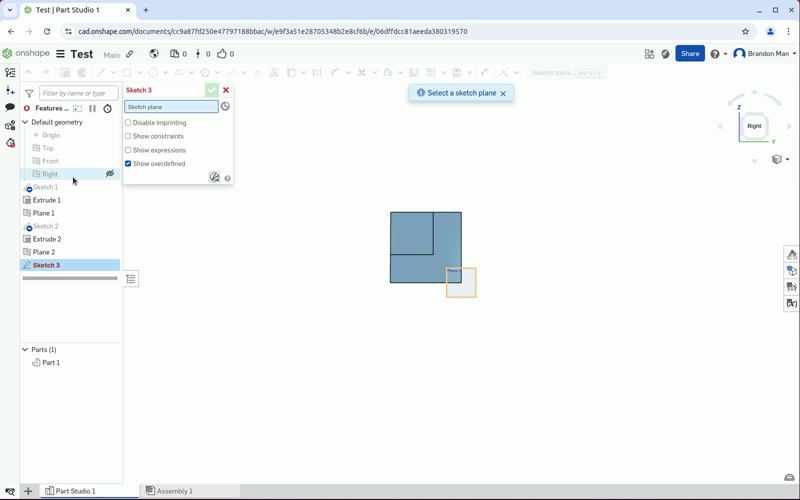
mouse_move(73, 254)
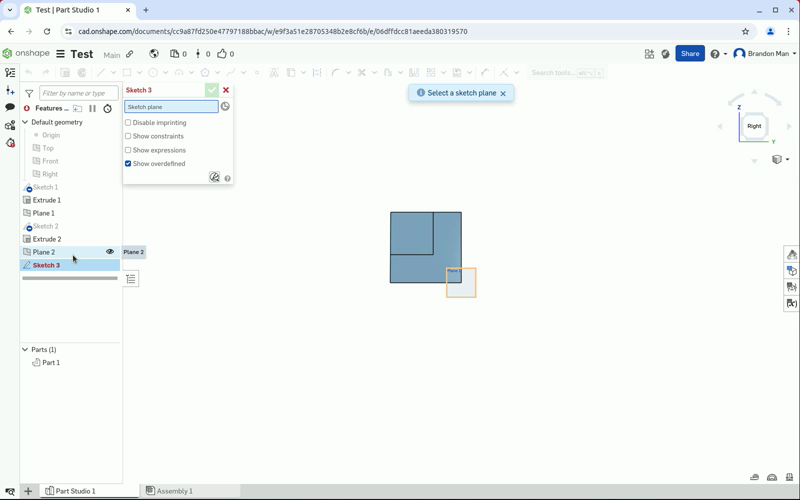
click(73, 254)
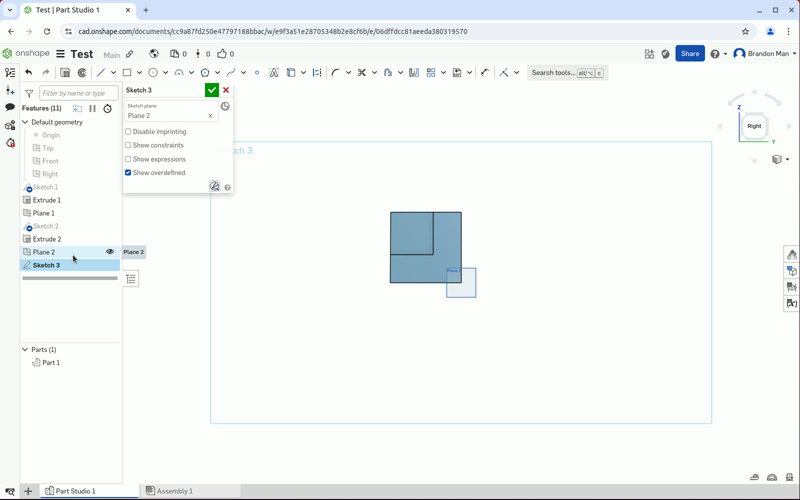
mouse_move(73, 352)
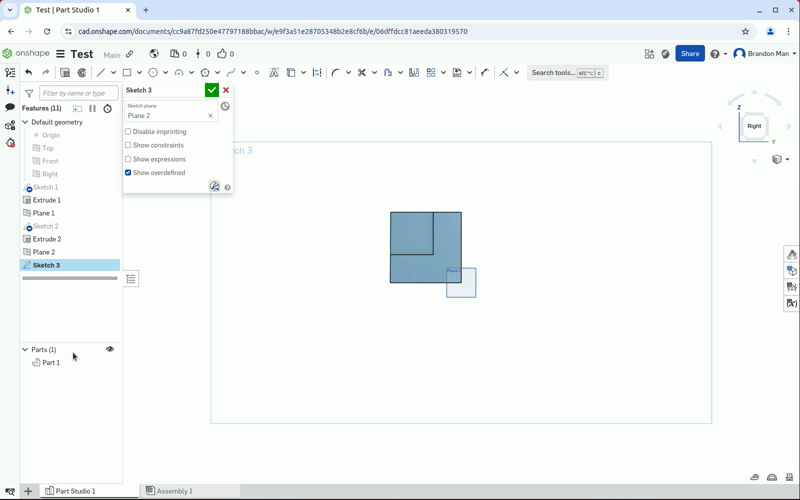
key(y)
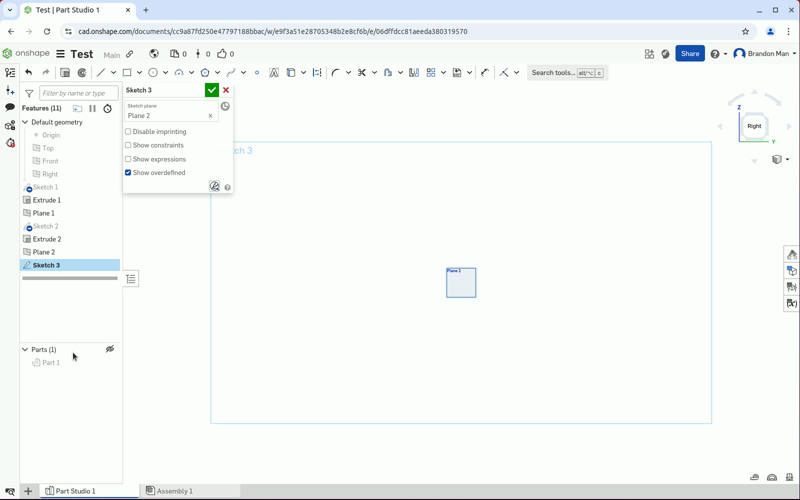
key(l)
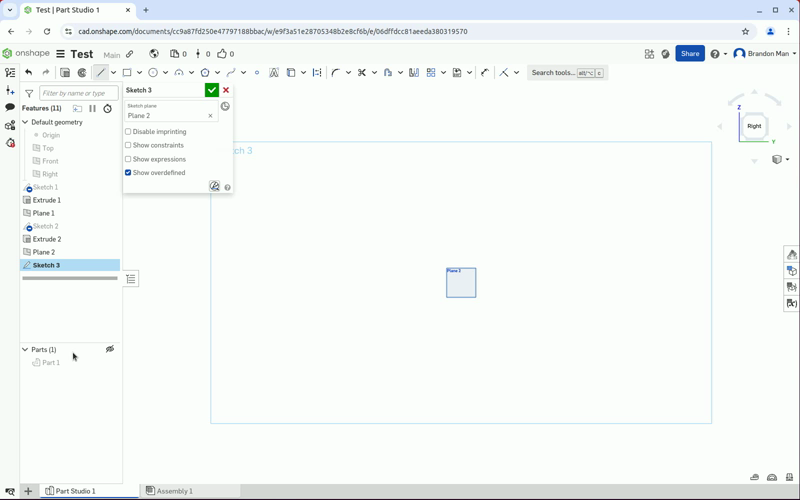
key_down(shift)
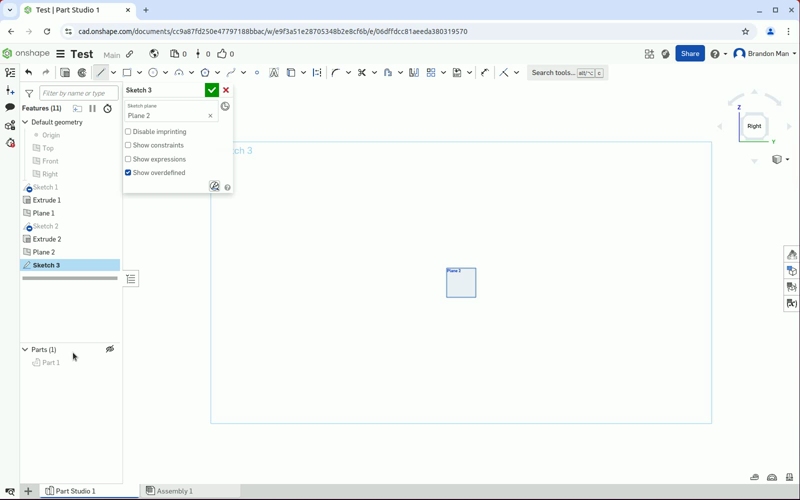
mouse_move(390, 254)
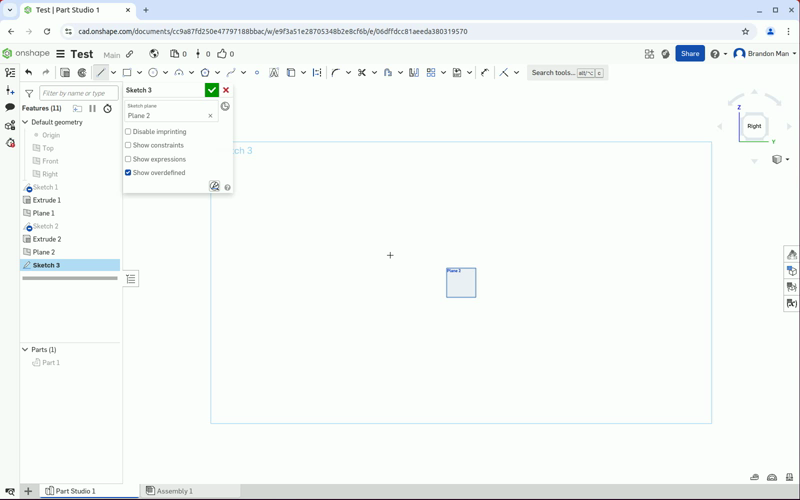
click(390, 254)
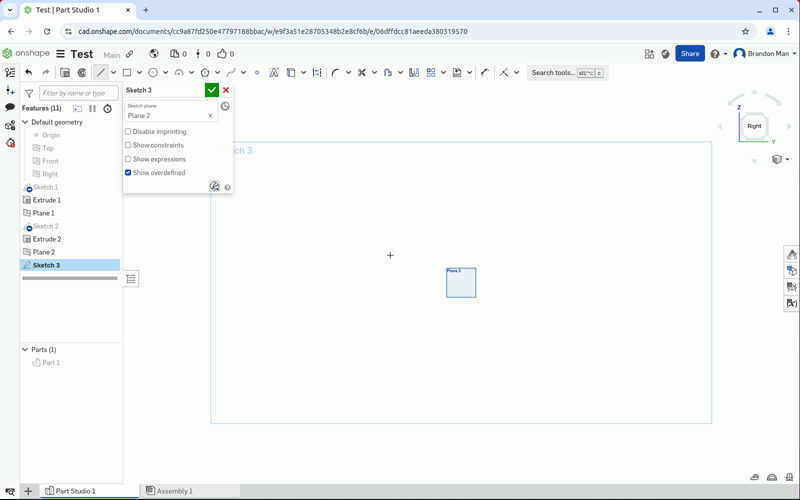
key_up(shift)
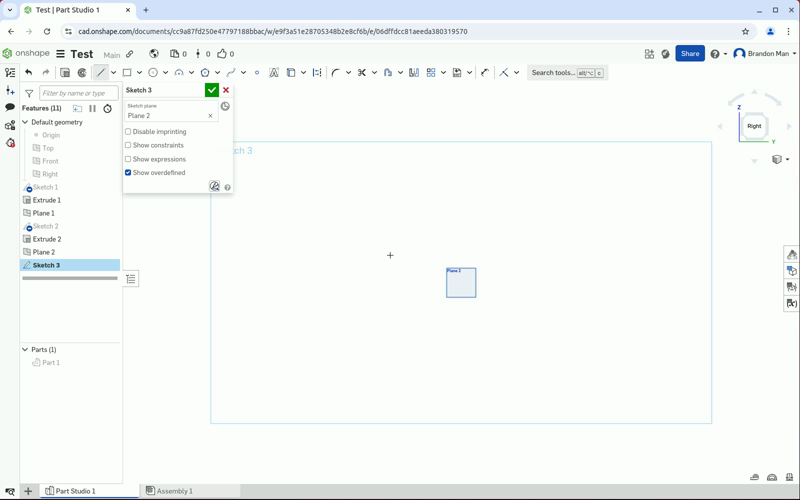
key_down(shift)
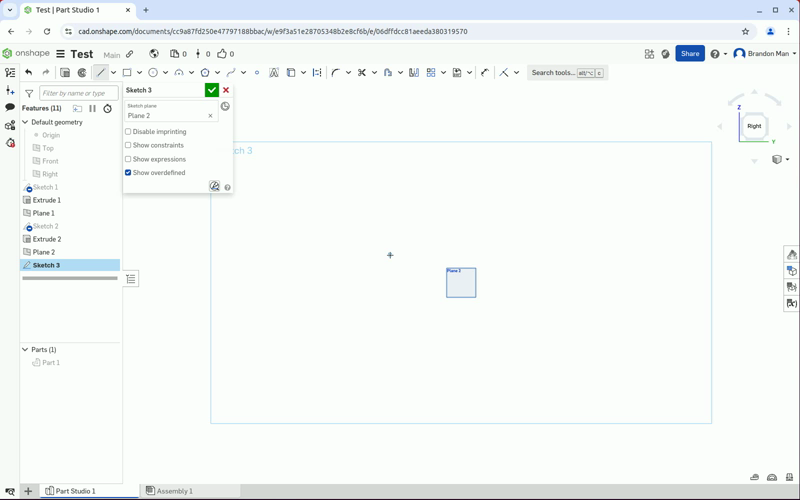
mouse_move(433, 211)
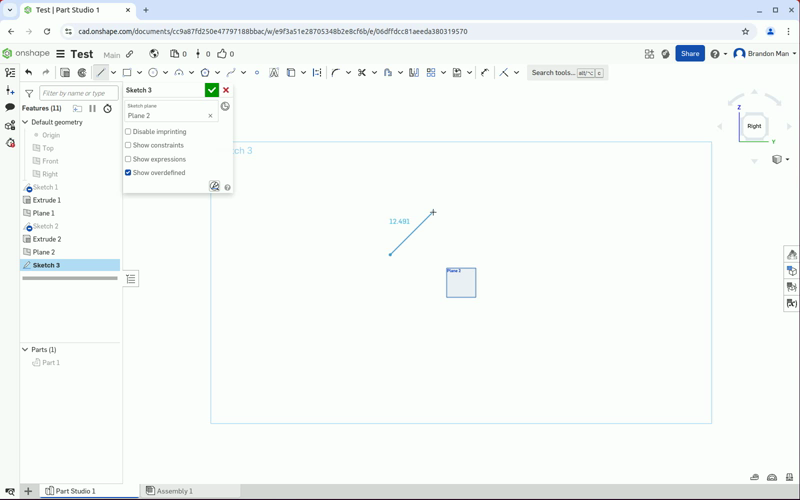
click(433, 211)
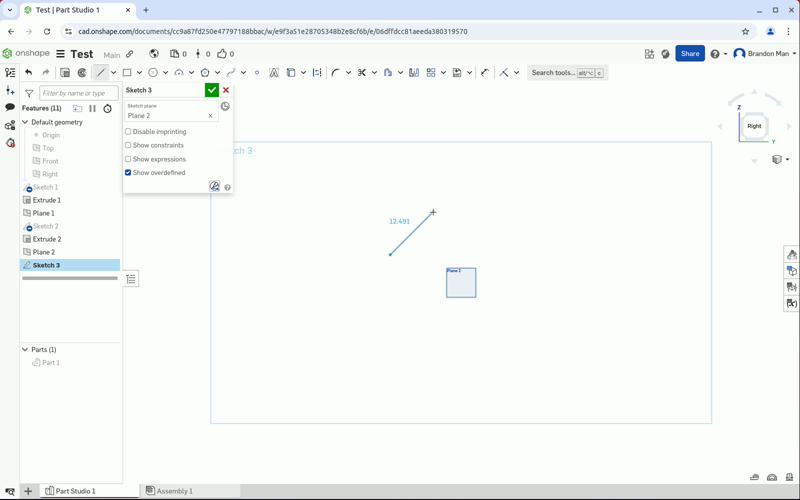
key_up(shift)
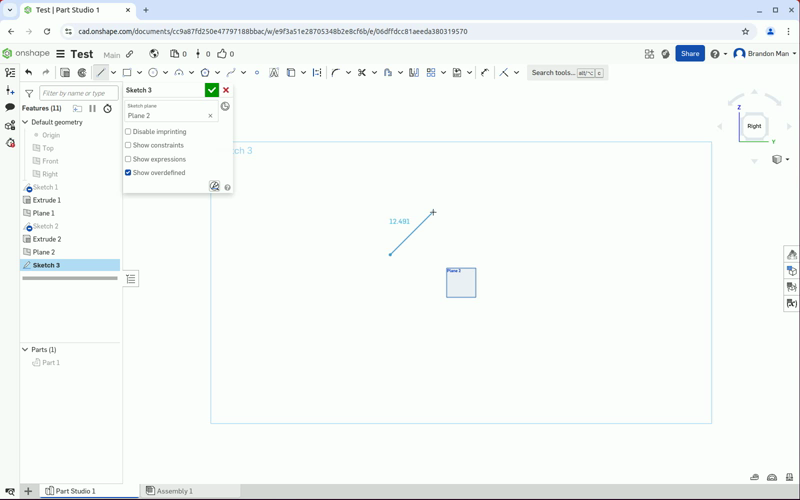
key_down(shift)
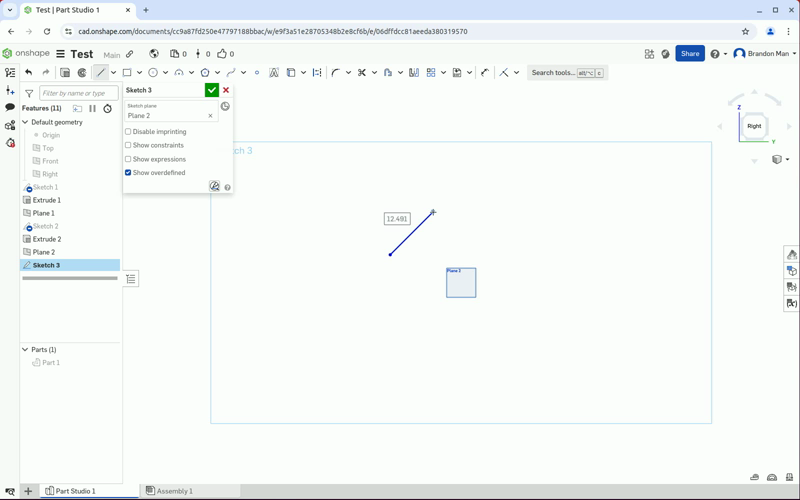
mouse_move(463, 211)
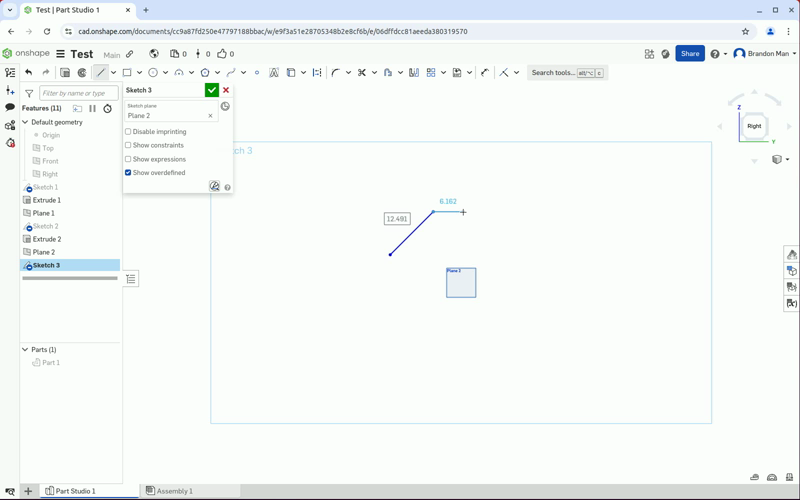
mouse_move(390, 211)
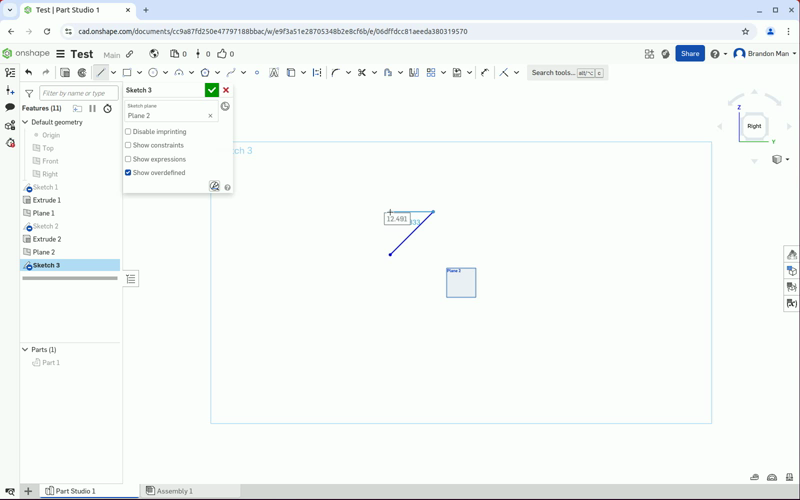
click(390, 211)
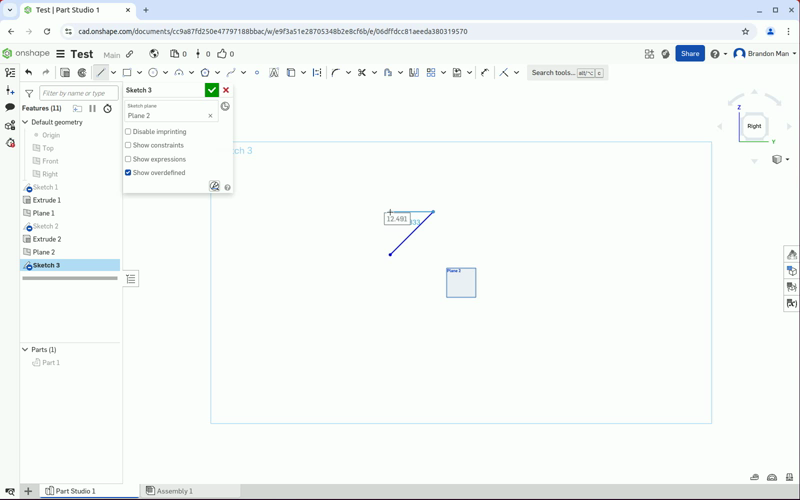
key_up(shift)
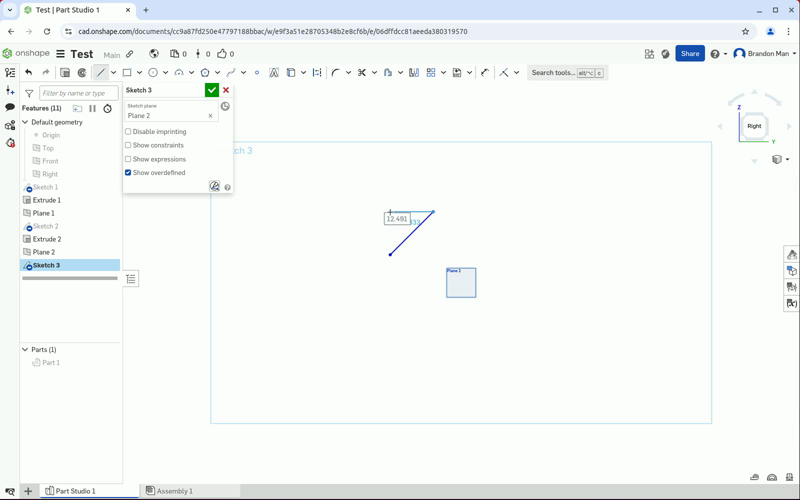
mouse_move(420, 211)
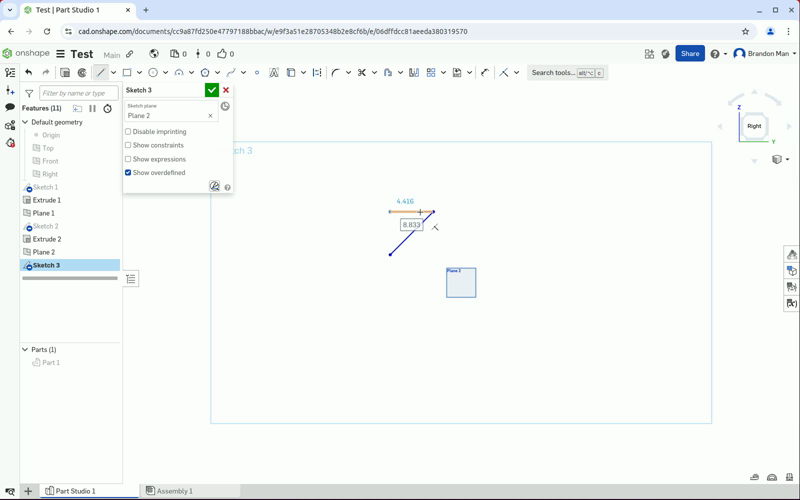
key_down(shift)
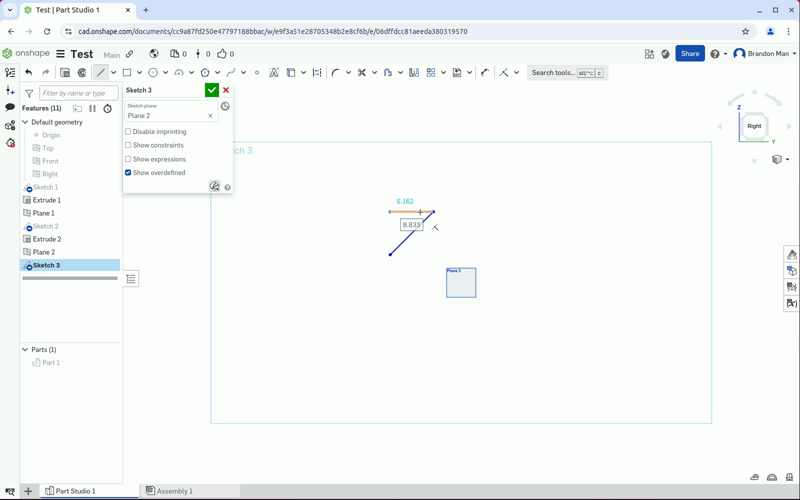
mouse_move(390, 254)
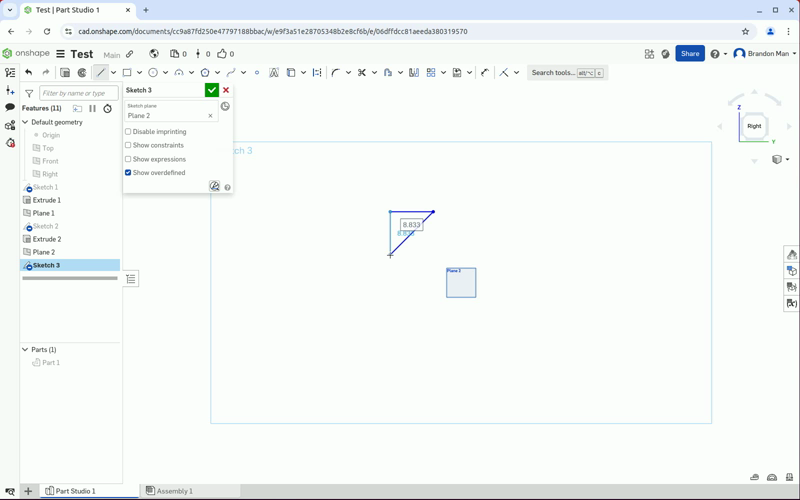
key_up(shift)
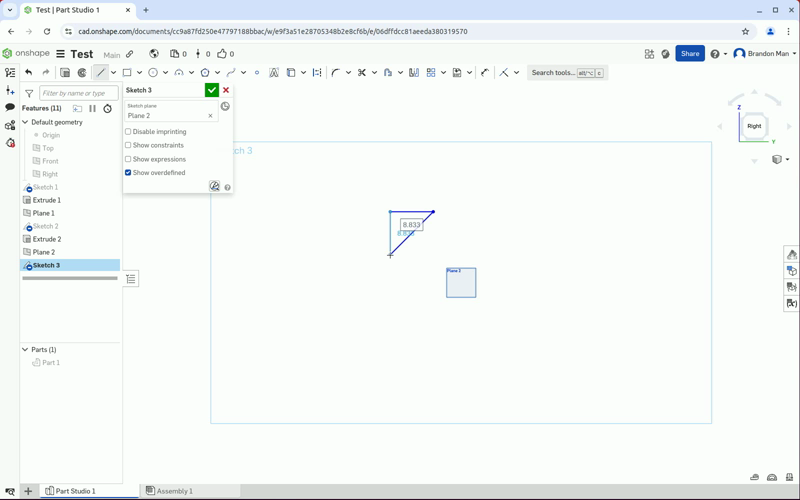
click(390, 254)
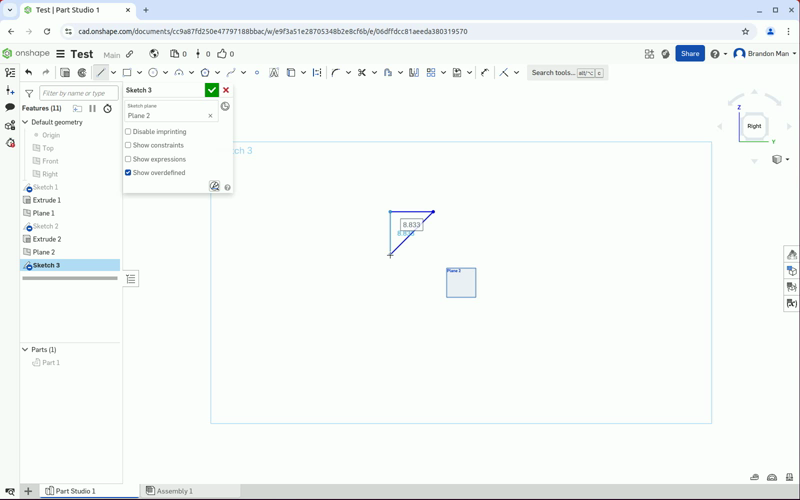
key(esc)
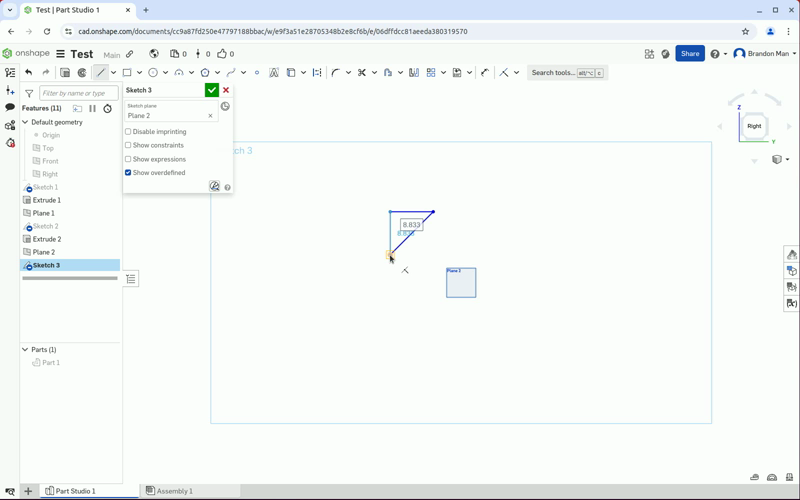
mouse_move(419, 215)
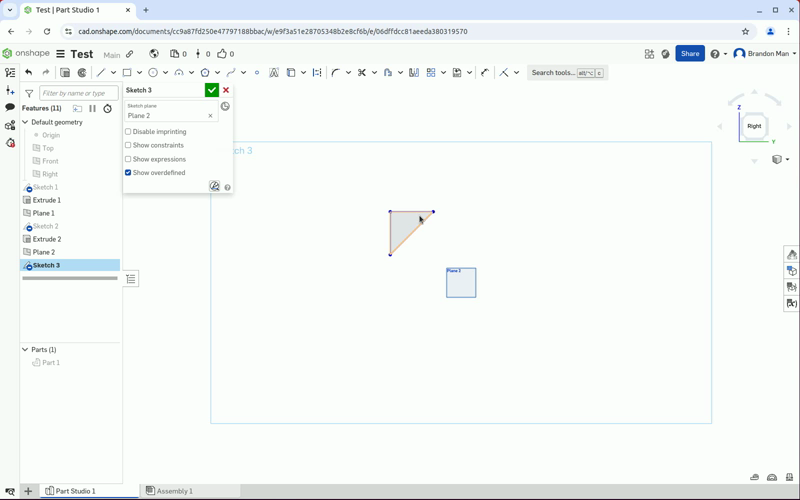
scroll(6)
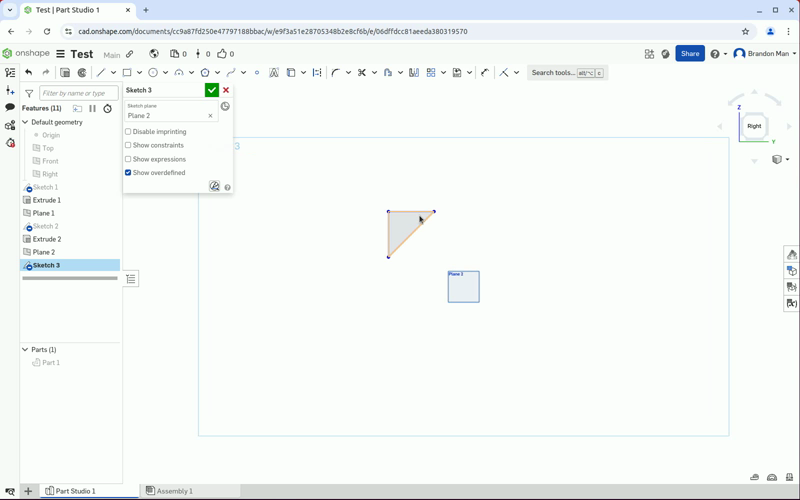
scroll(6)
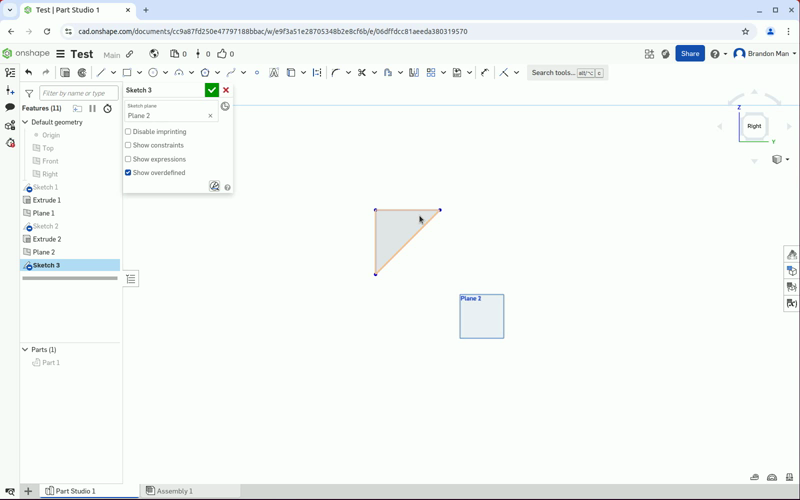
scroll(6)
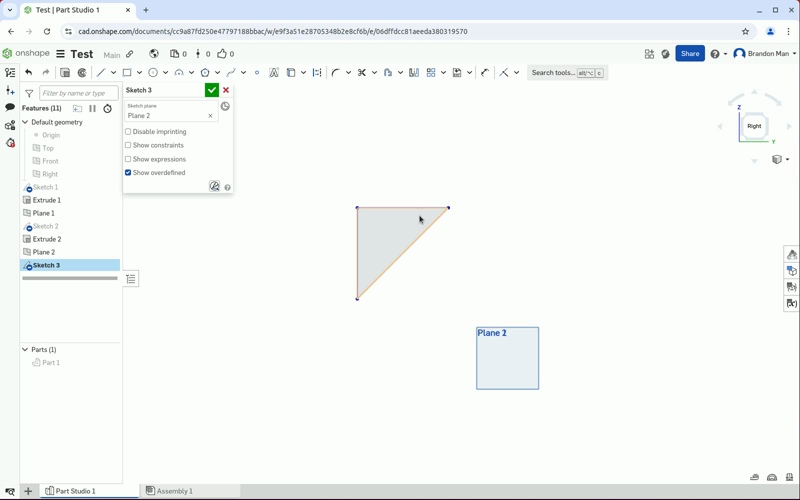
scroll(6)
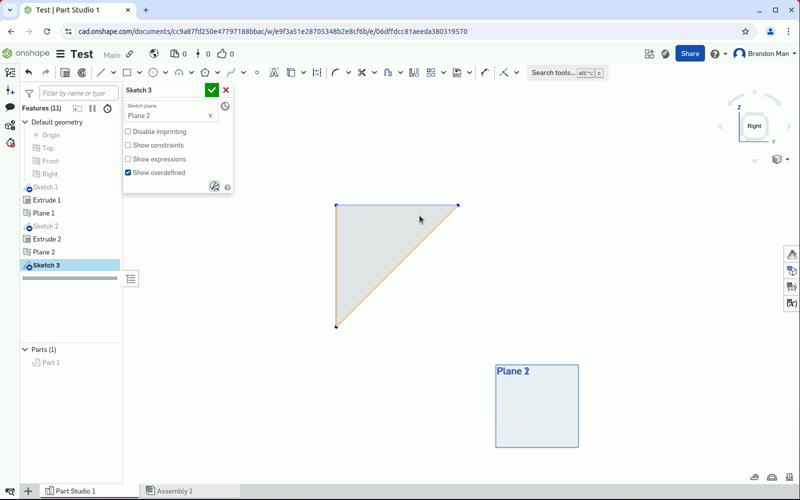
scroll(6)
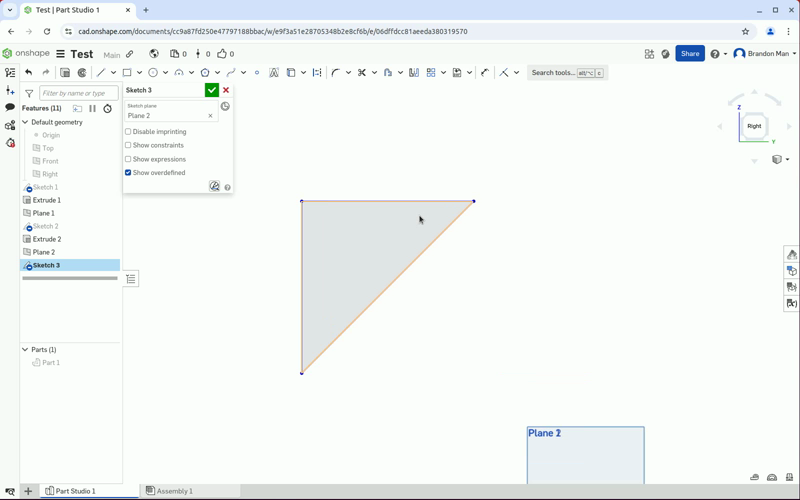
scroll(6)
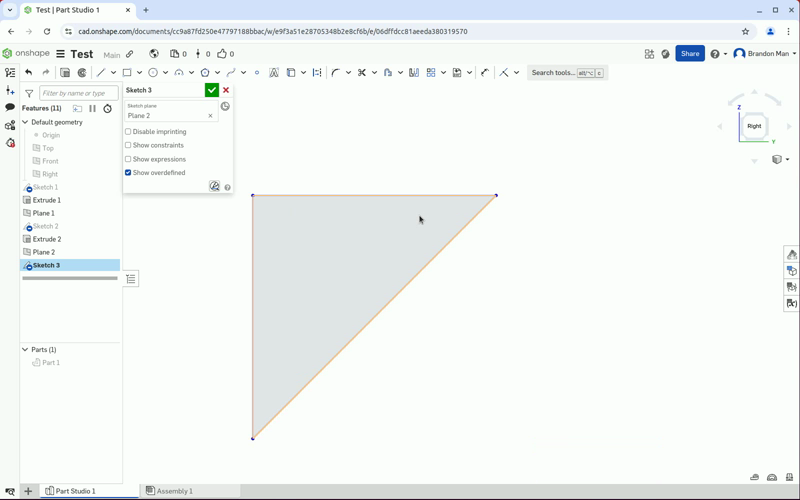
scroll(6)
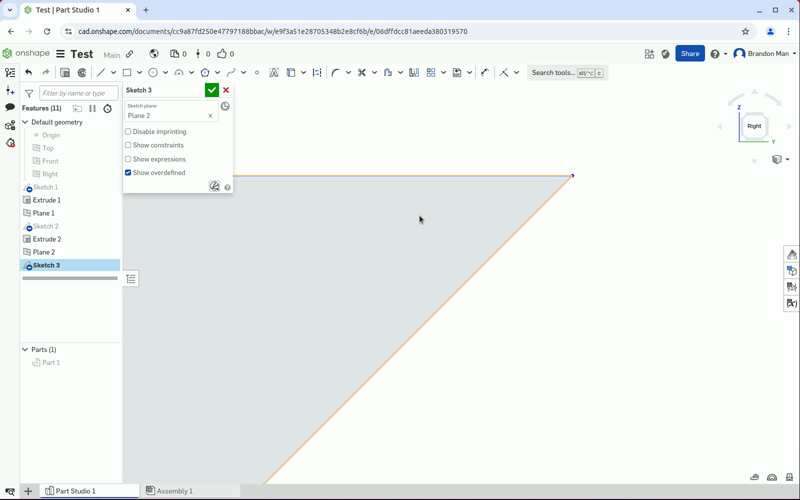
click(419, 215)
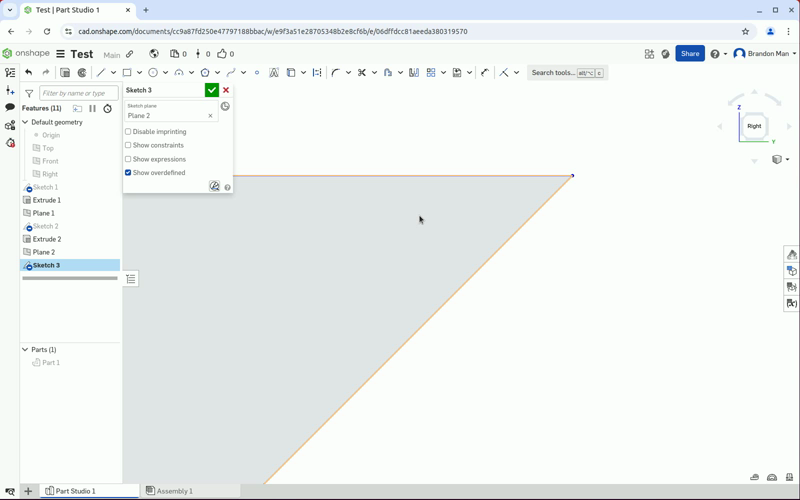
scroll(-6)
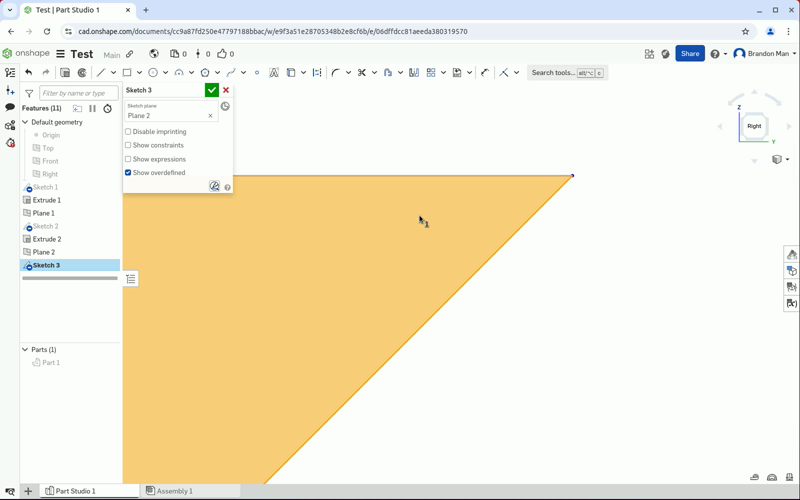
scroll(-6)
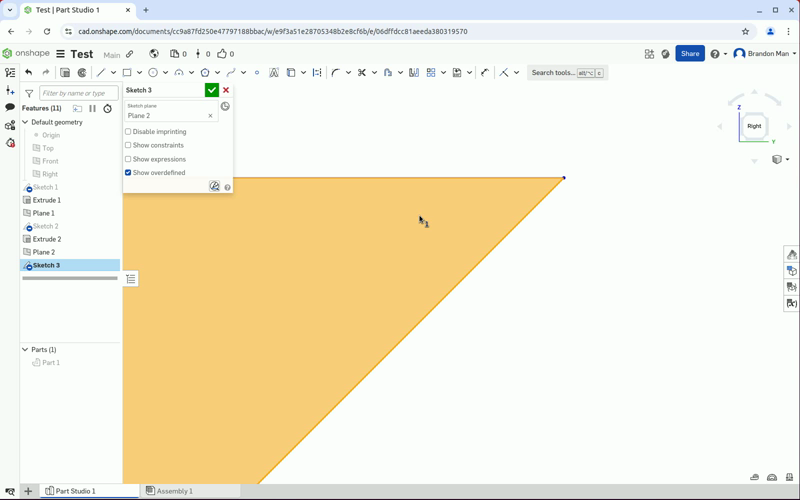
scroll(-6)
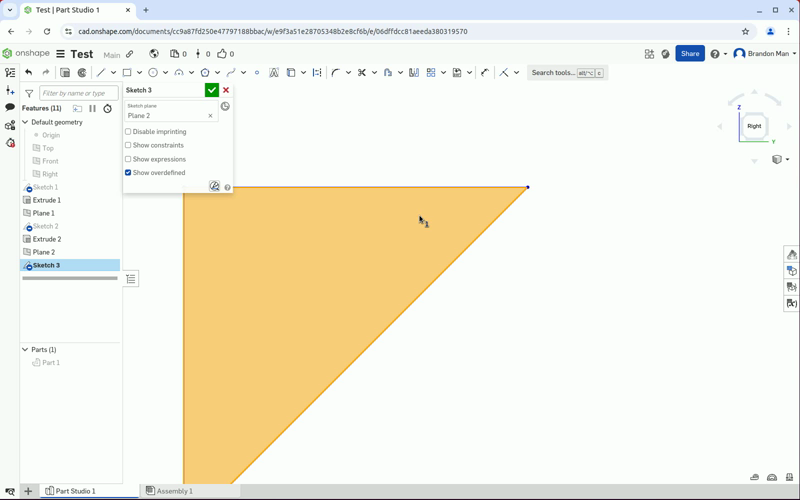
scroll(-6)
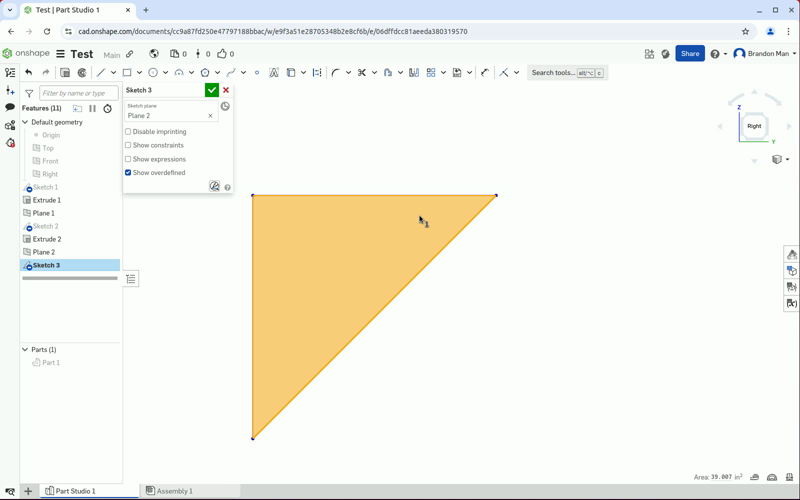
scroll(-6)
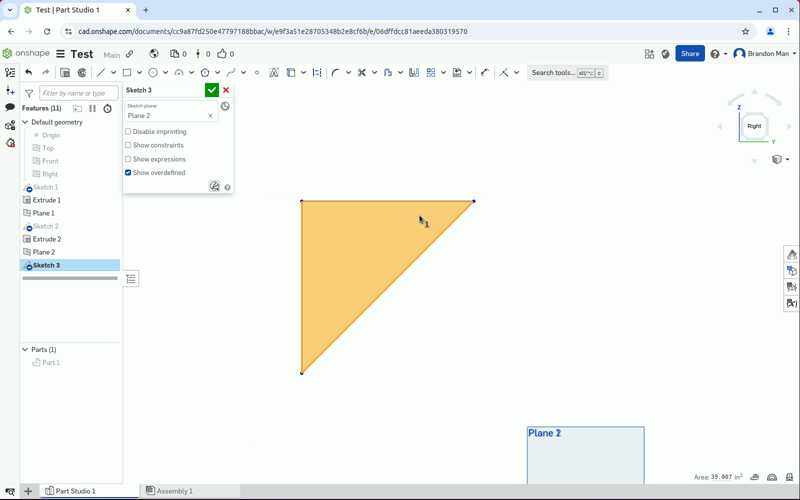
scroll(-6)
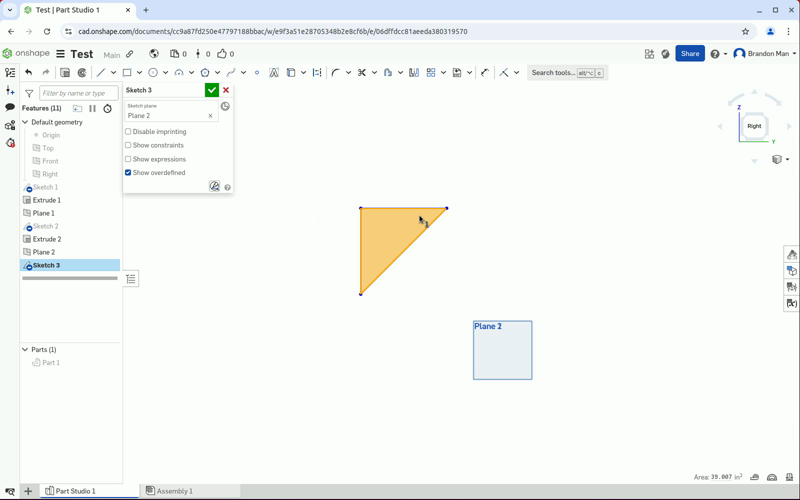
scroll(-6)
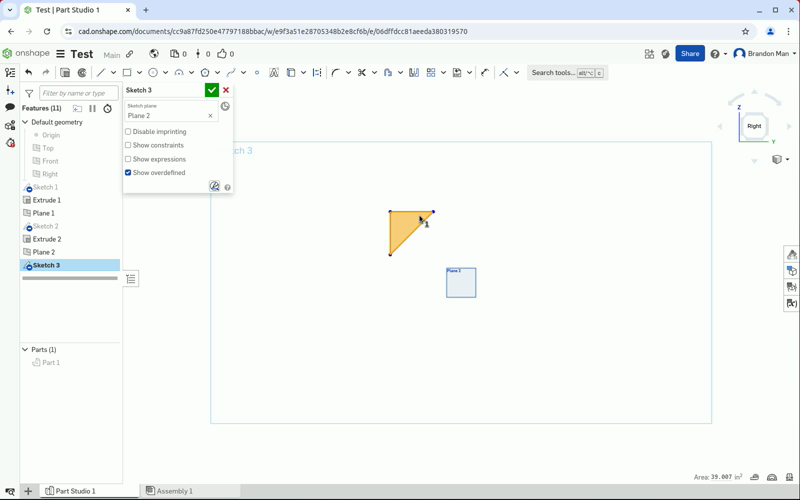
mouse_move(73, 352)
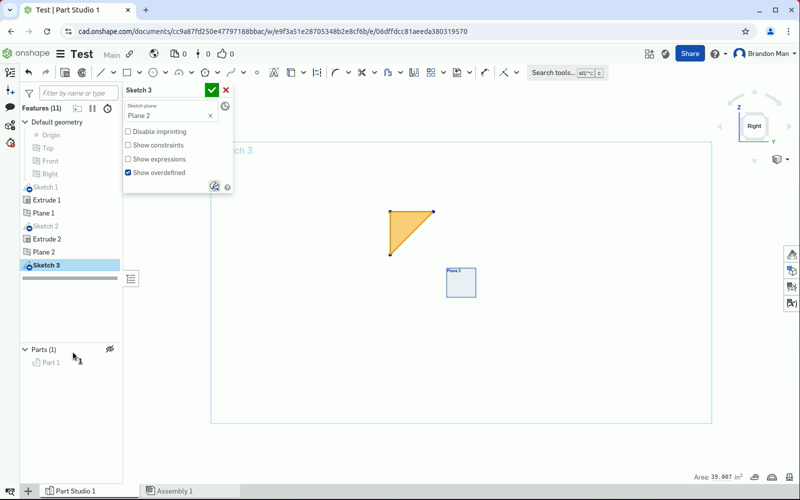
key(shift+y)
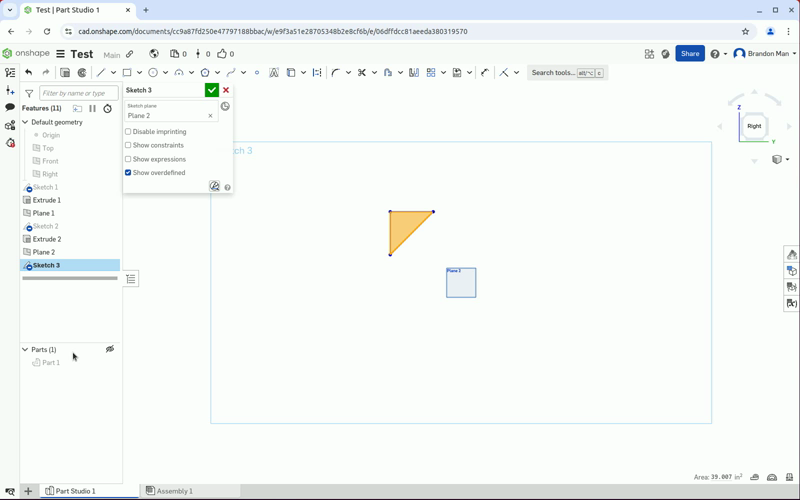
key(shift+e)
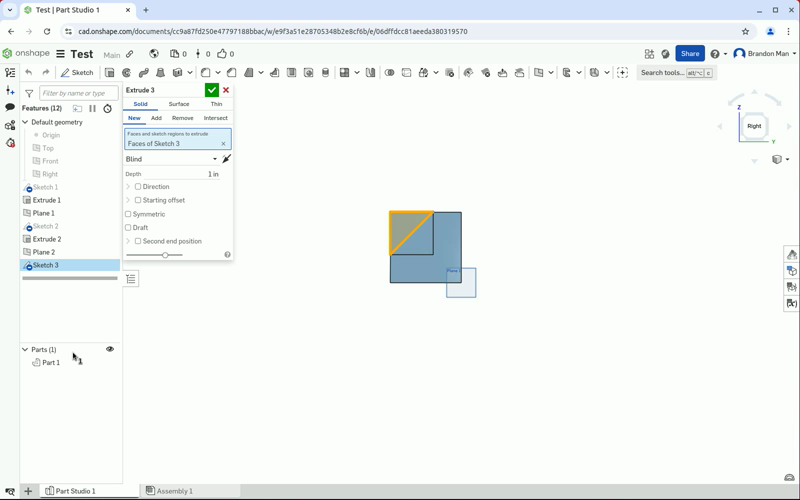
mouse_move(143, 106)
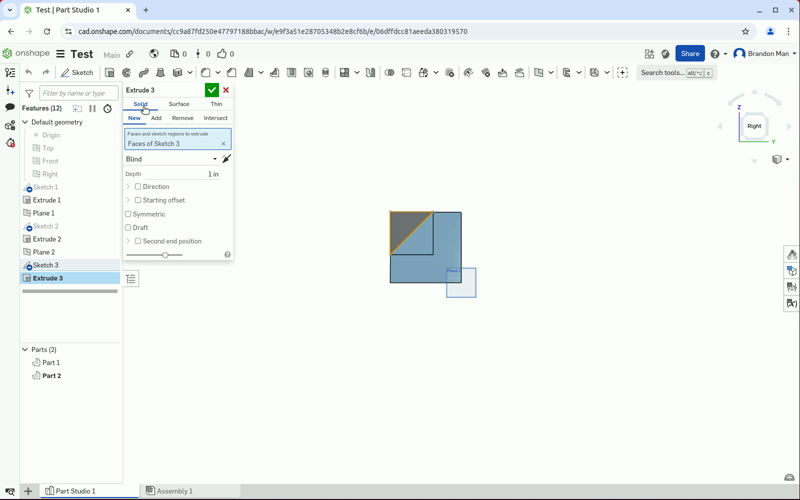
click(143, 106)
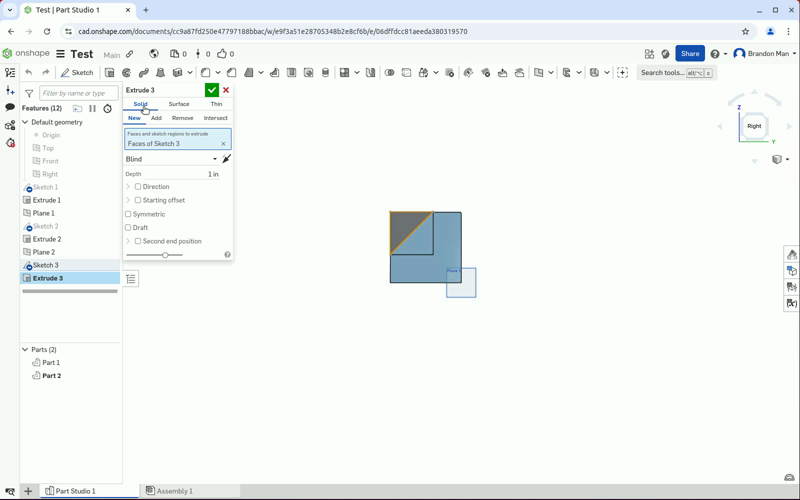
mouse_move(186, 120)
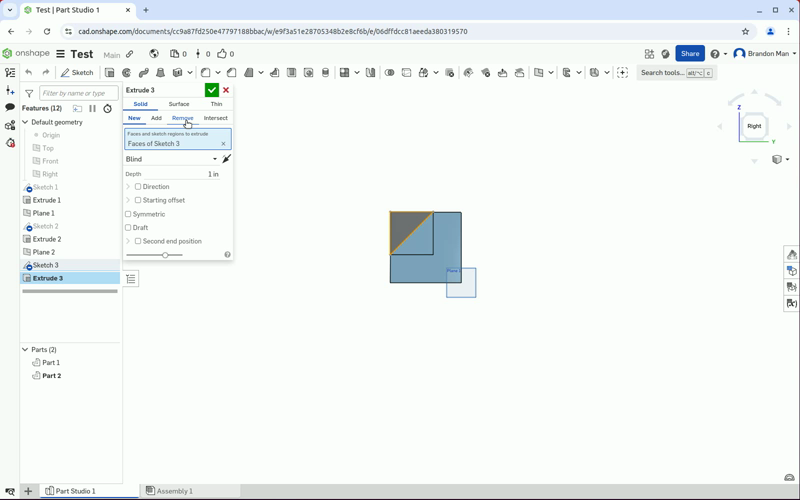
click(186, 120)
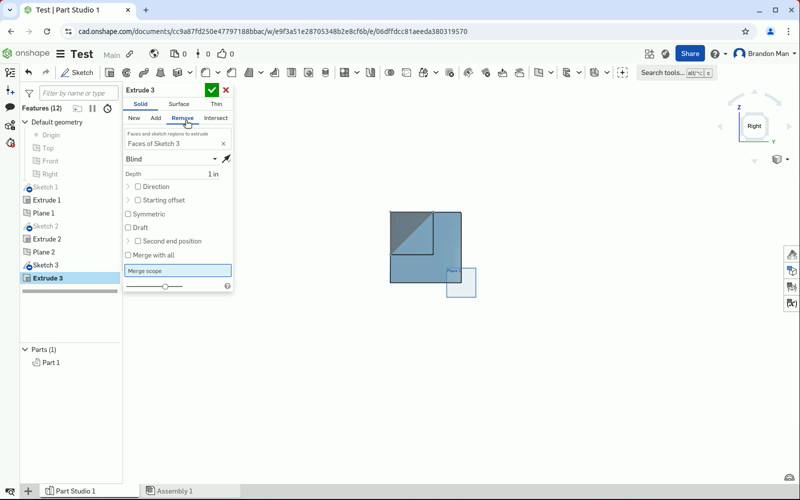
key(tab, 4)
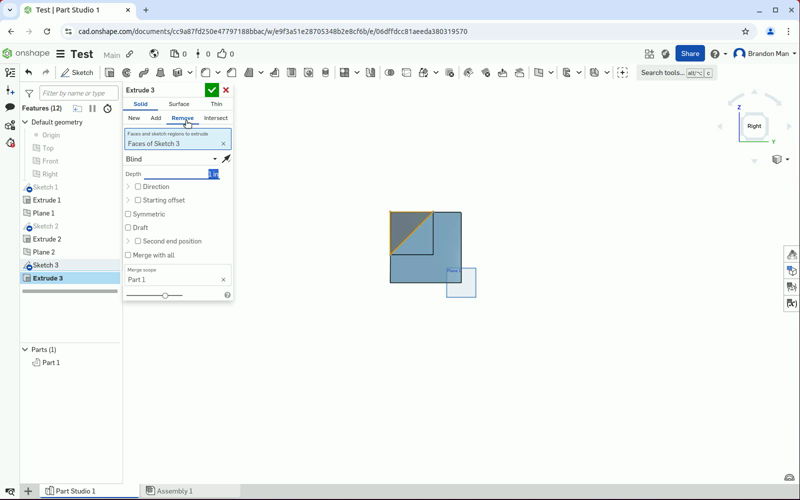
text(5.777)
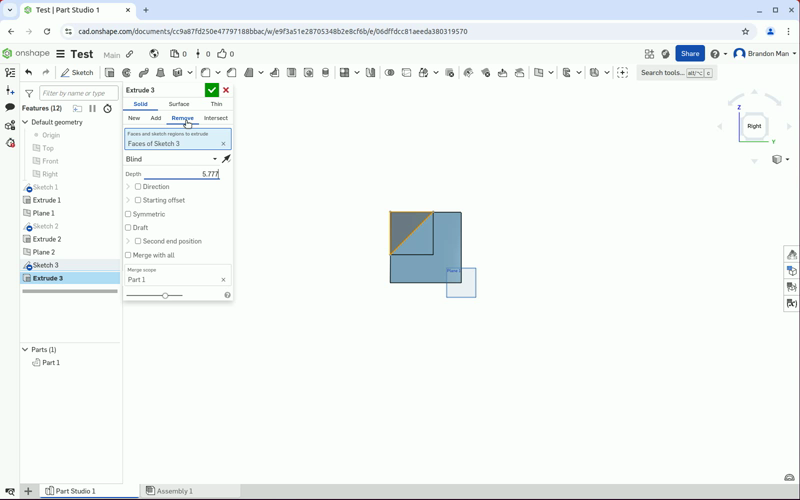
key(tab, 6)
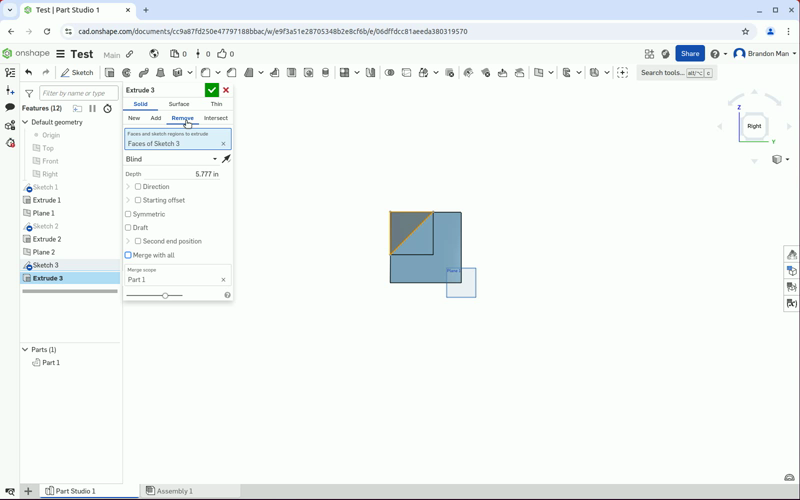
key(space)
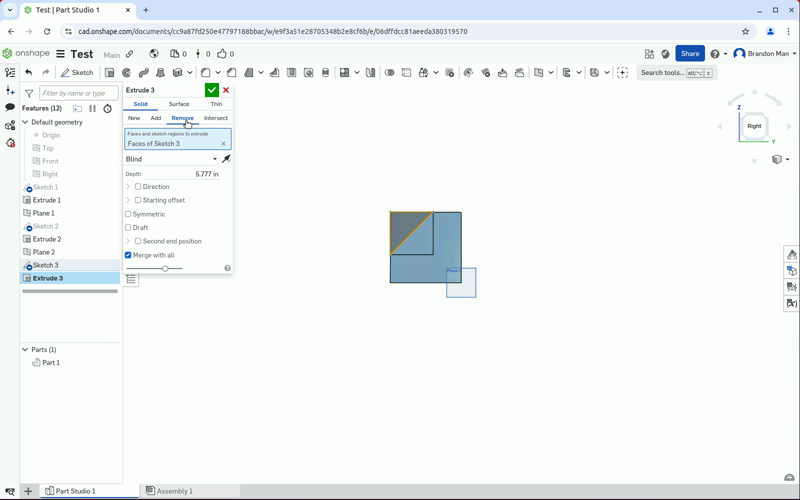
key(enter)
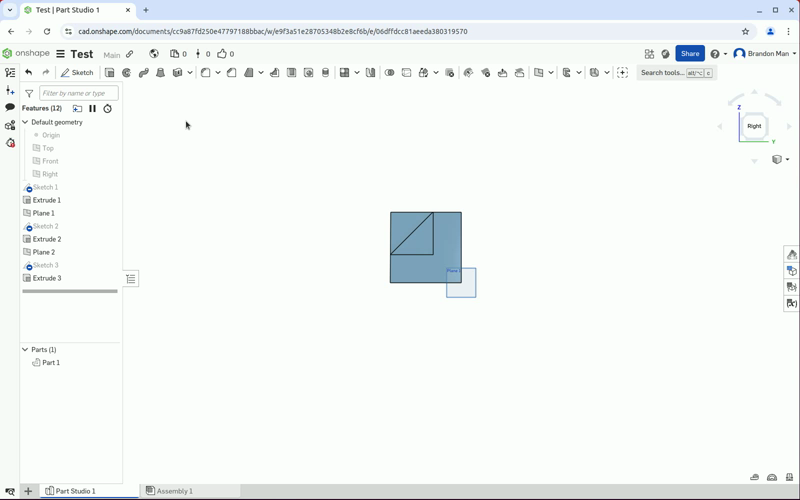
key(shift+h)
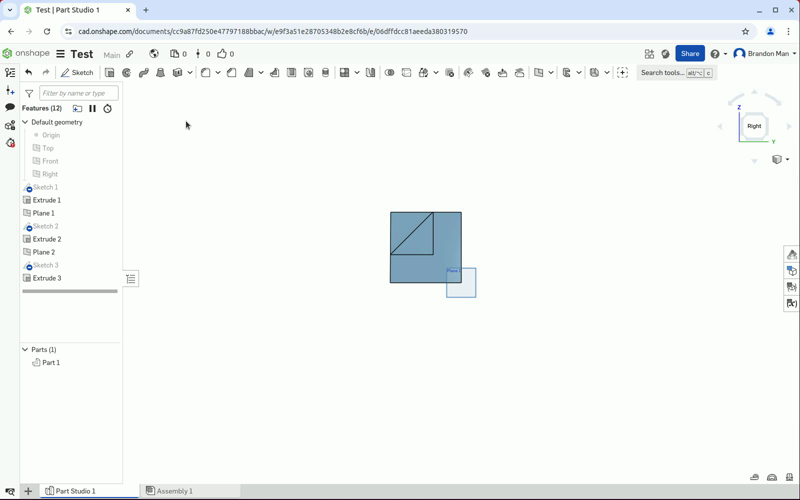
key(shift+h)
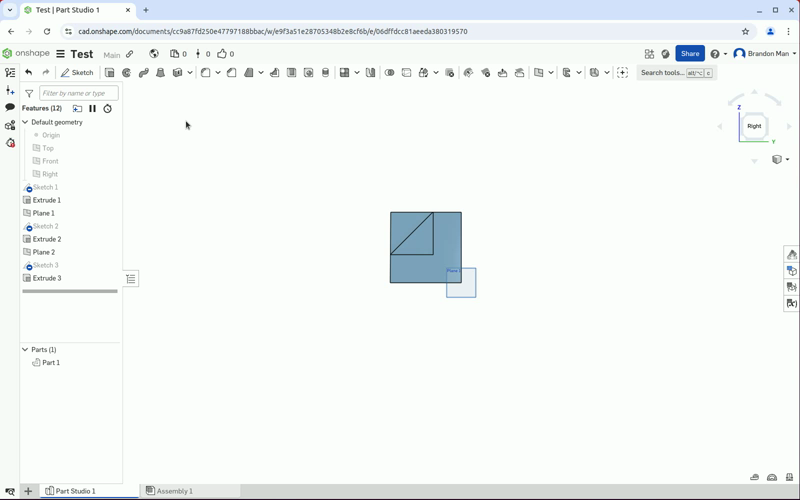
mouse_move(73, 189)
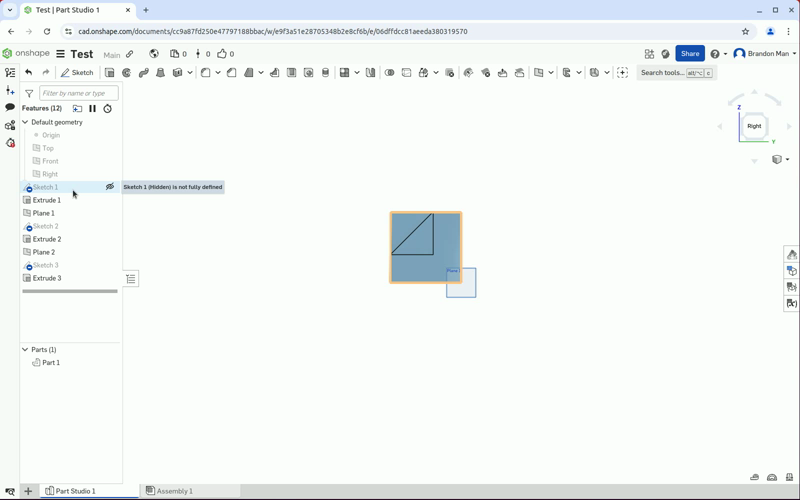
click(73, 189)
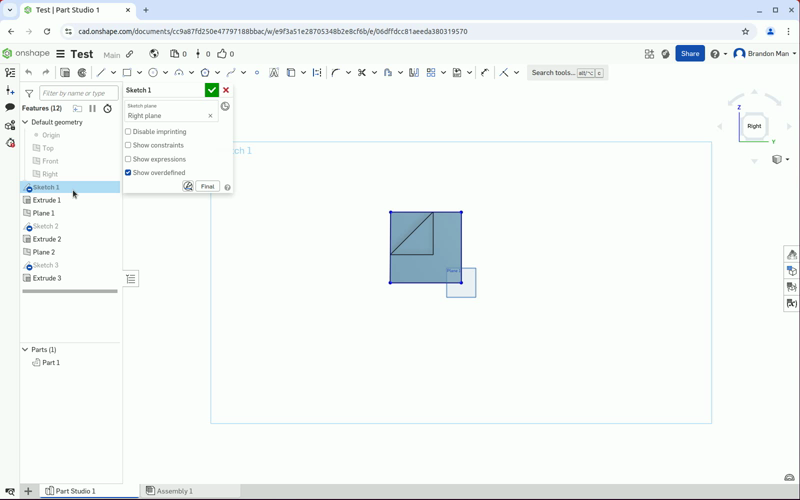
mouse_move(229, 92)
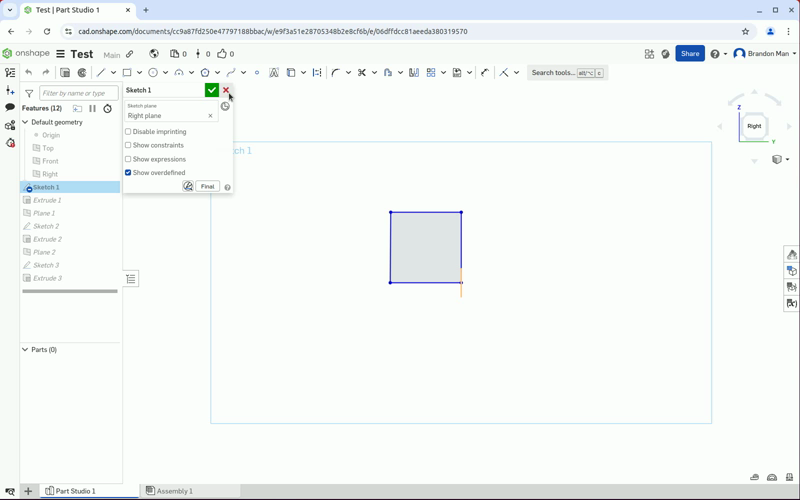
click(229, 92)
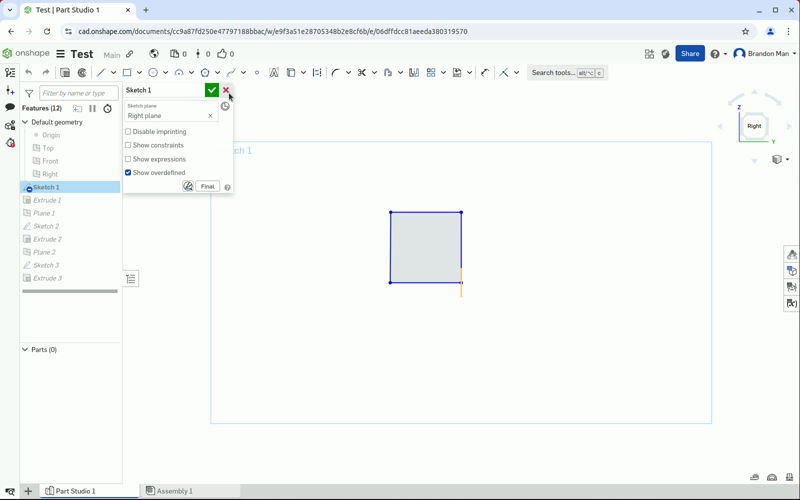
key(shift+s)
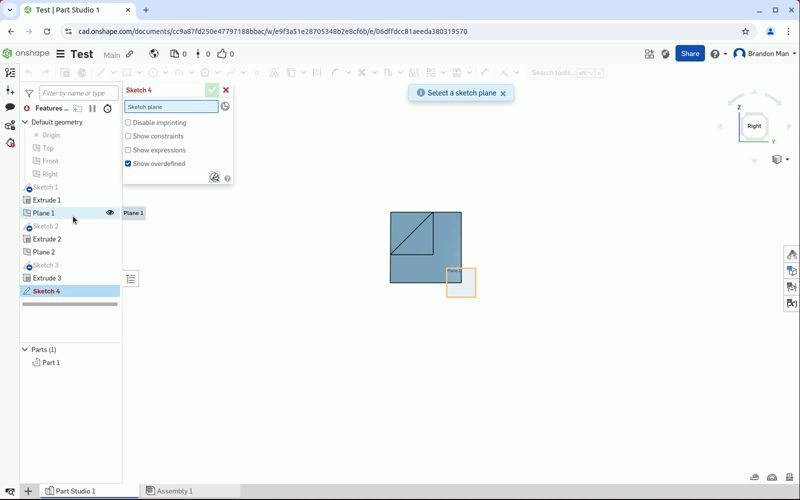
scroll(3)
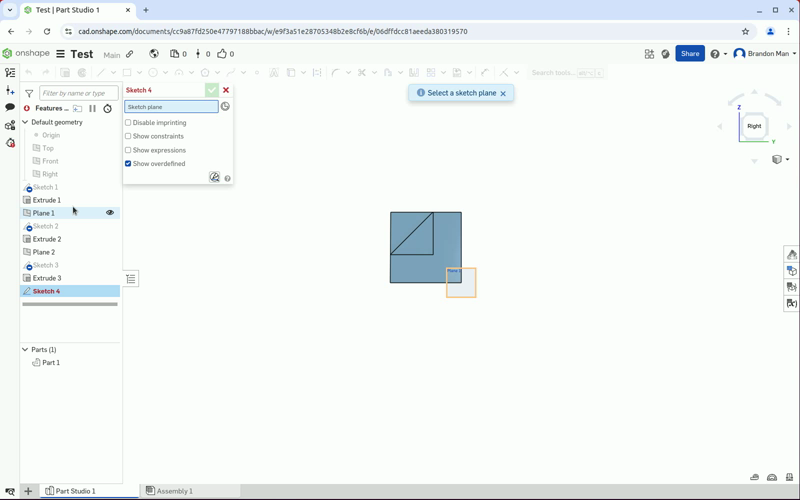
mouse_move(73, 176)
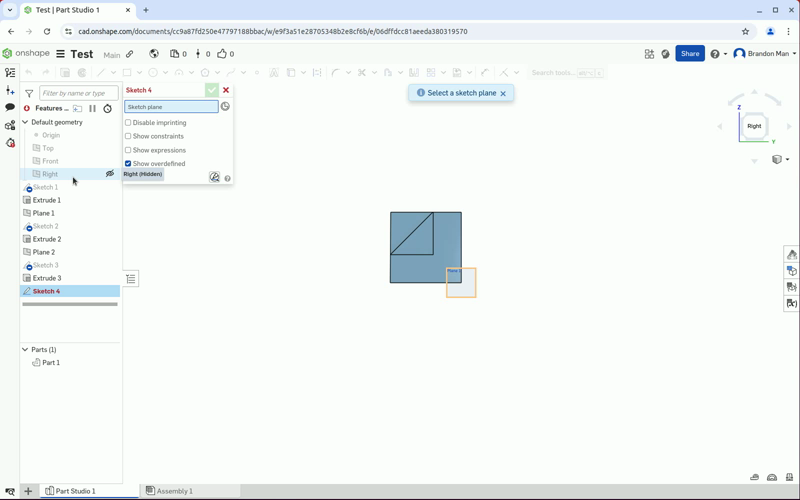
click(73, 176)
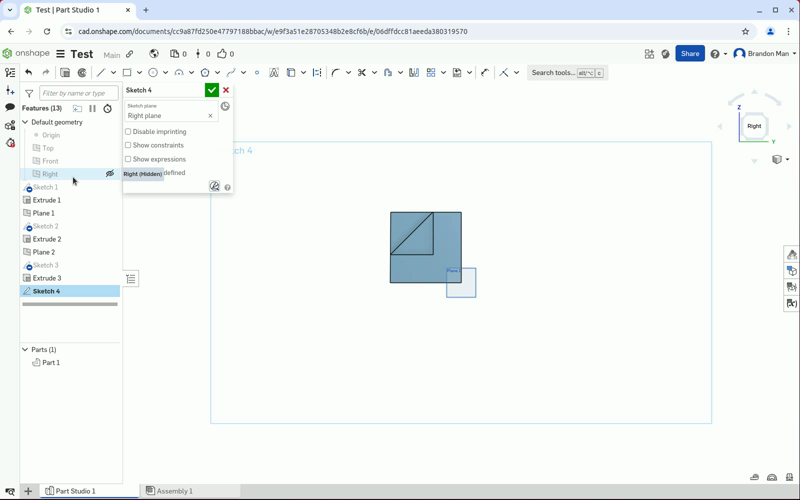
mouse_move(73, 352)
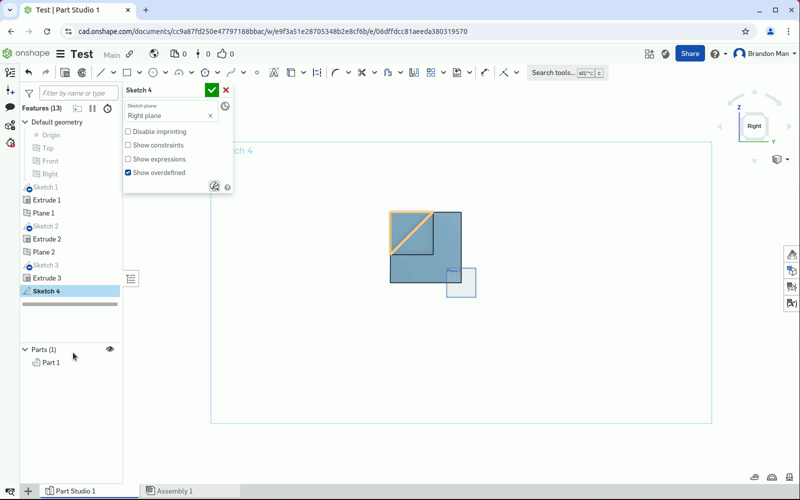
key(y)
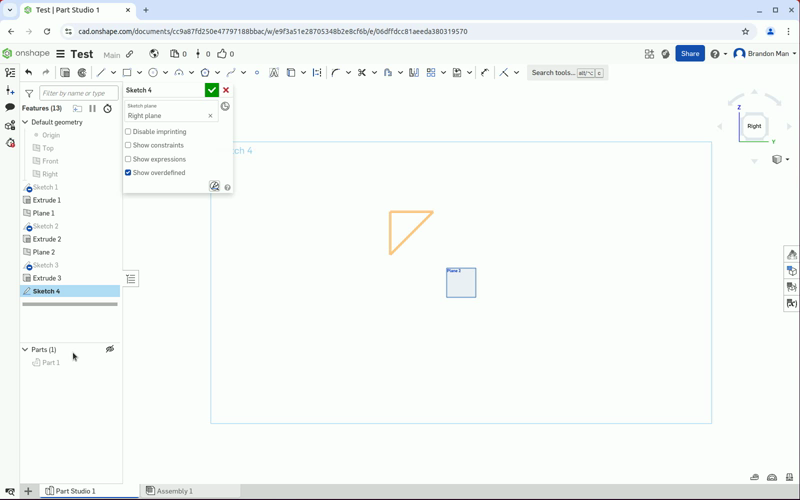
key(l)
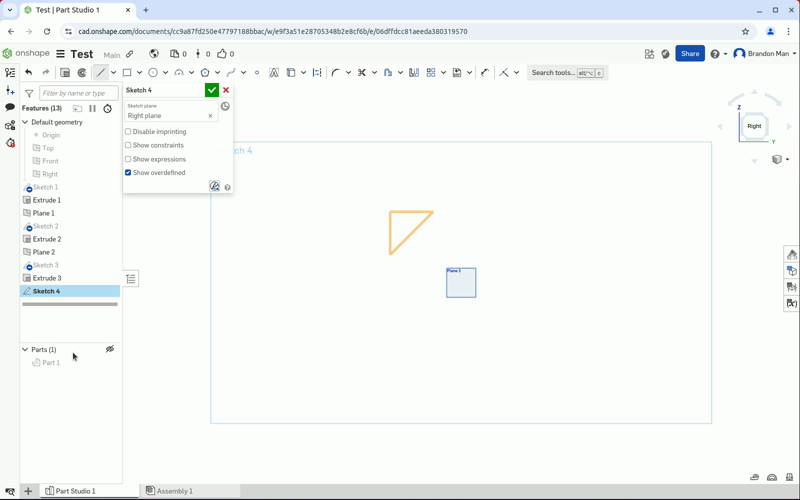
key_down(shift)
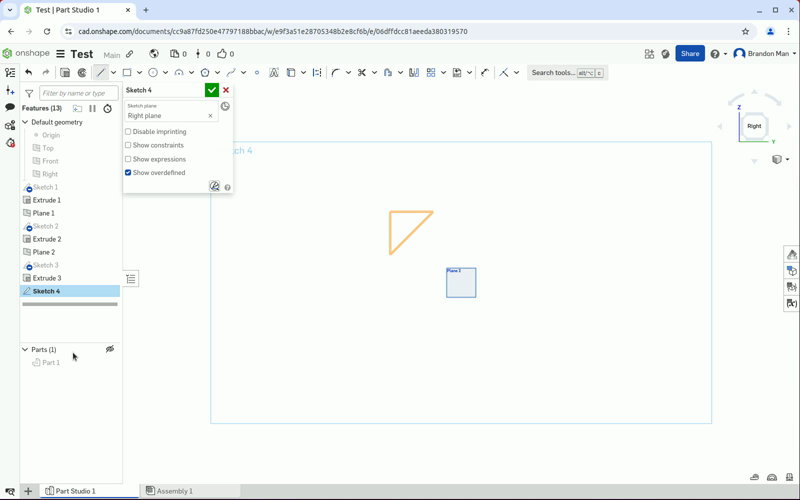
mouse_move(418, 254)
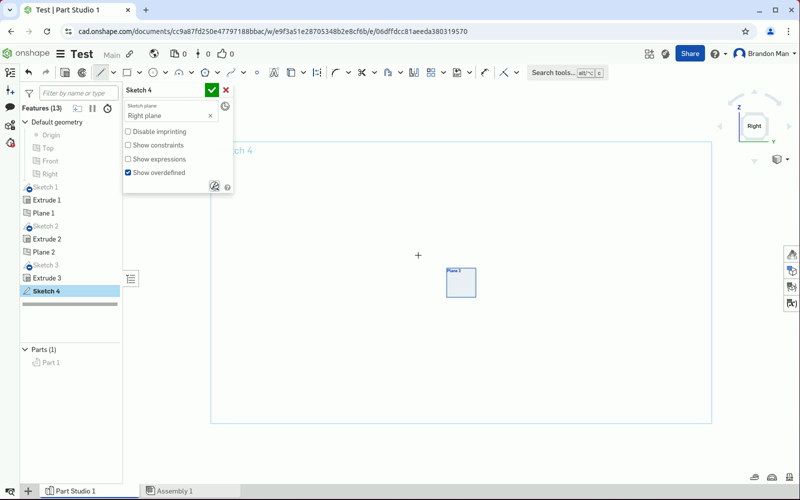
click(418, 254)
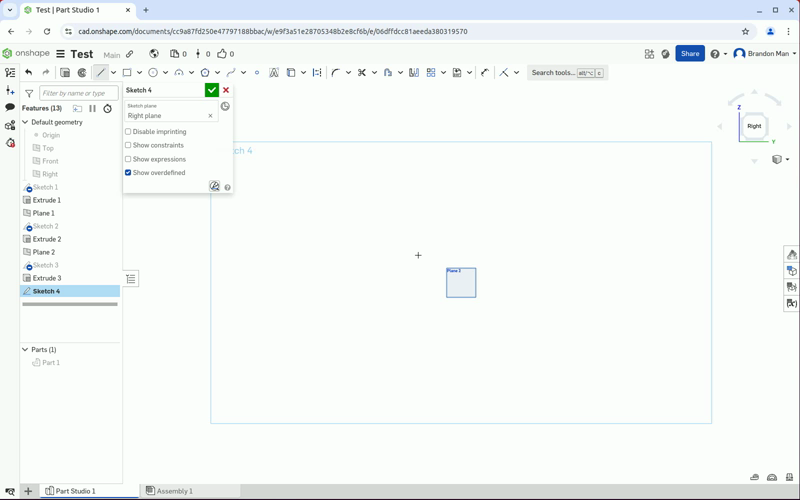
key_up(shift)
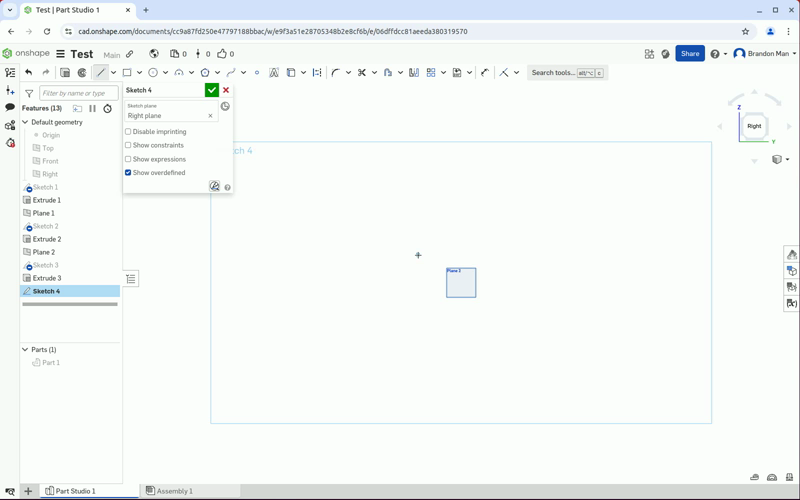
key_down(shift)
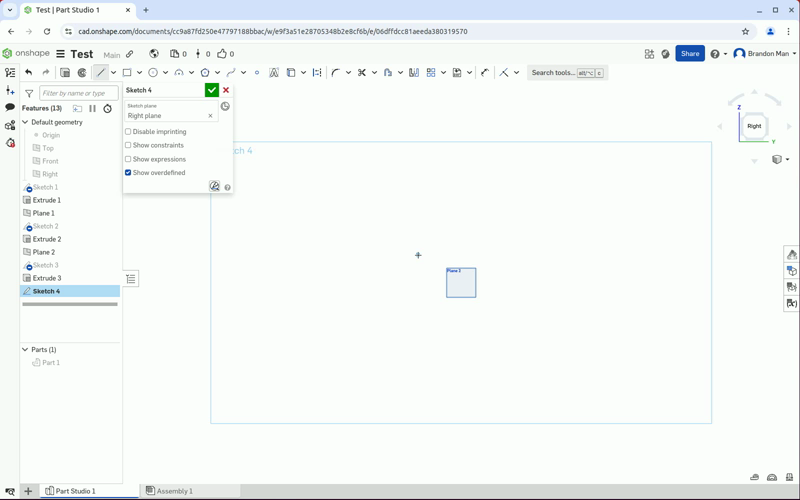
mouse_move(448, 254)
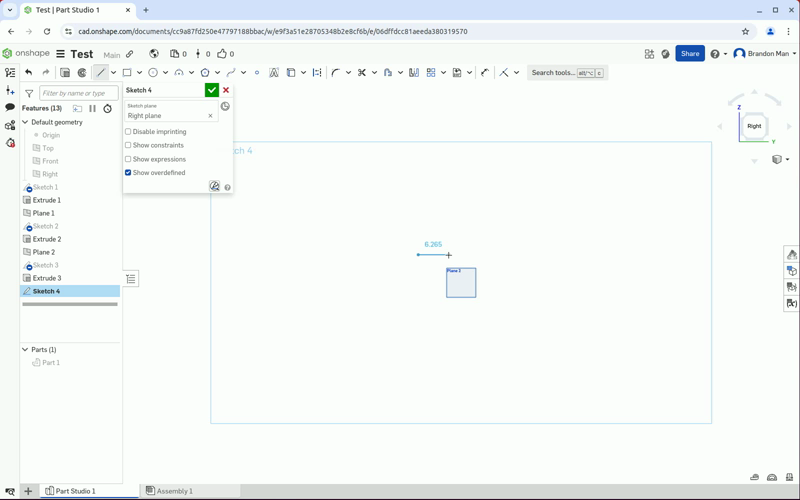
mouse_move(461, 254)
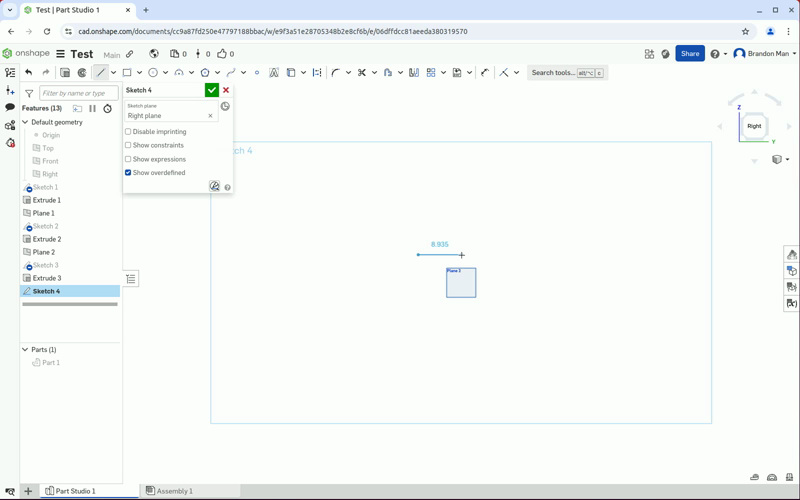
click(461, 254)
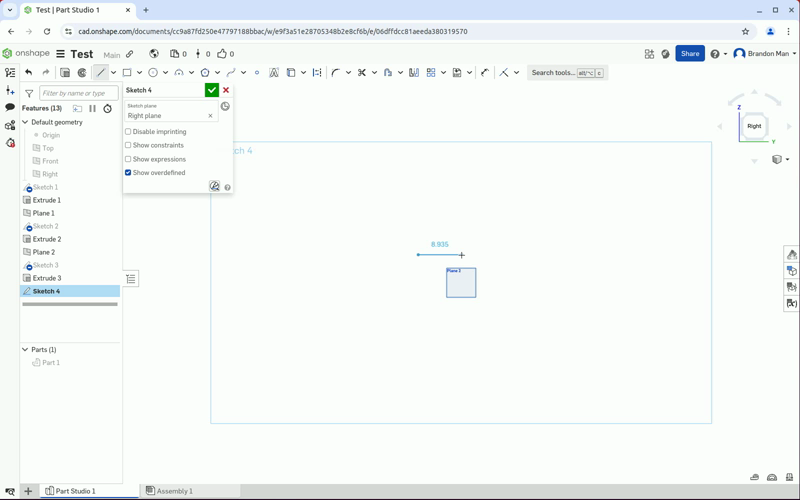
key_up(shift)
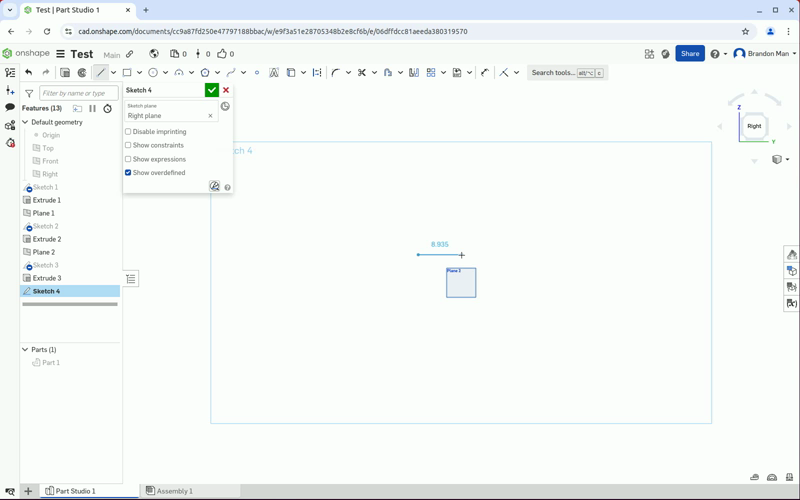
key_down(shift)
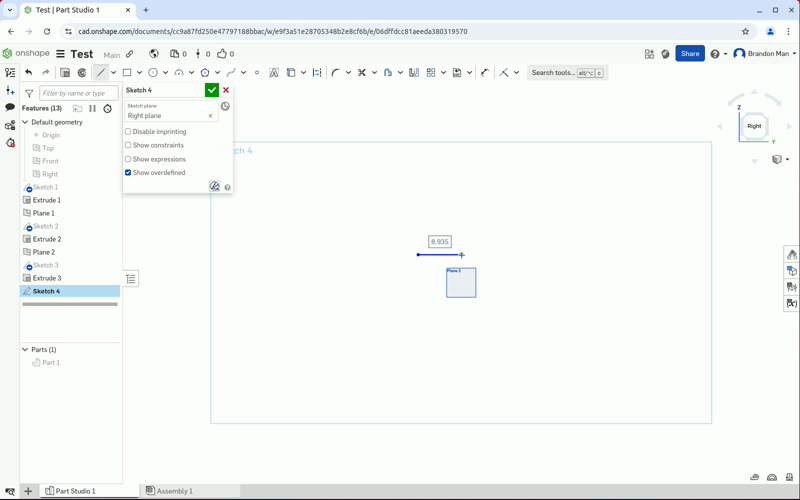
mouse_move(491, 254)
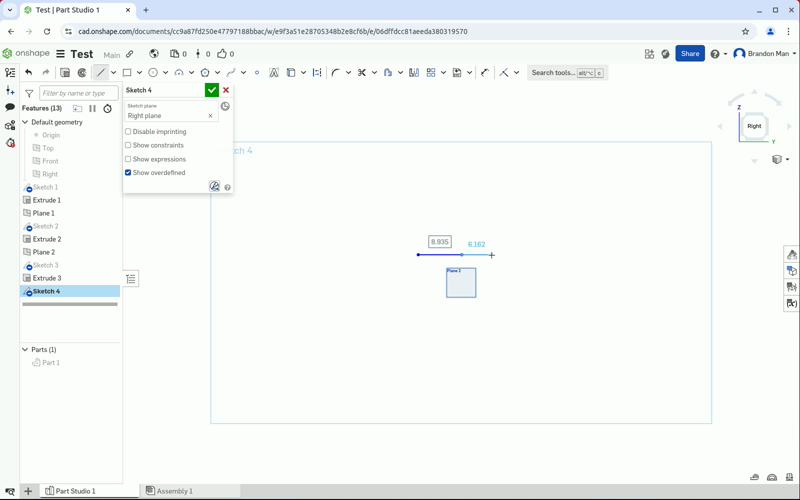
mouse_move(461, 211)
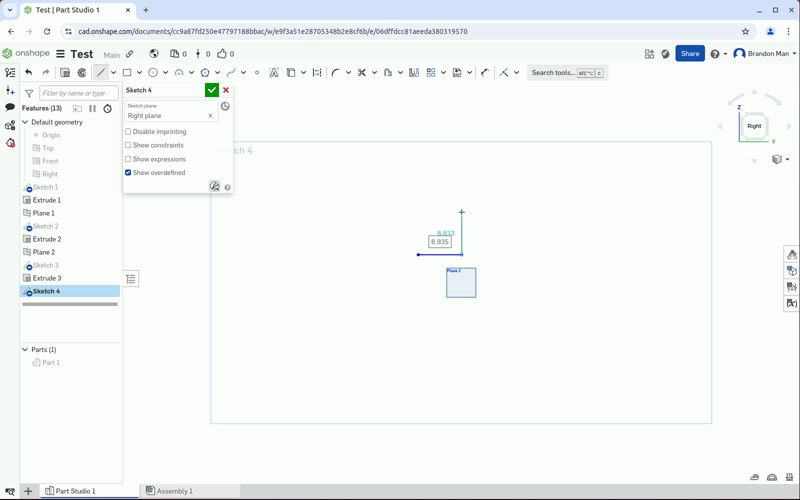
click(461, 211)
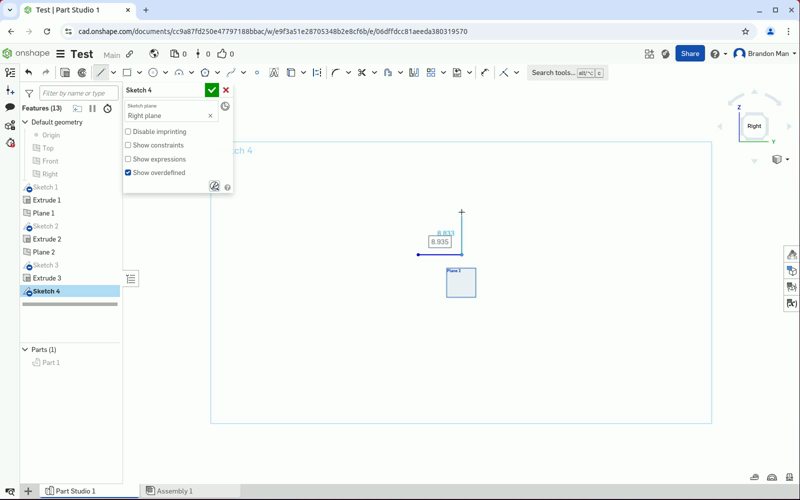
key_up(shift)
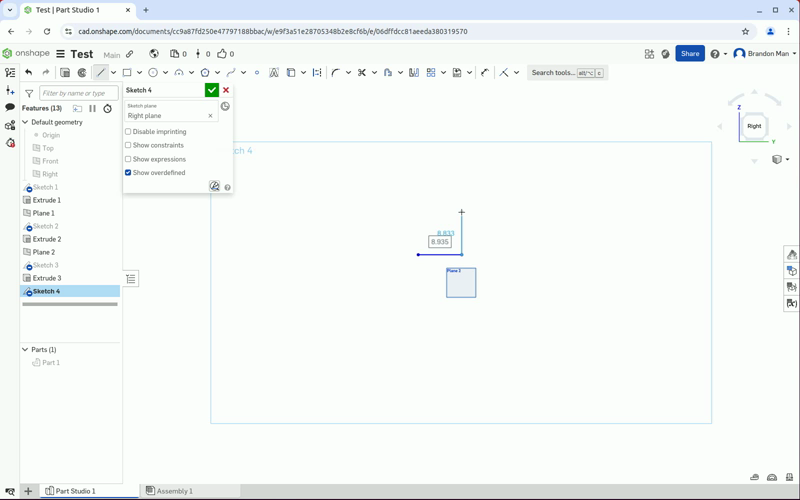
key_down(shift)
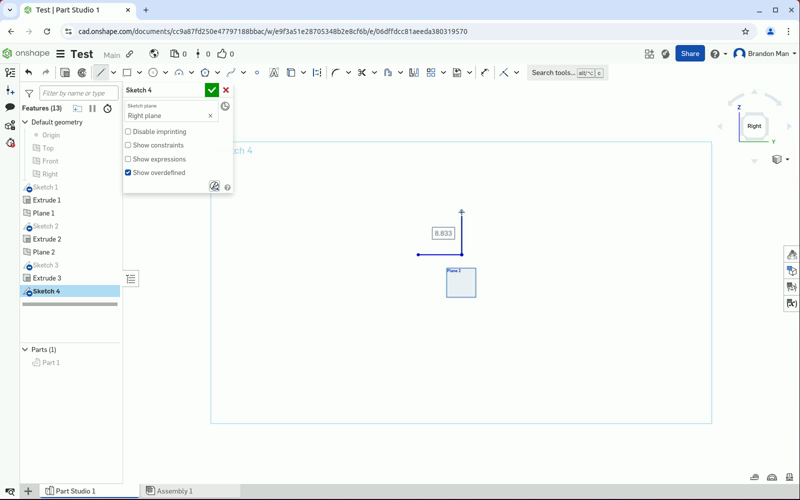
mouse_move(491, 211)
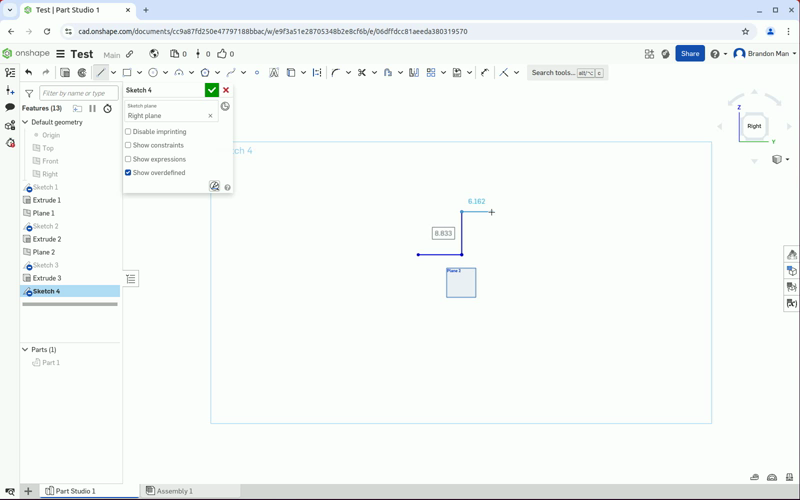
mouse_move(418, 211)
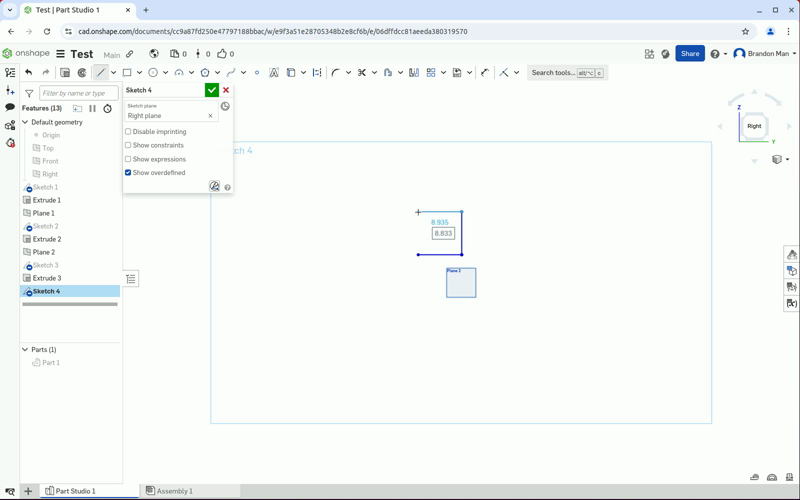
click(418, 211)
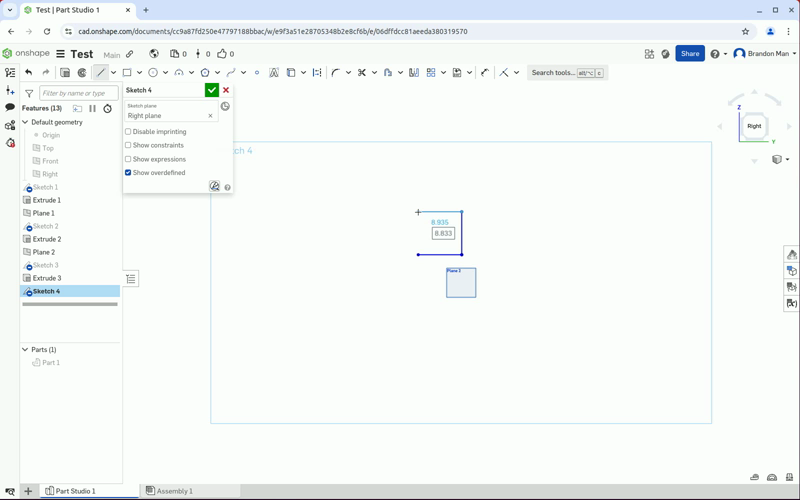
key_up(shift)
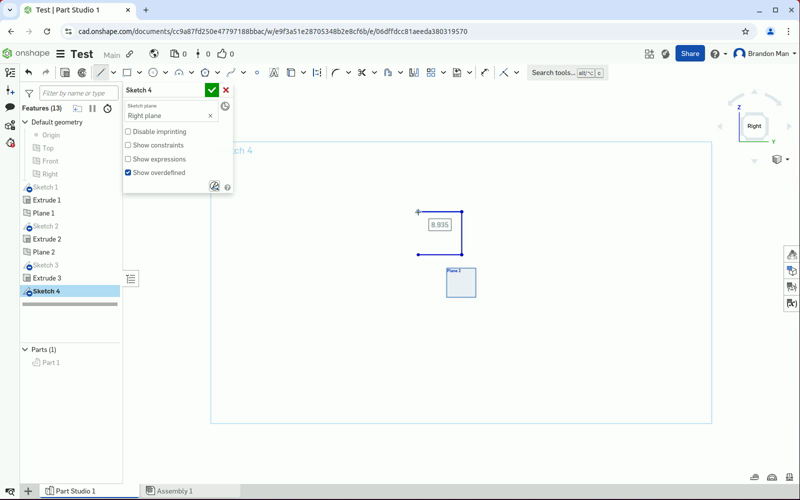
mouse_move(448, 211)
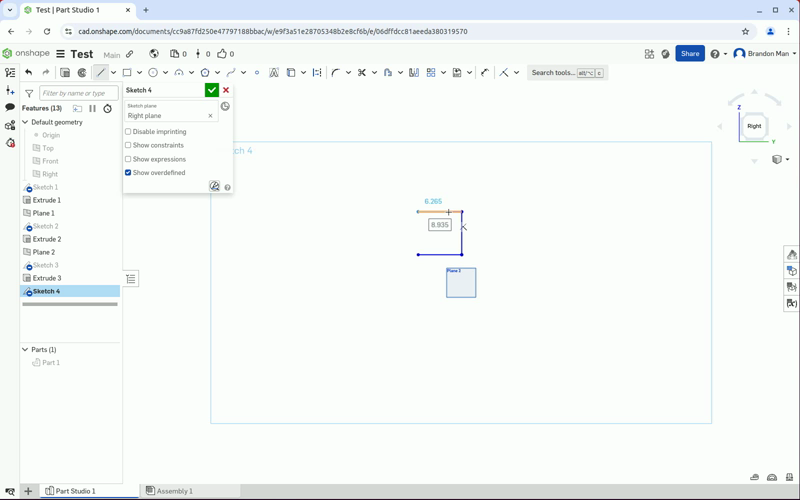
key_down(shift)
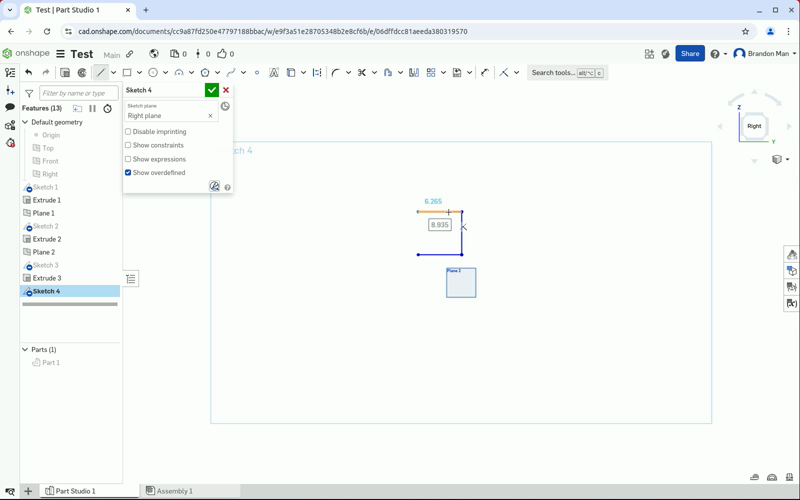
mouse_move(418, 254)
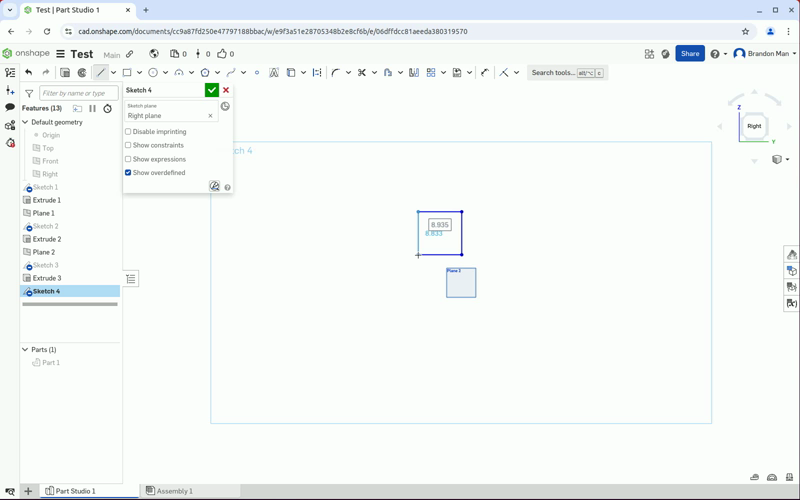
key_up(shift)
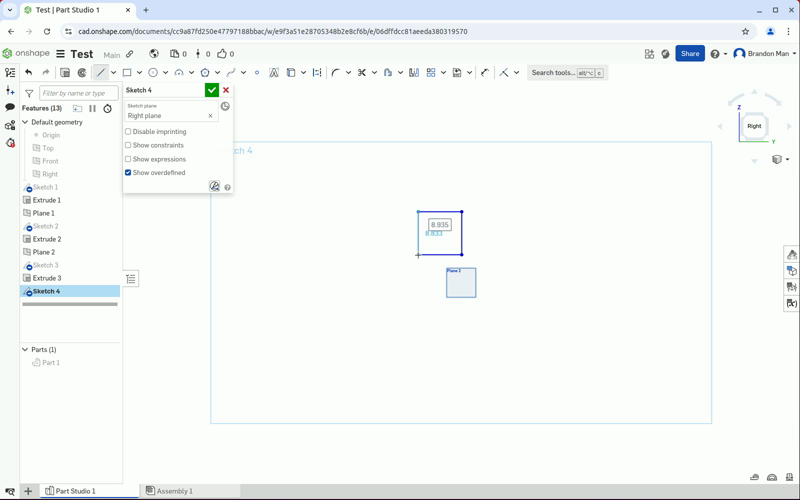
click(418, 254)
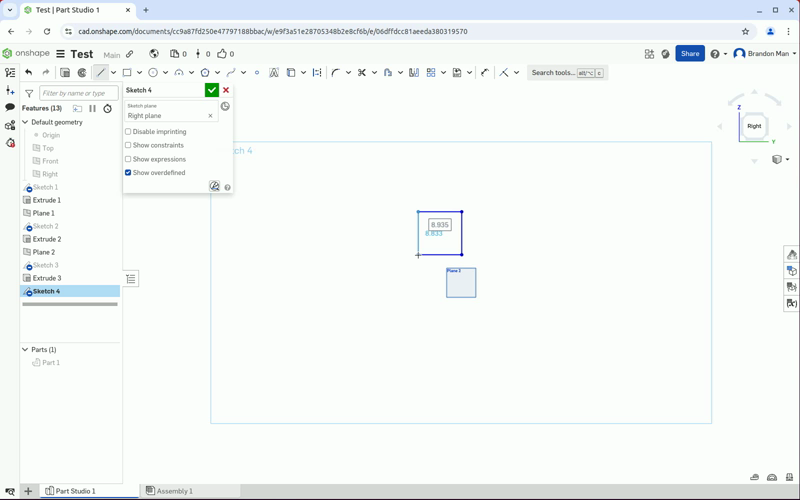
key(esc)
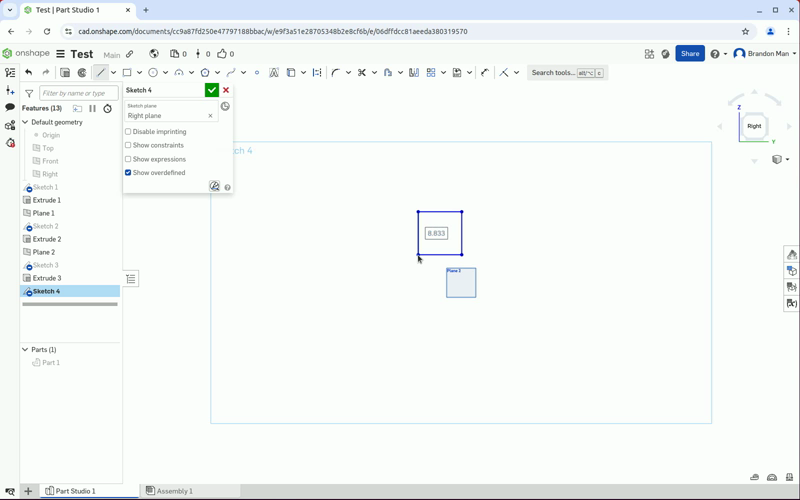
mouse_move(453, 233)
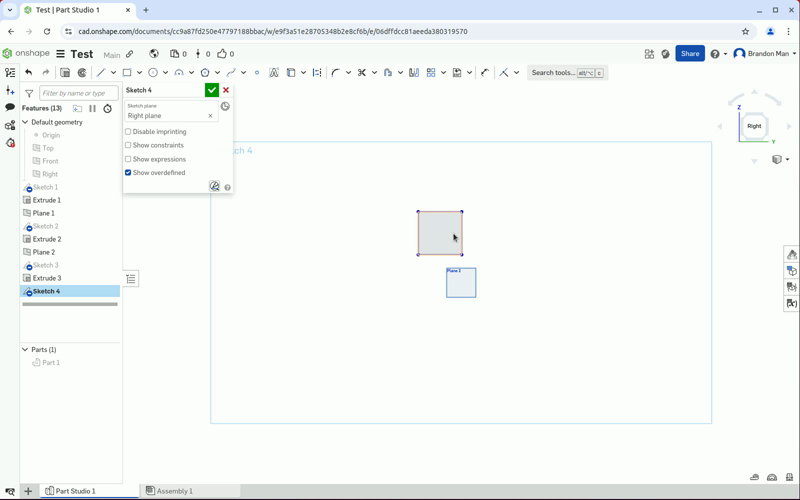
click(453, 233)
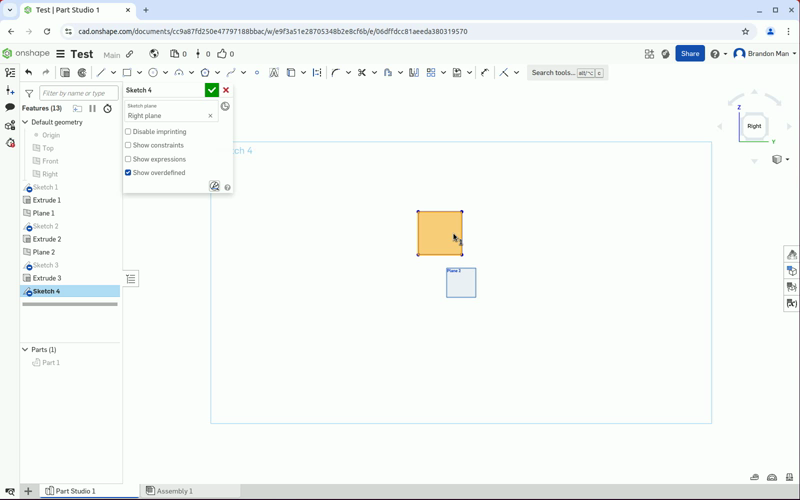
mouse_move(73, 352)
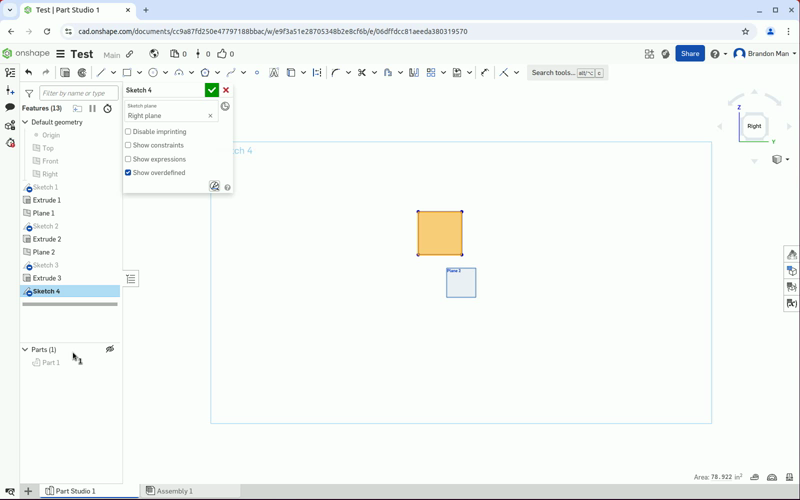
key(shift+y)
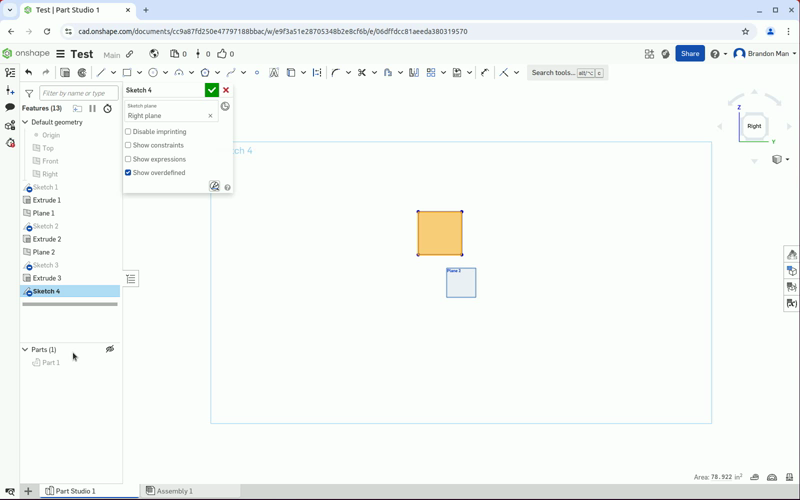
key(shift+e)
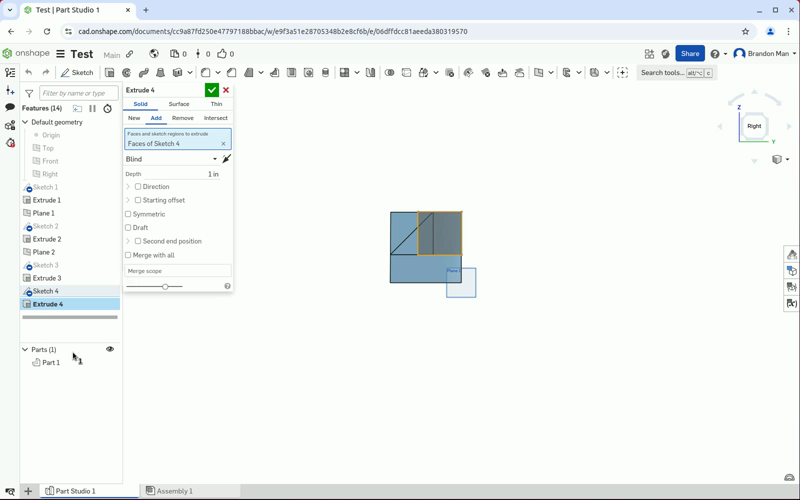
mouse_move(143, 106)
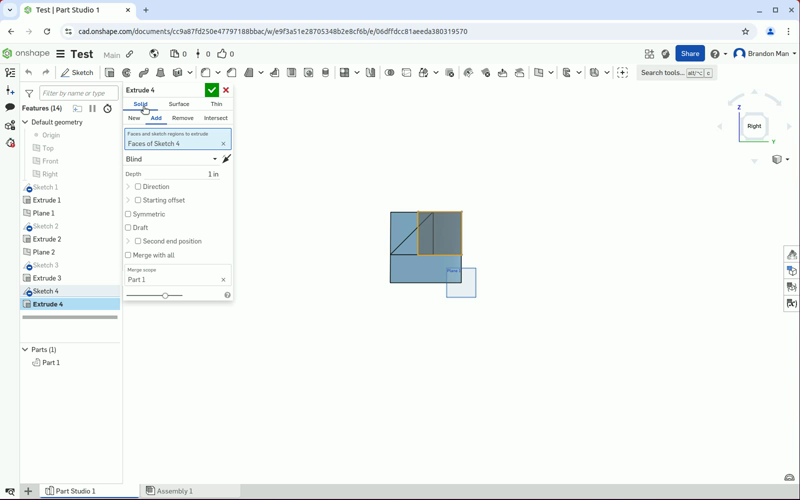
click(143, 106)
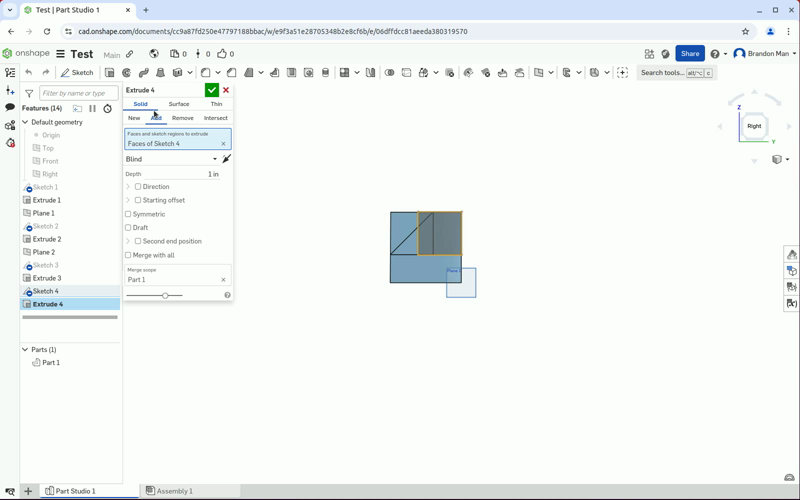
mouse_move(186, 120)
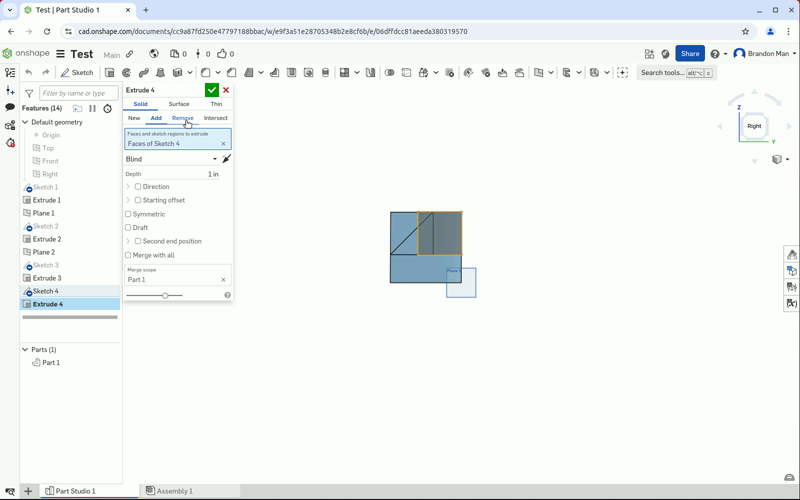
click(186, 120)
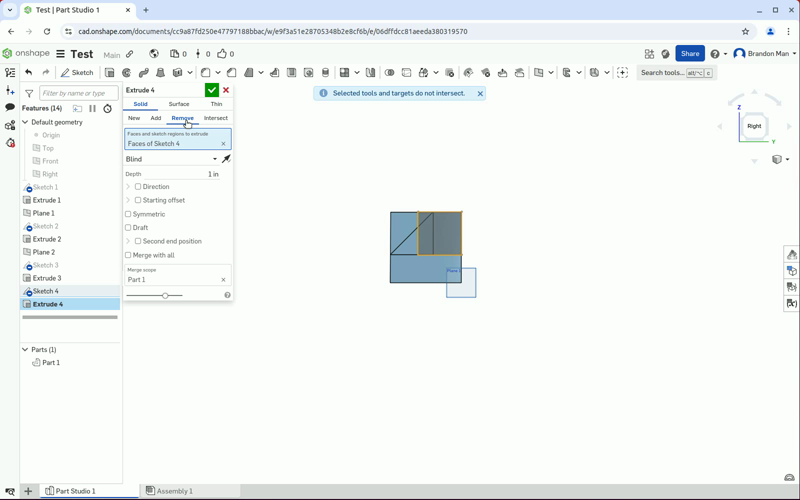
key(tab, 4)
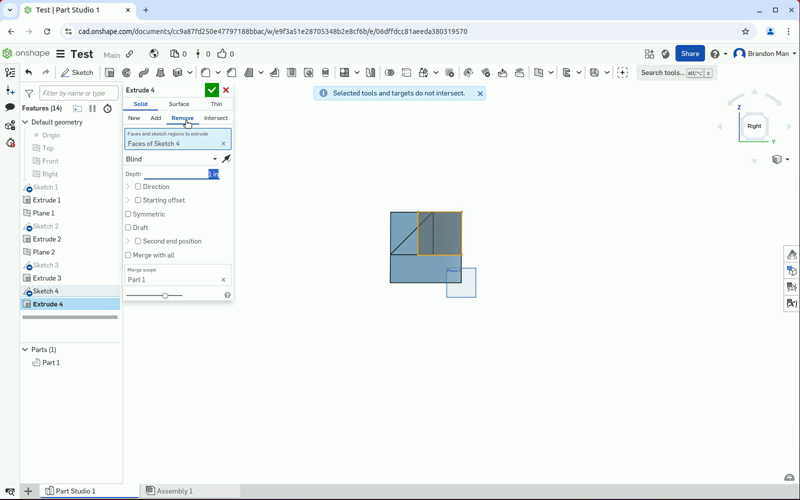
text(8.666)
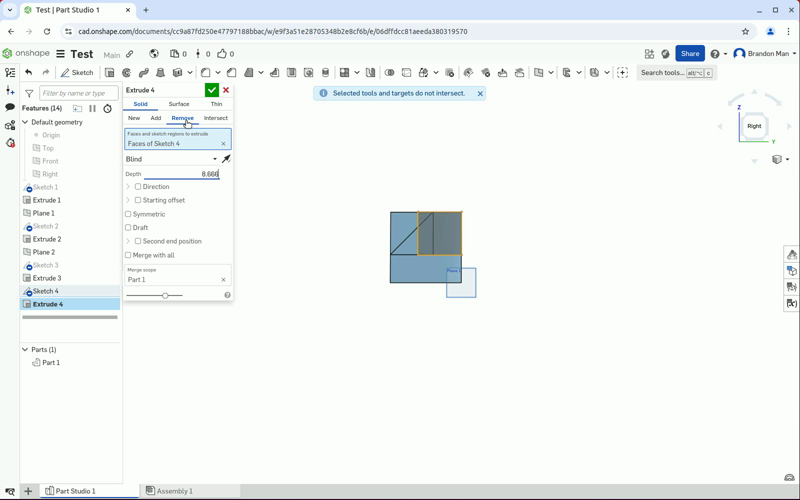
key(tab, 6)
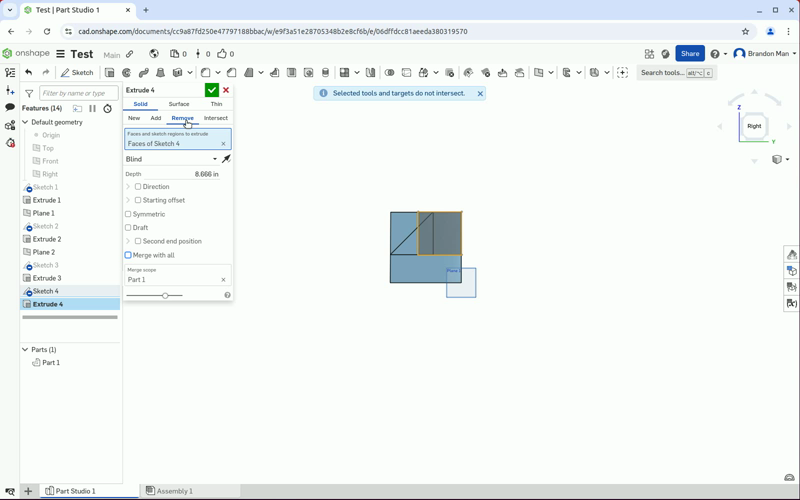
key(space)
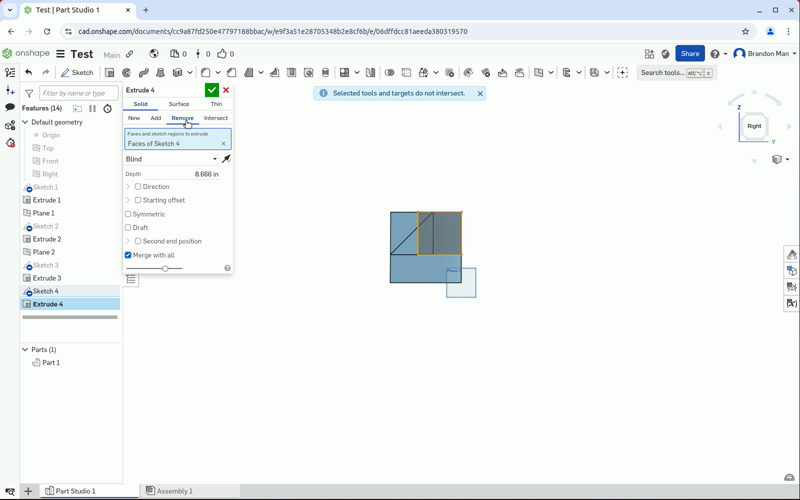
key(enter)
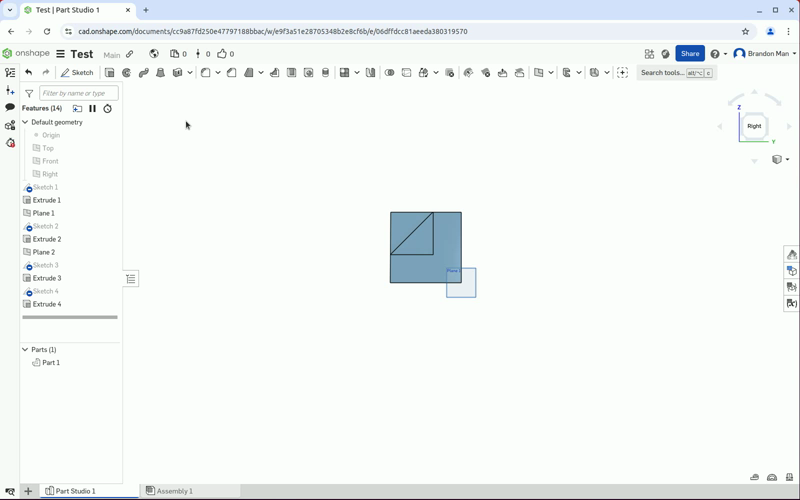
key(shift+h)
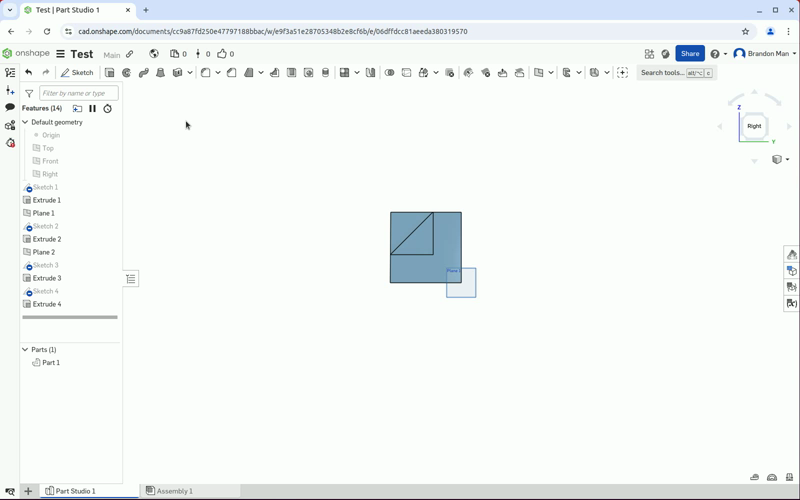
key(shift+h)
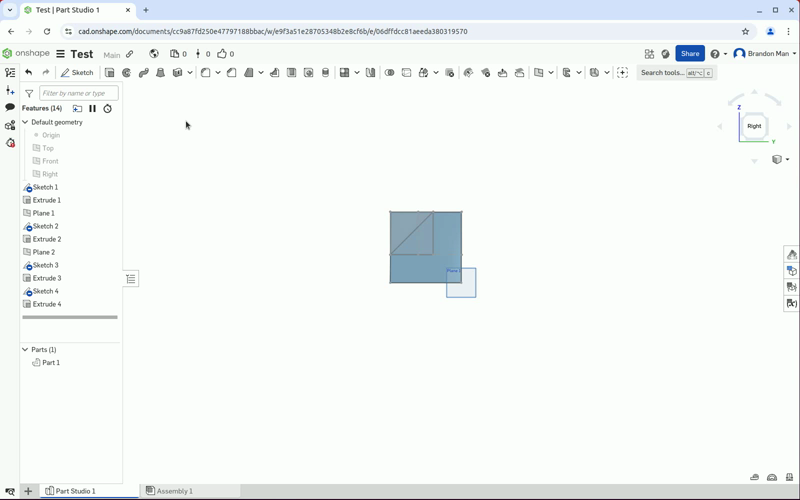
key(shift+7)
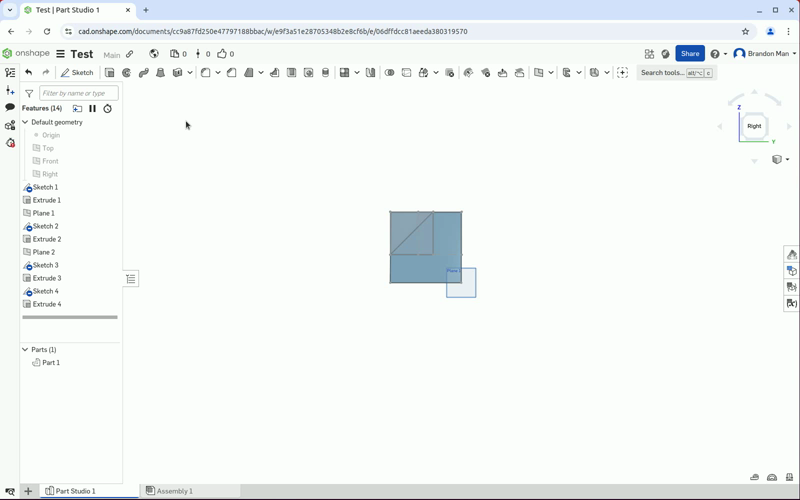
key(right, 2)
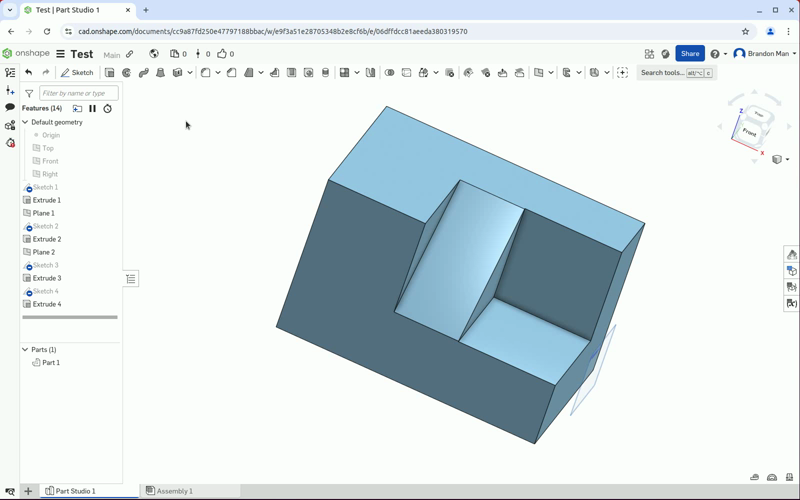
key(down, 2)
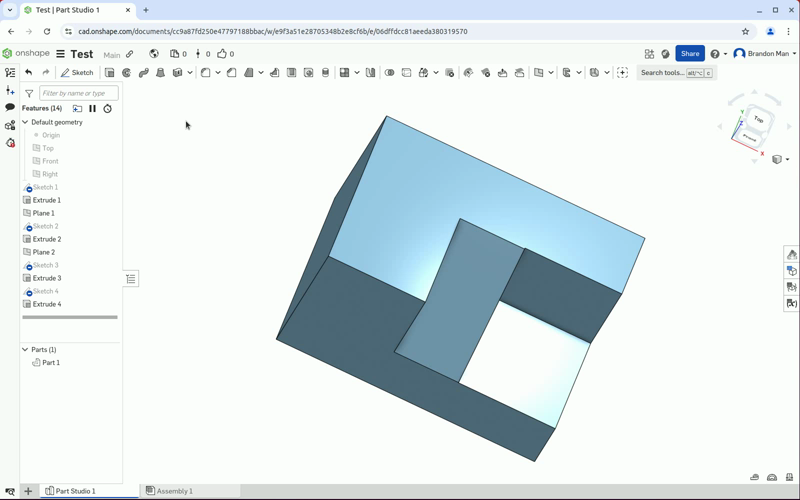
key(up, 2)
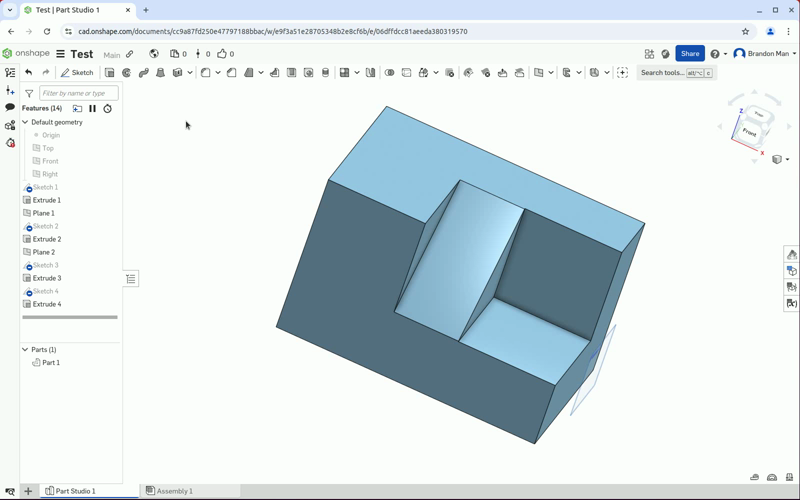
key(left, 2)
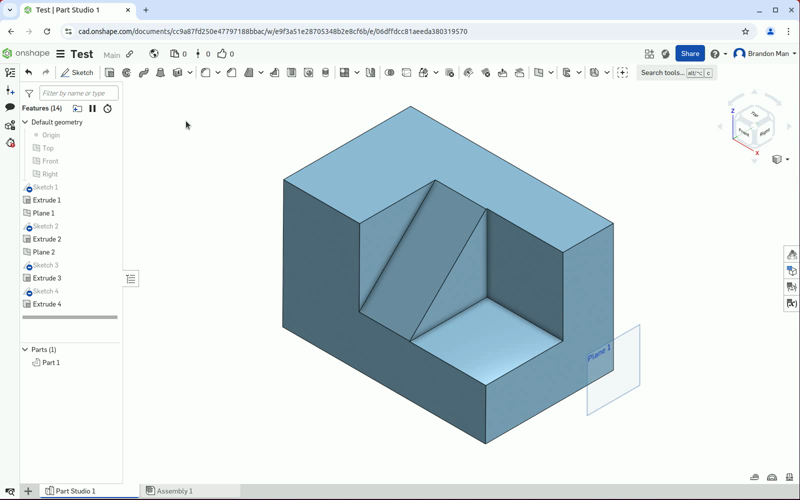
mouse_move(73, 189)
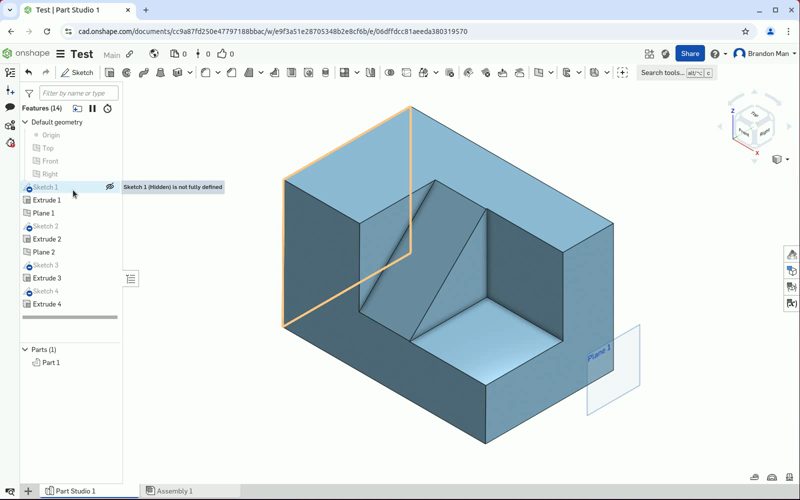
click(73, 189)